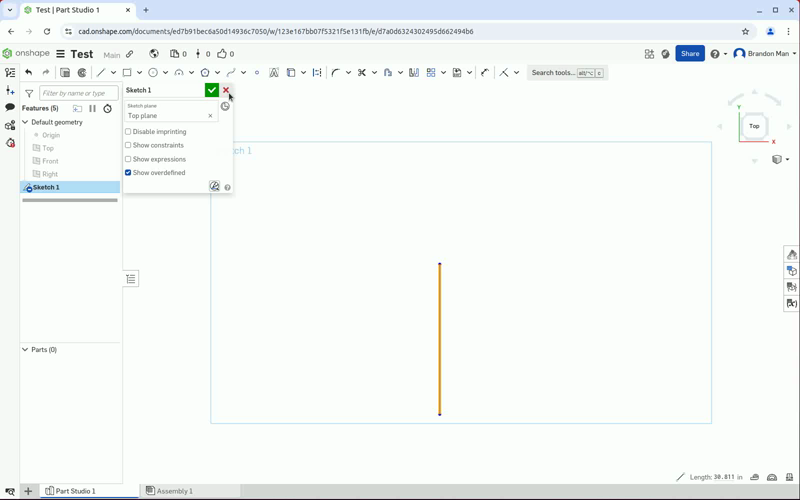
key(shift+h)
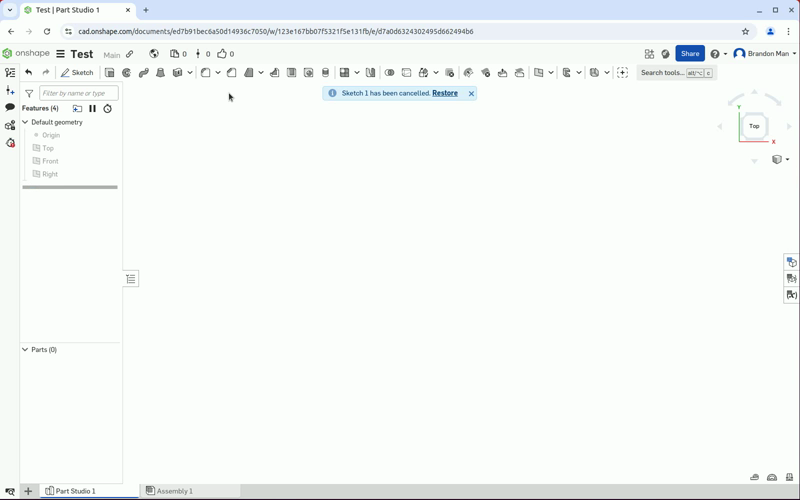
mouse_move(73, 352)
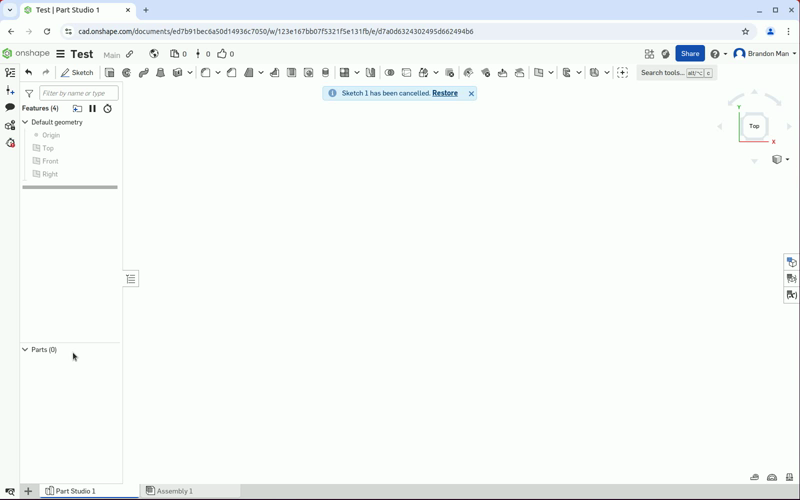
key(y)
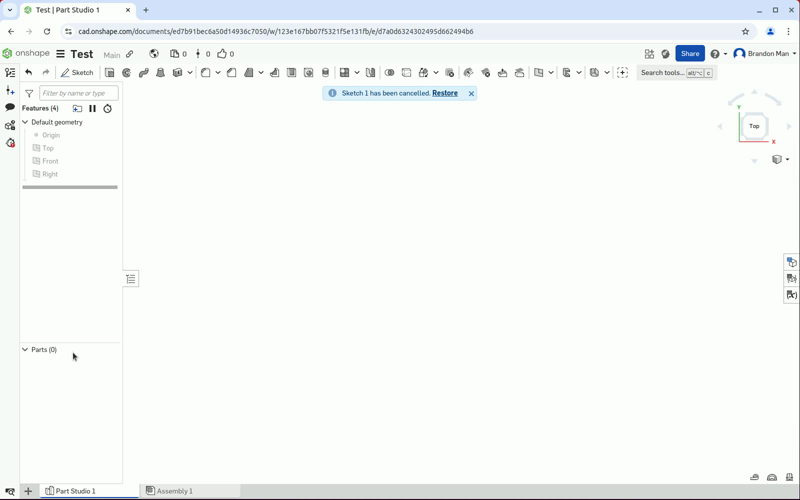
key(shift+p)
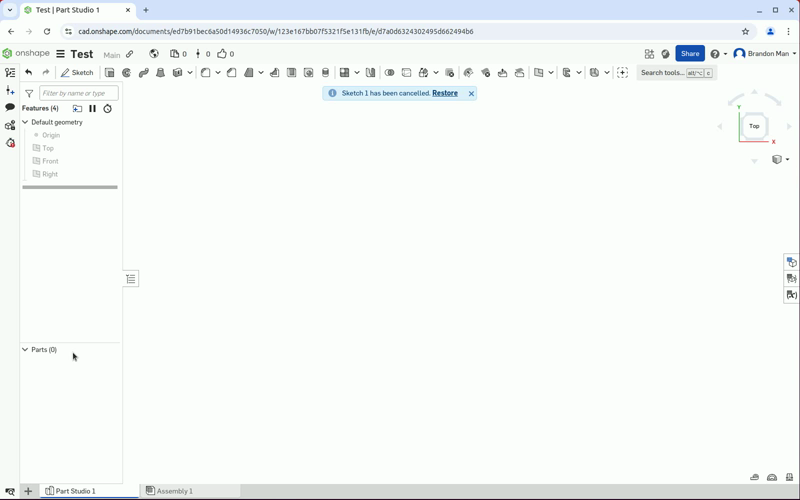
key(space)
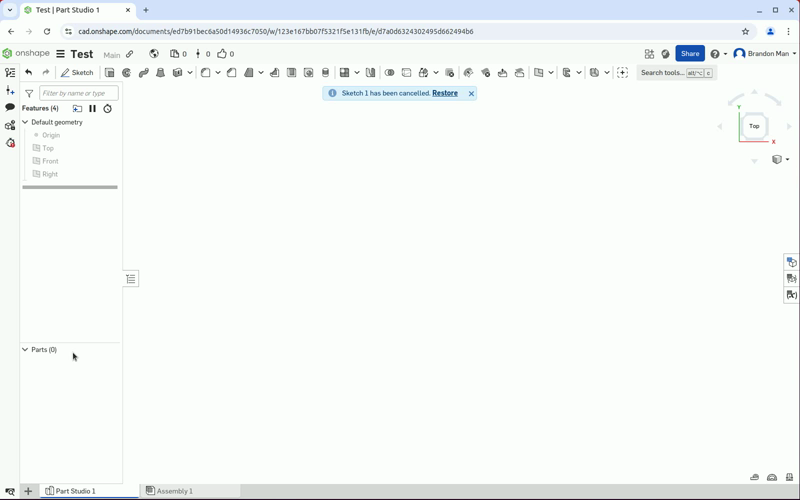
key_down(shift)
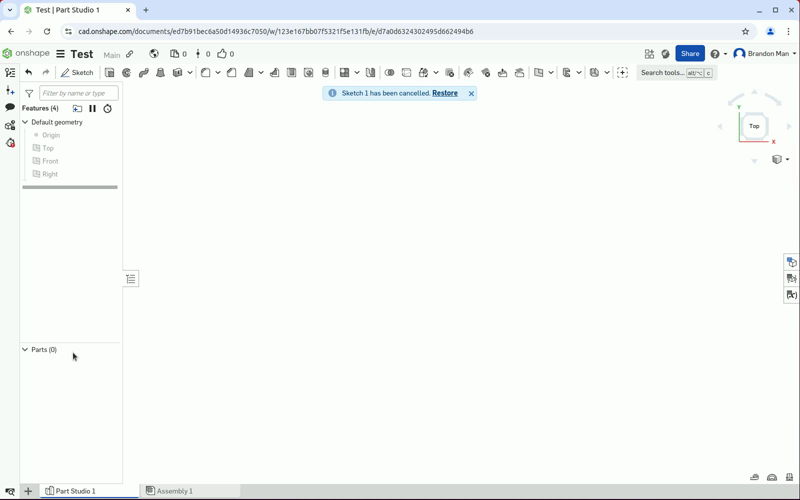
key(up)
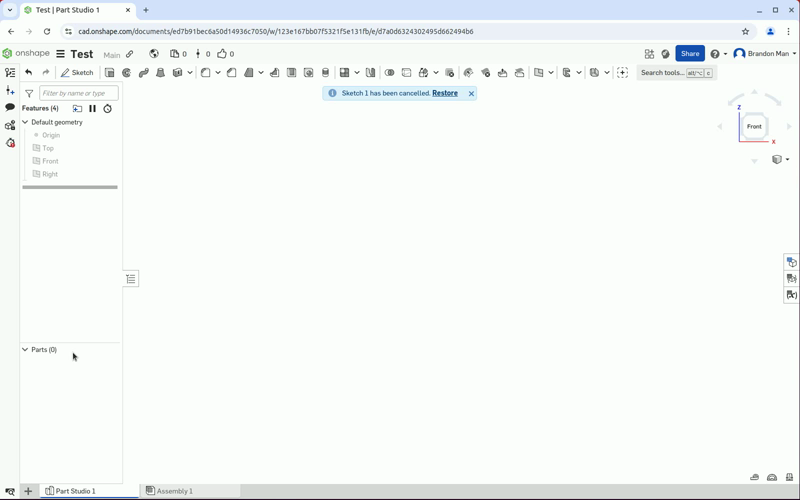
key_up(shift)
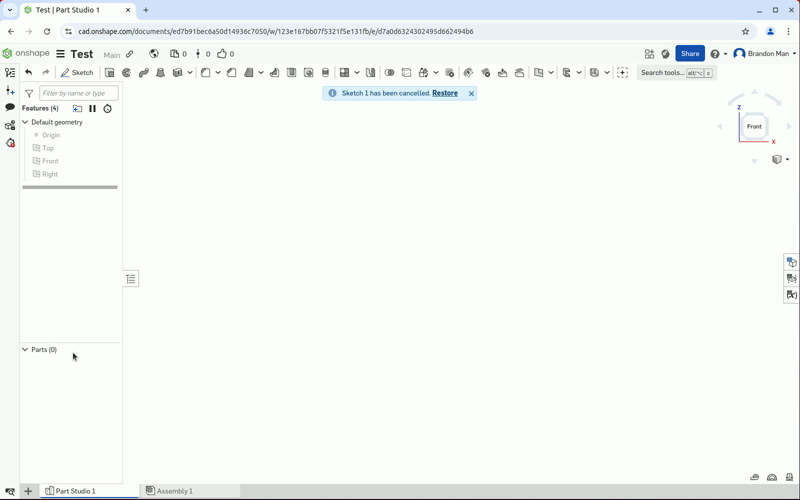
mouse_move(73, 352)
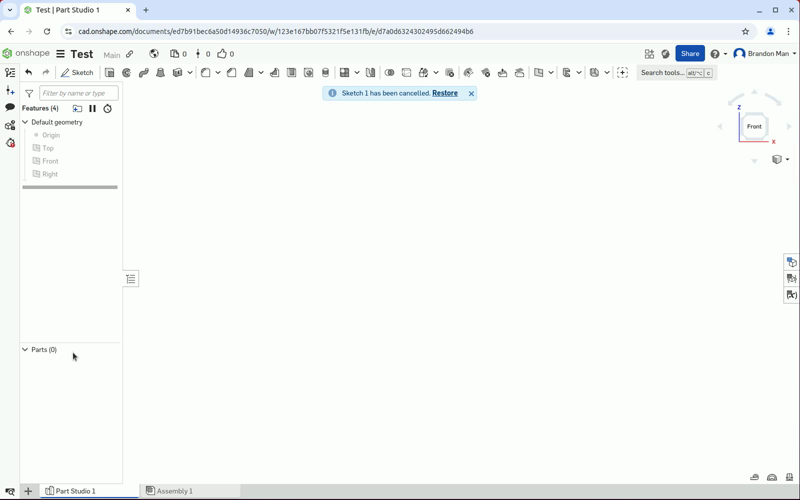
key(shift+y)
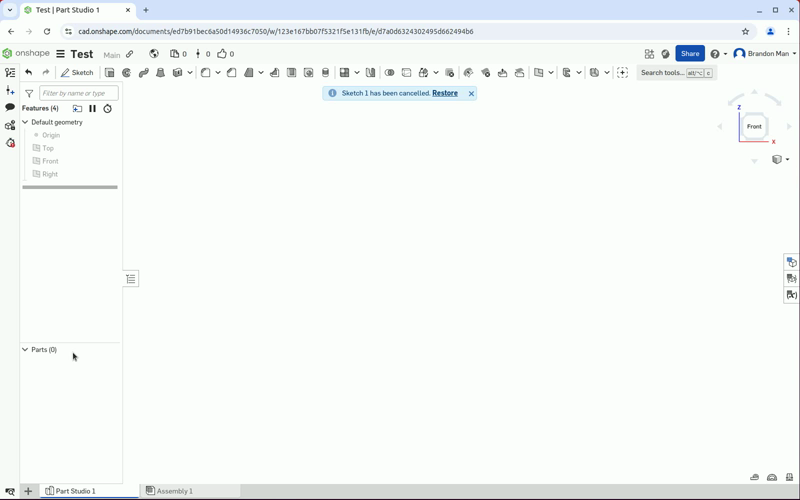
key(shift+s)
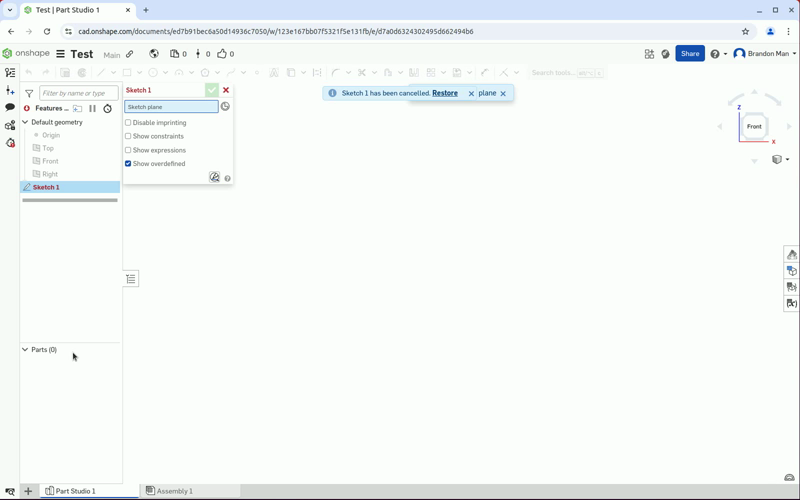
mouse_move(73, 163)
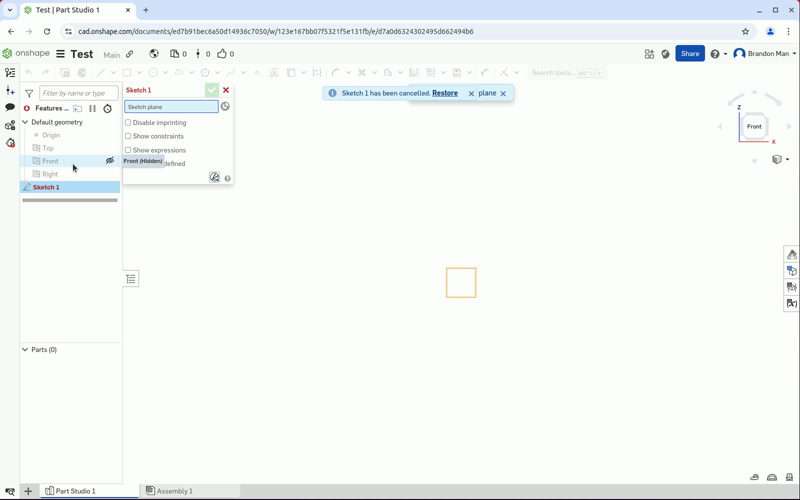
click(73, 163)
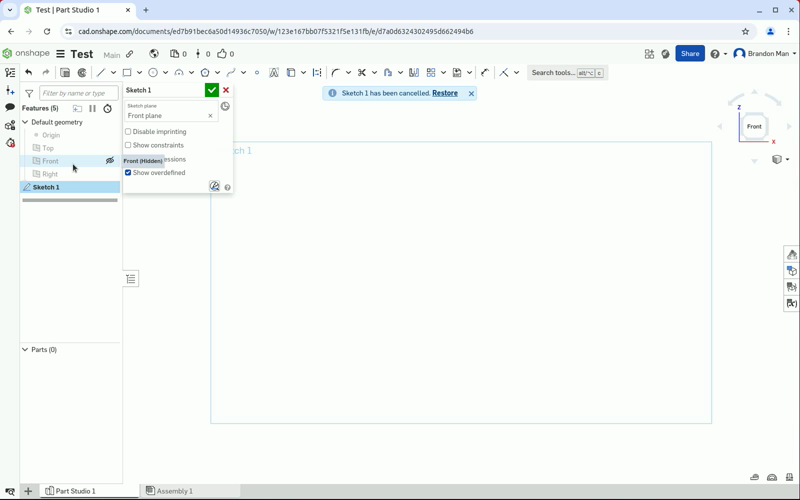
mouse_move(73, 352)
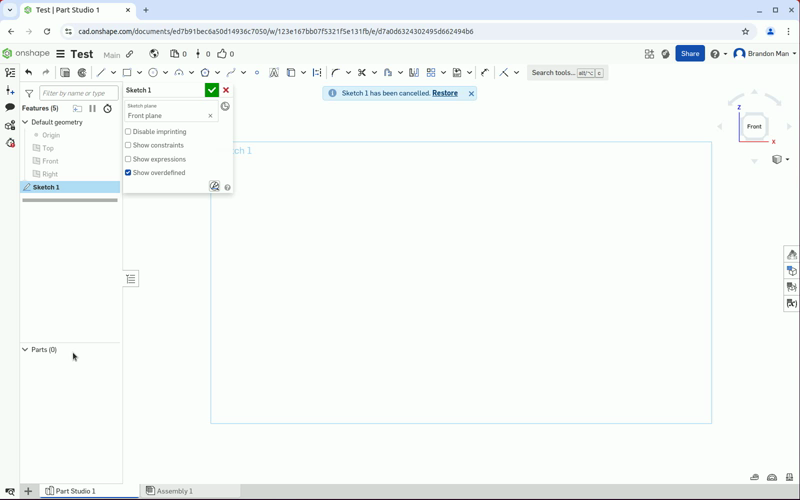
key(y)
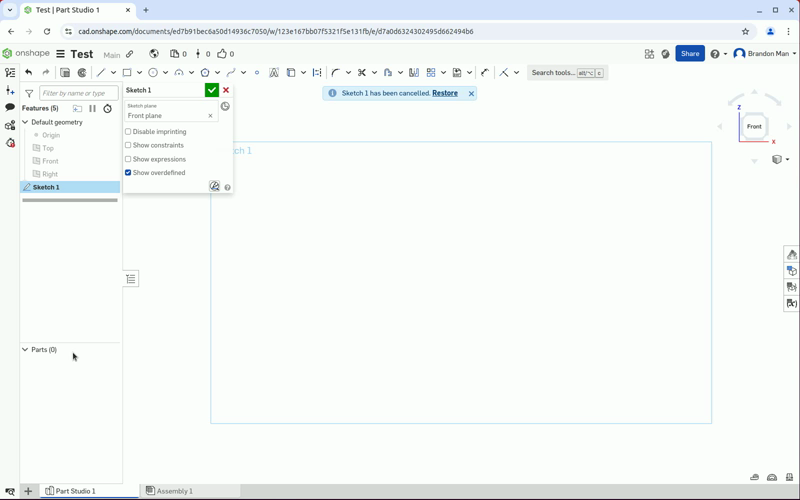
key(a)
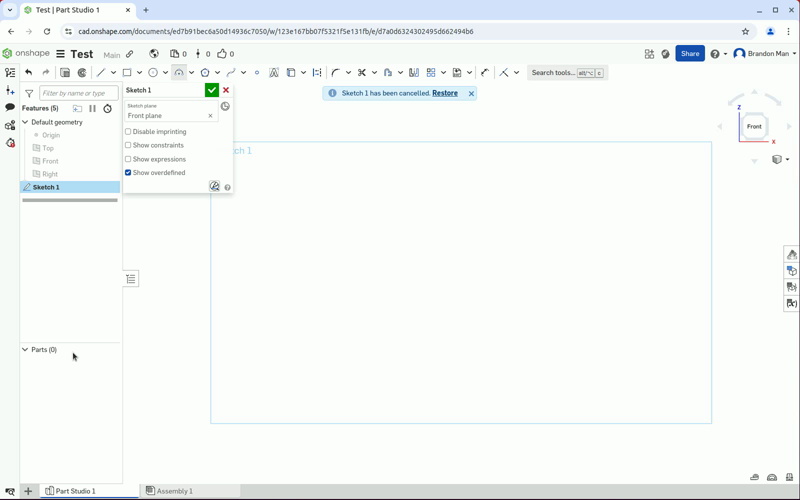
key_down(shift)
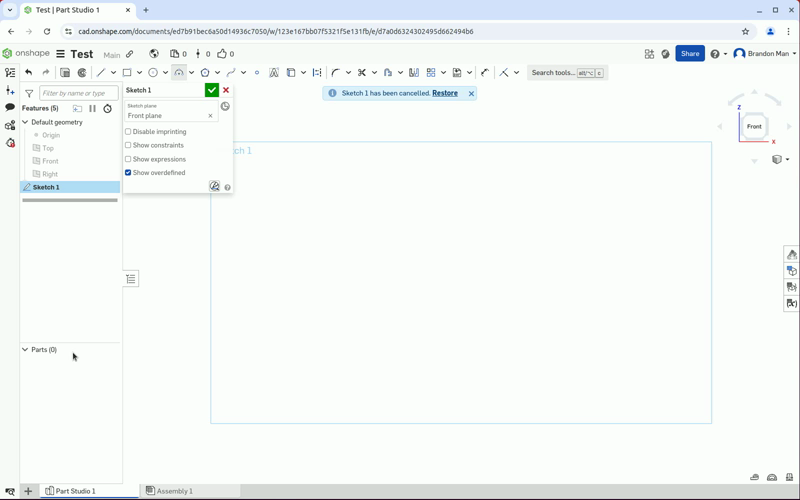
mouse_move(406, 325)
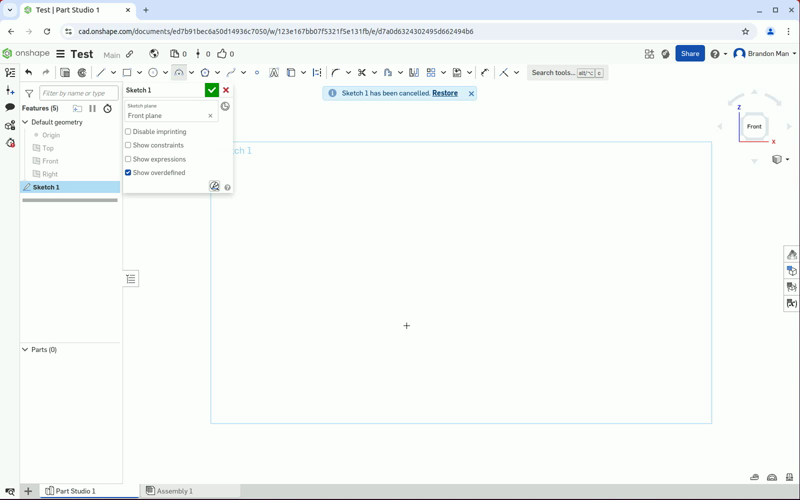
click(406, 325)
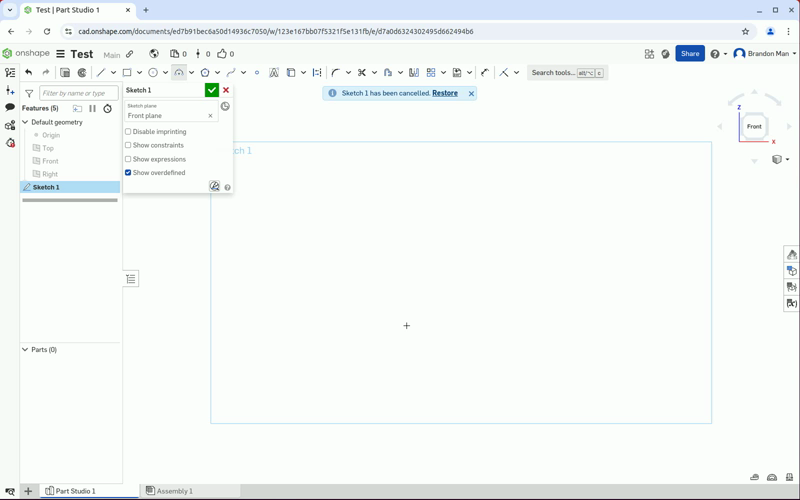
key_up(shift)
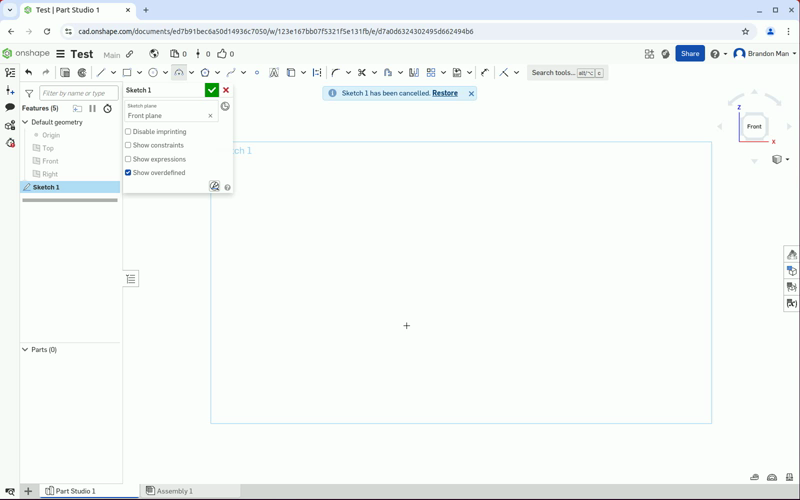
key_down(shift)
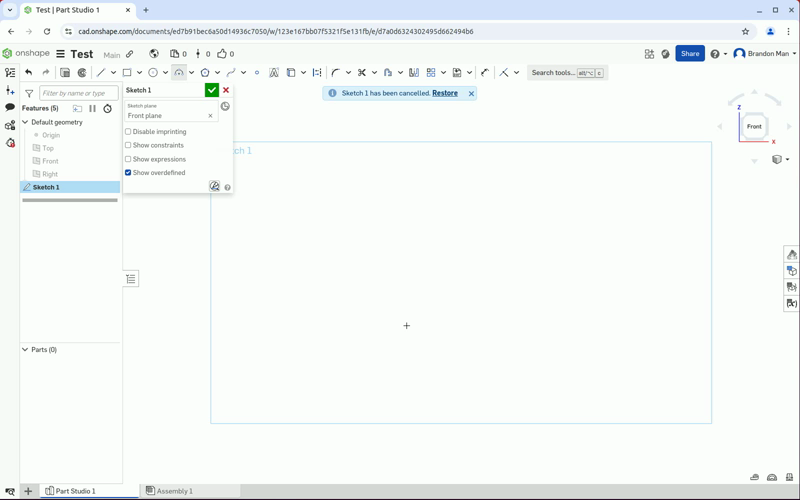
mouse_move(413, 331)
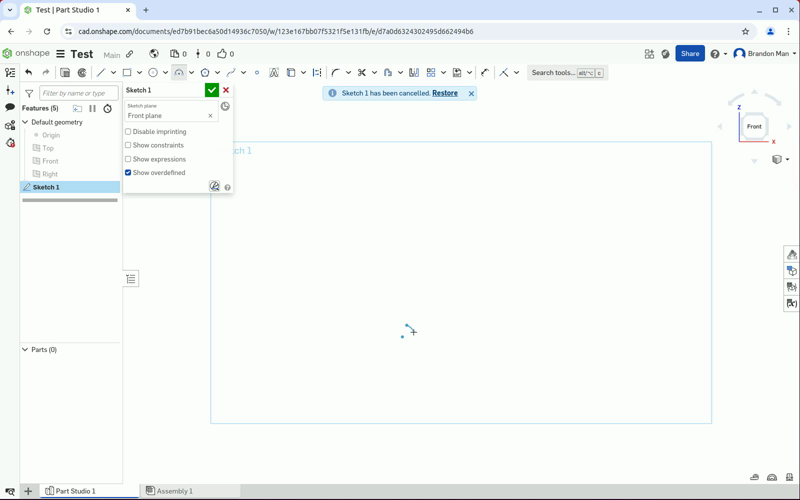
click(413, 331)
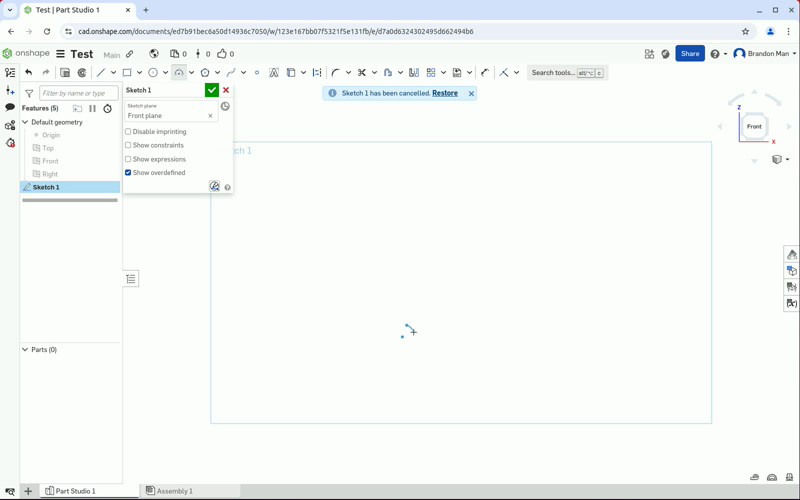
mouse_move(408, 329)
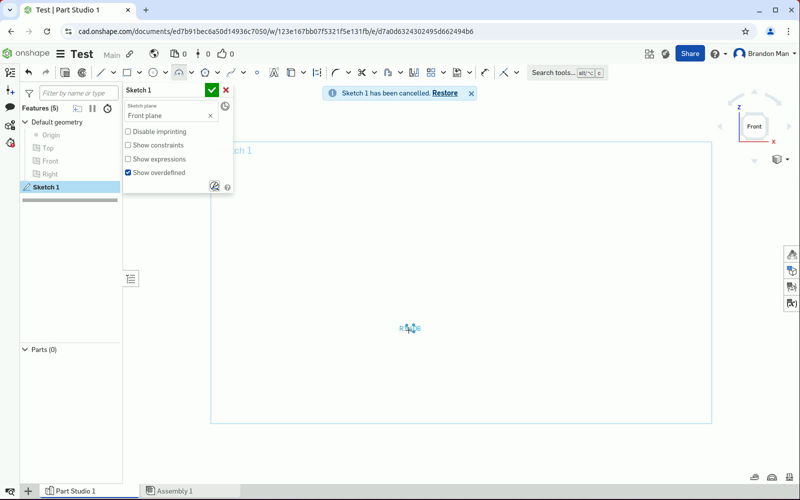
click(408, 329)
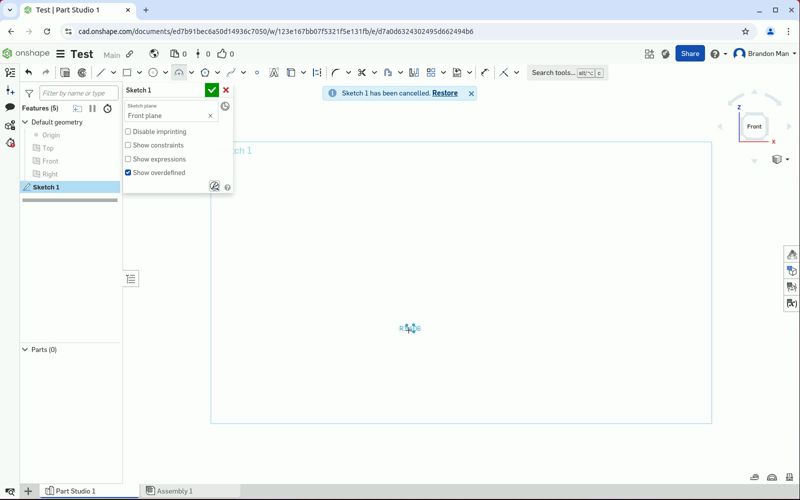
key_up(shift)
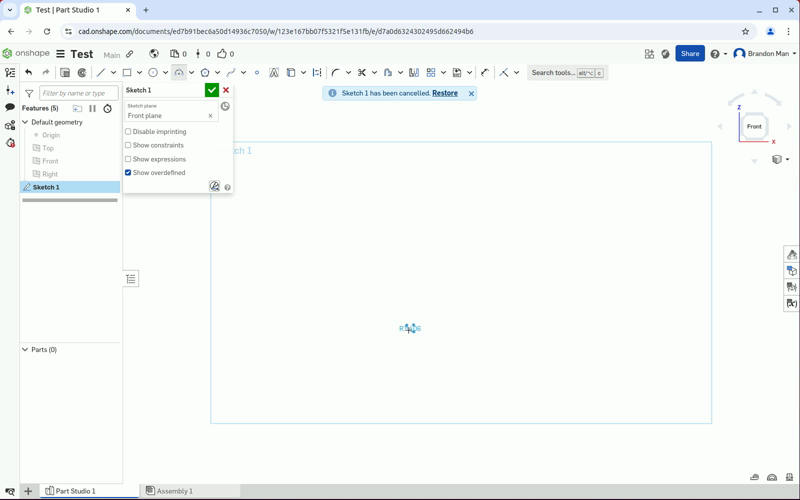
key(esc)
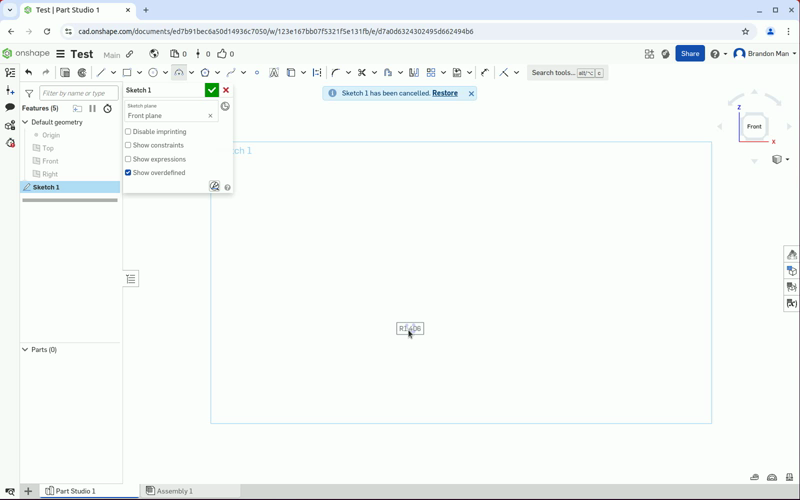
key(l)
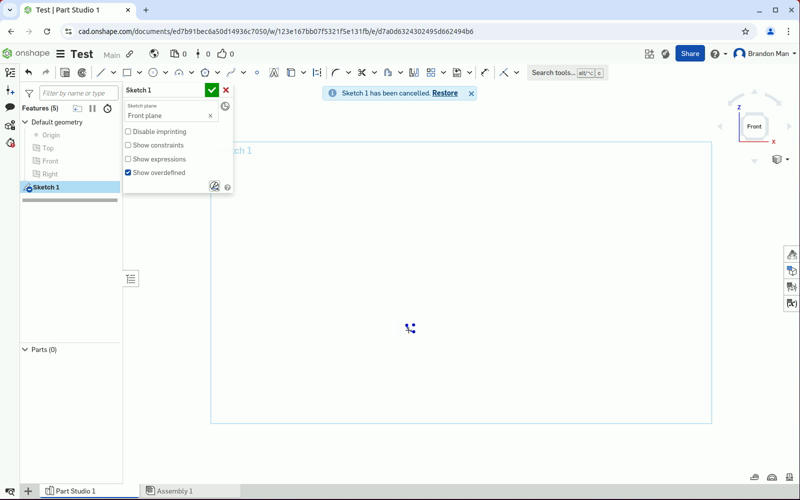
mouse_move(413, 331)
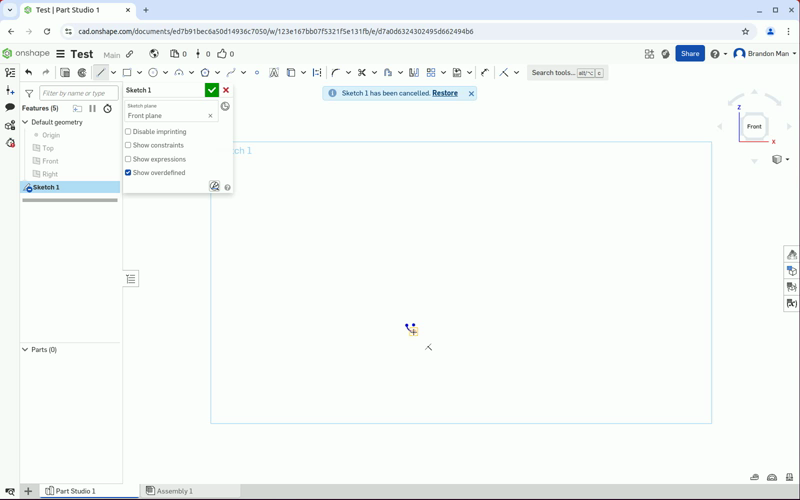
click(413, 331)
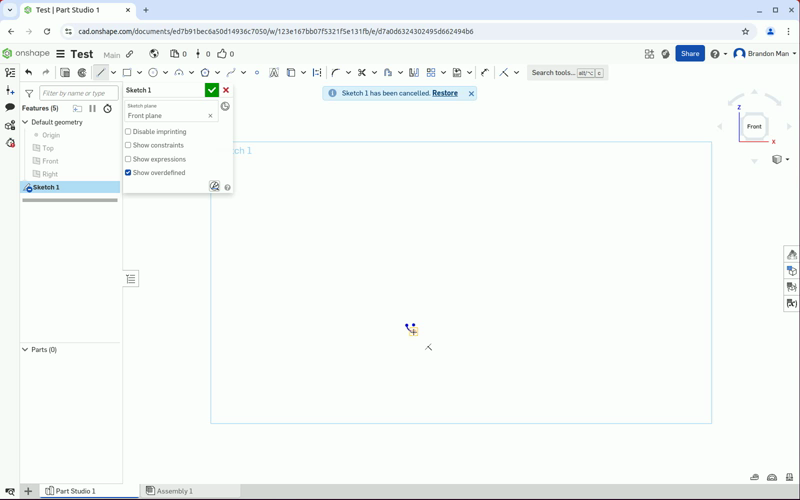
key_down(shift)
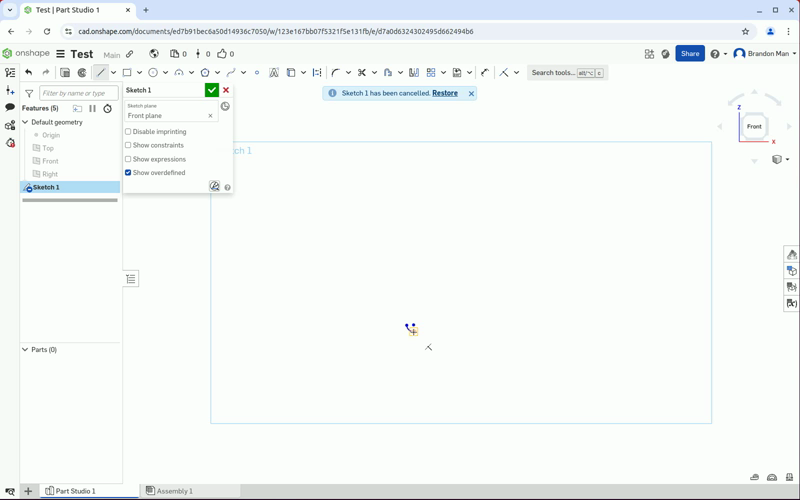
mouse_move(443, 331)
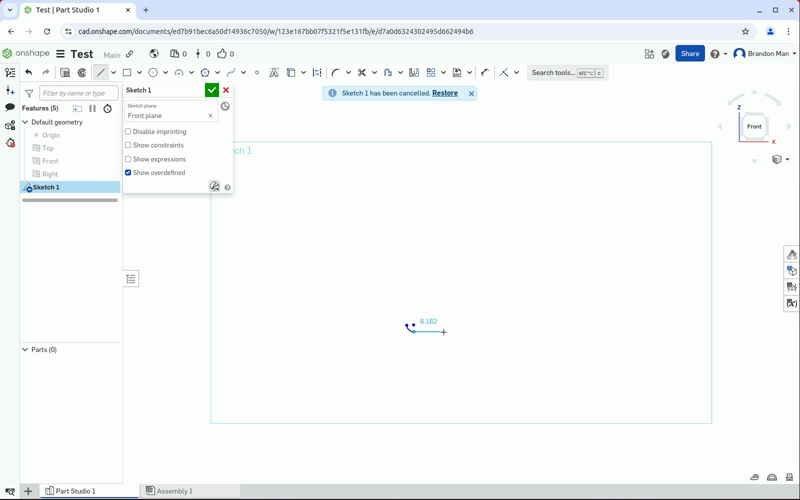
mouse_move(458, 331)
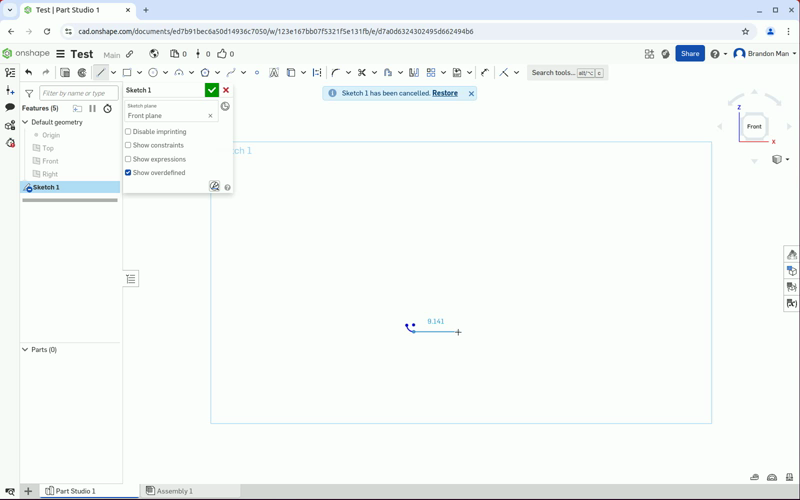
click(458, 331)
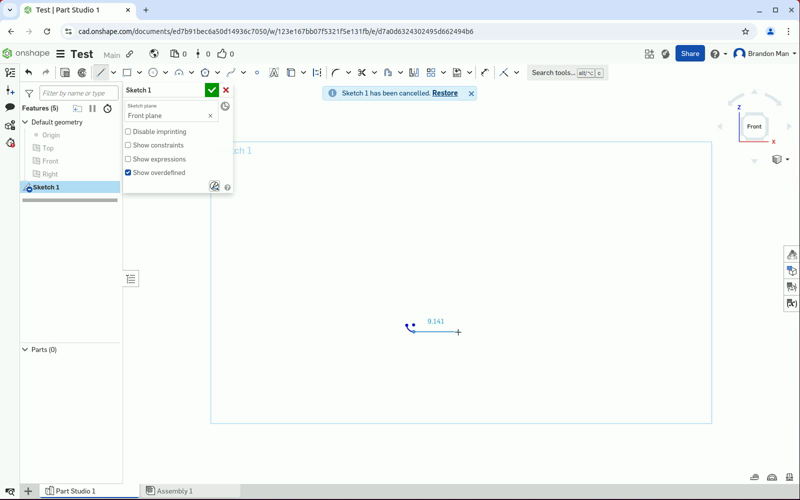
key_up(shift)
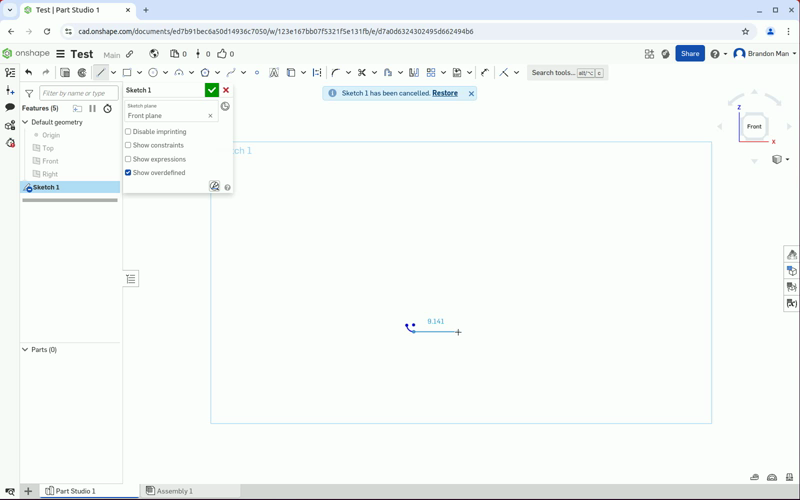
key(esc)
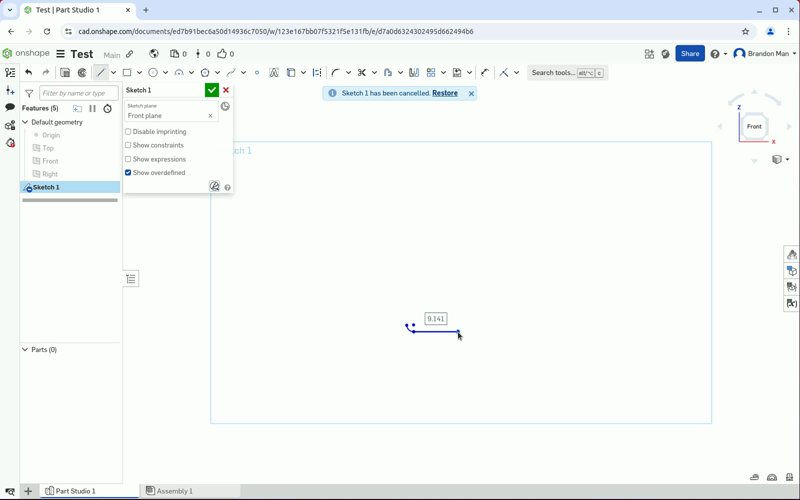
key(a)
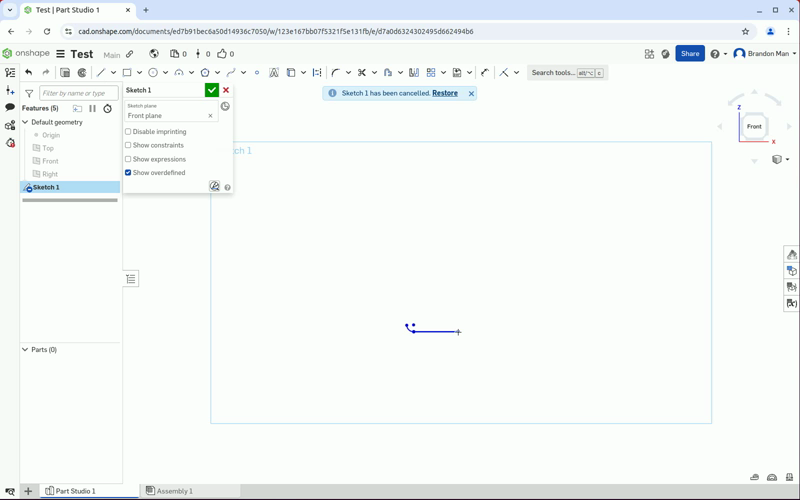
mouse_move(458, 331)
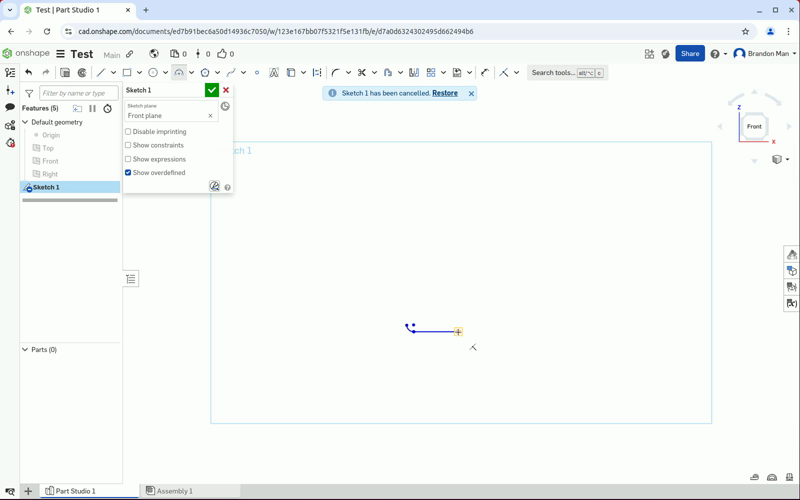
click(458, 331)
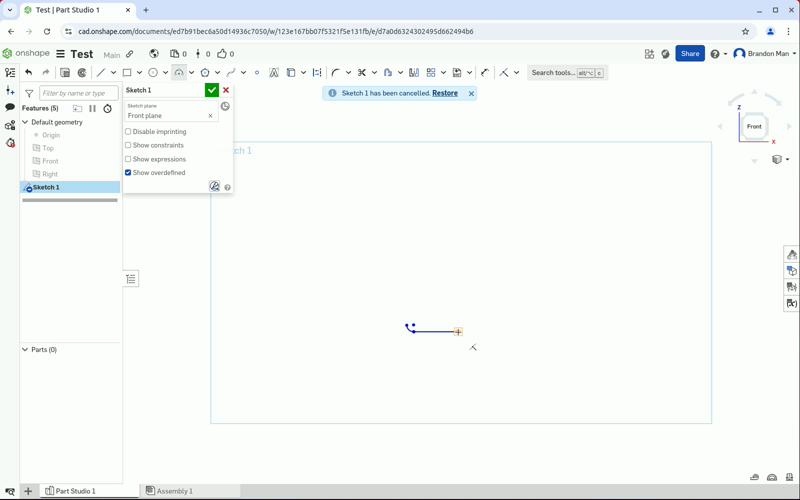
key_down(shift)
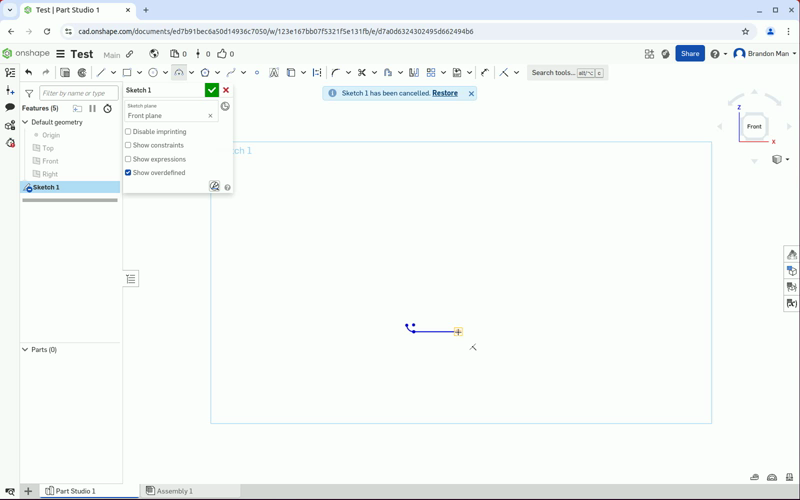
mouse_move(464, 325)
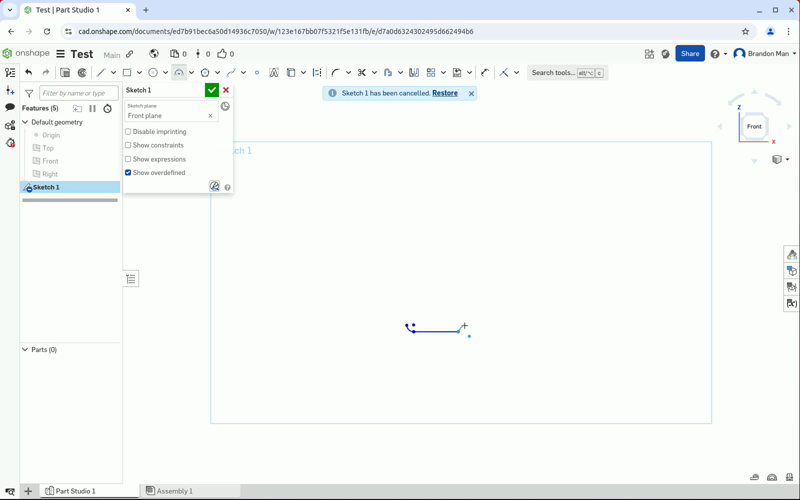
click(464, 325)
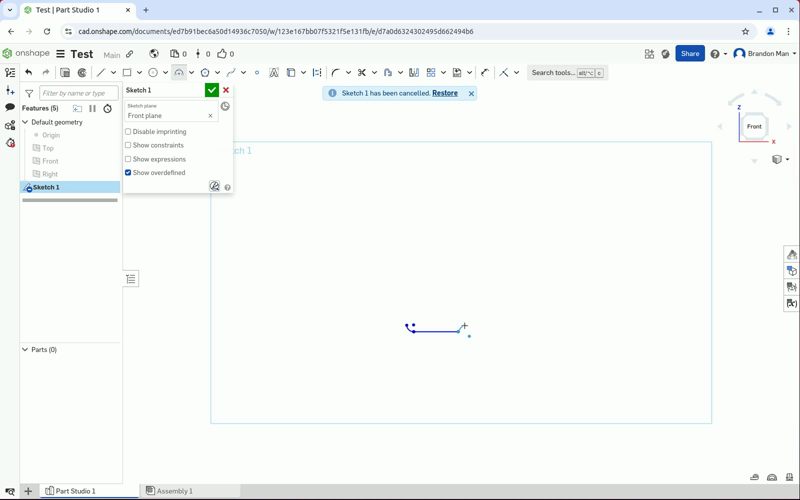
mouse_move(462, 329)
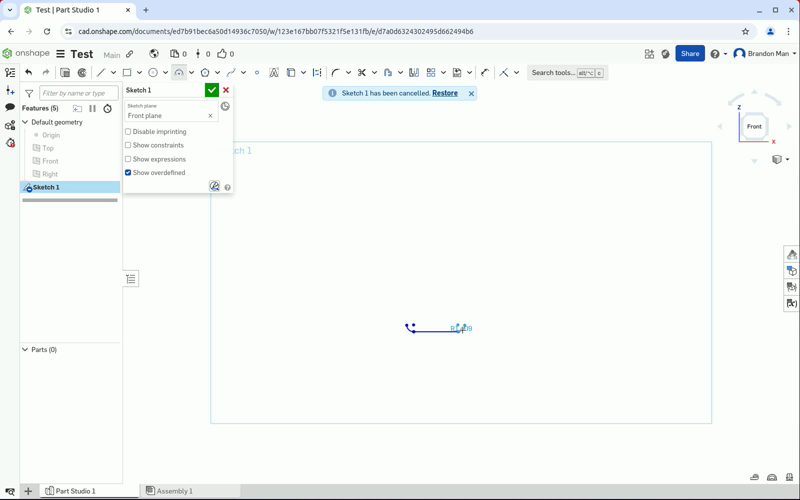
click(462, 329)
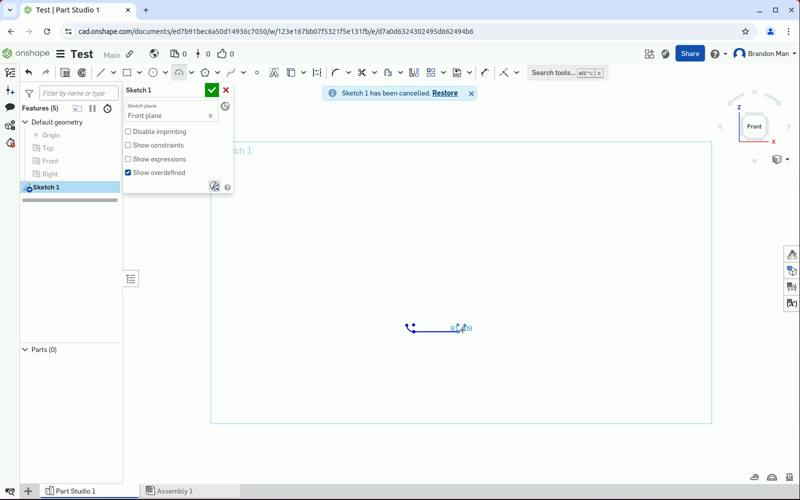
key_up(shift)
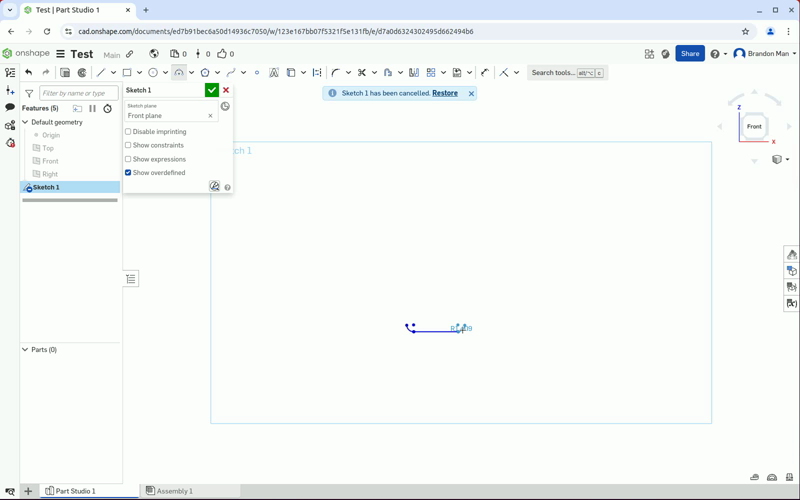
key(esc)
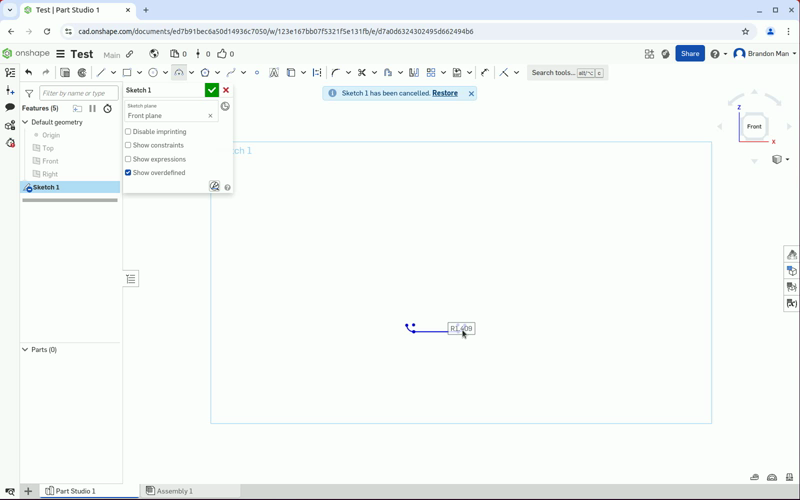
key(l)
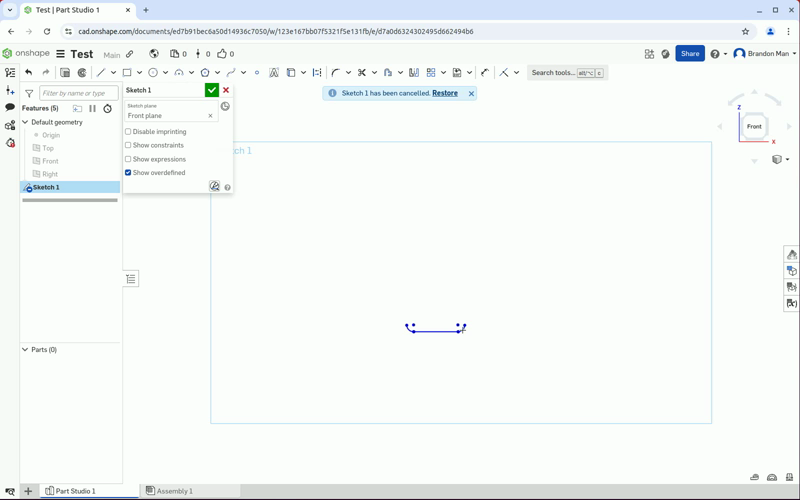
mouse_move(464, 325)
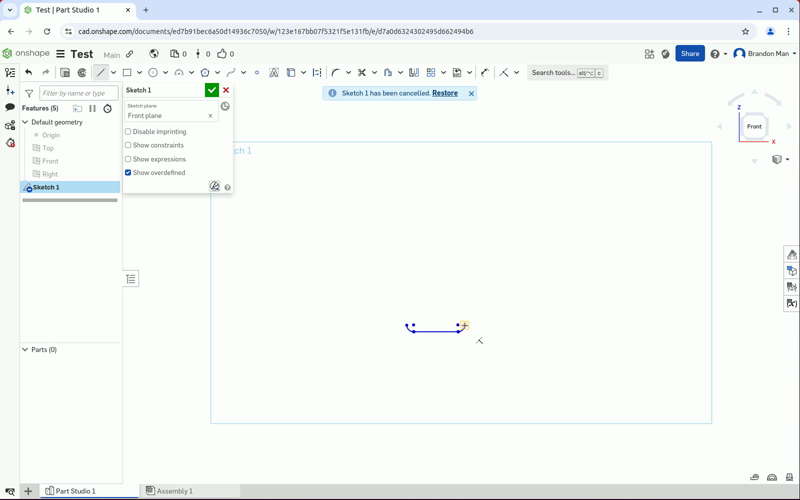
click(464, 325)
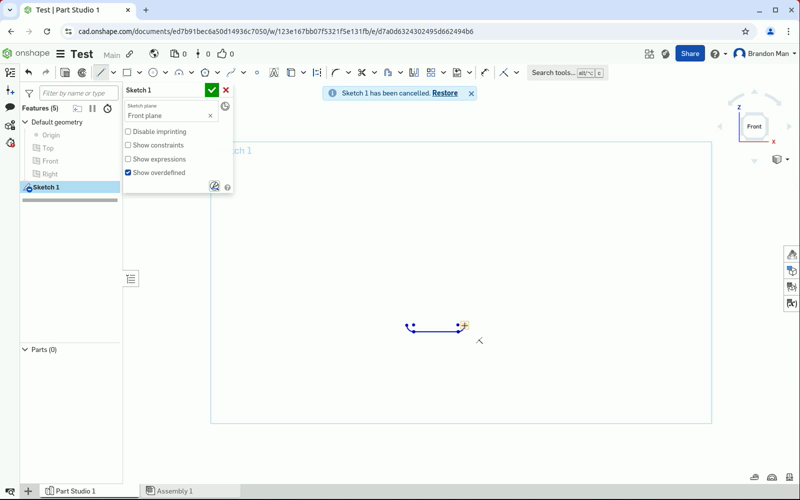
key_down(shift)
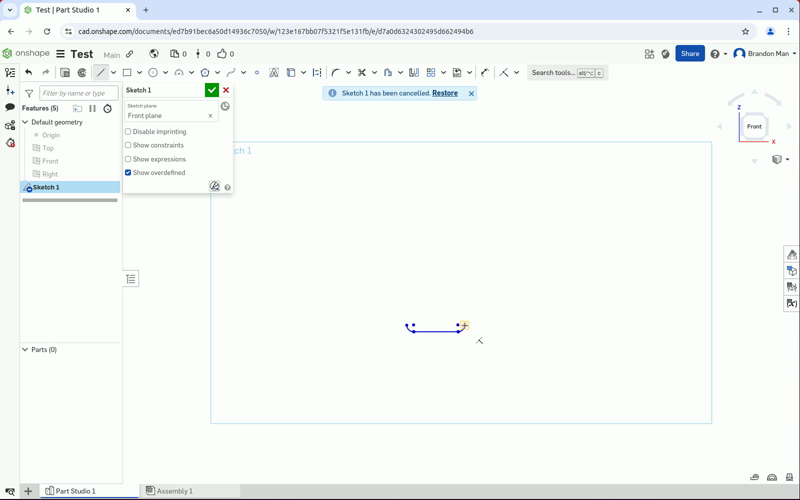
mouse_move(464, 240)
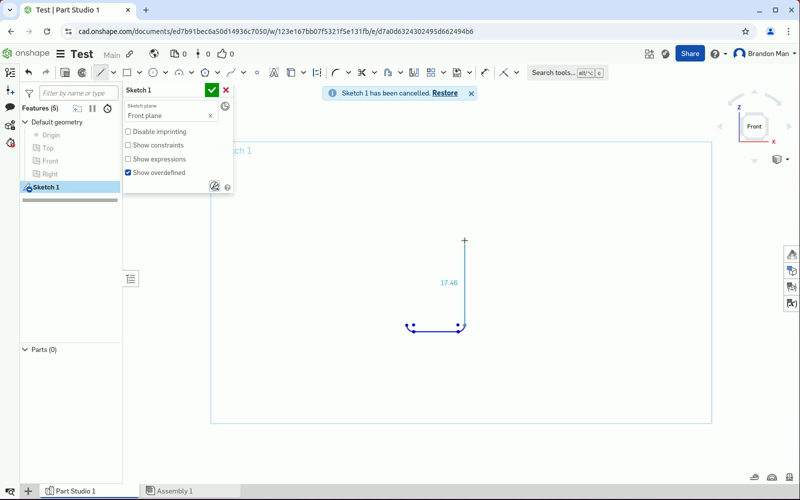
click(464, 240)
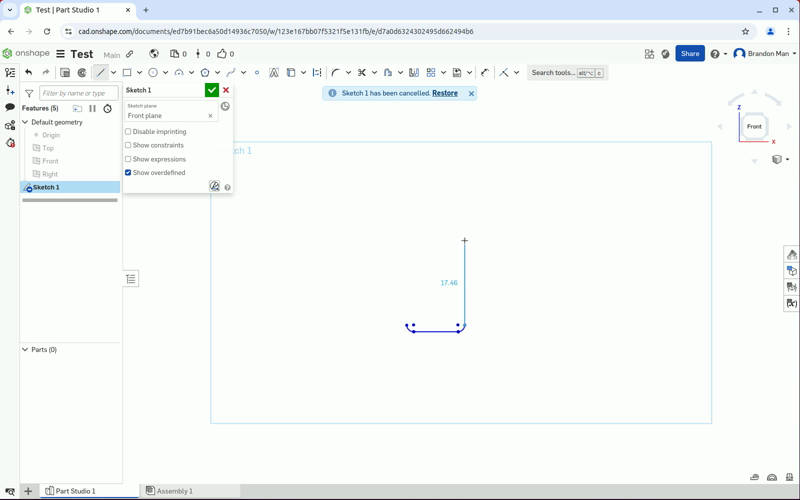
key_up(shift)
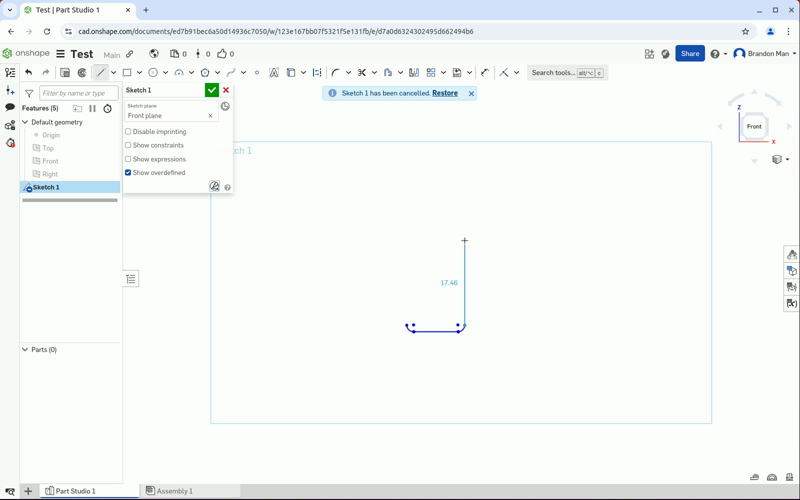
key(esc)
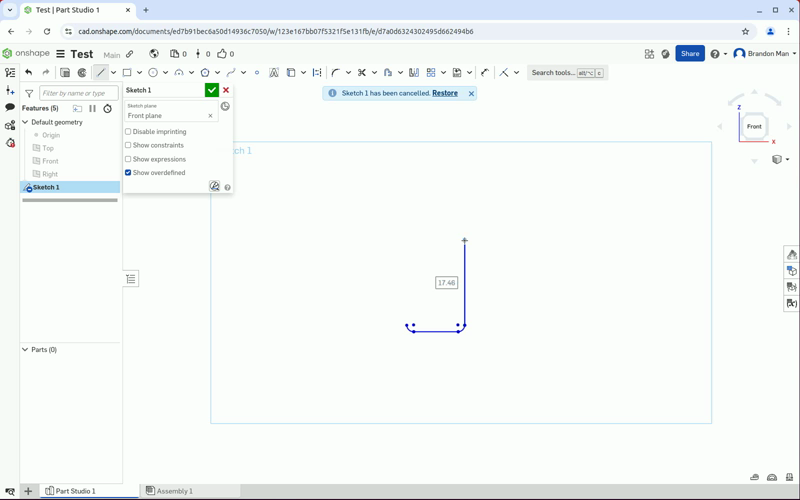
key(a)
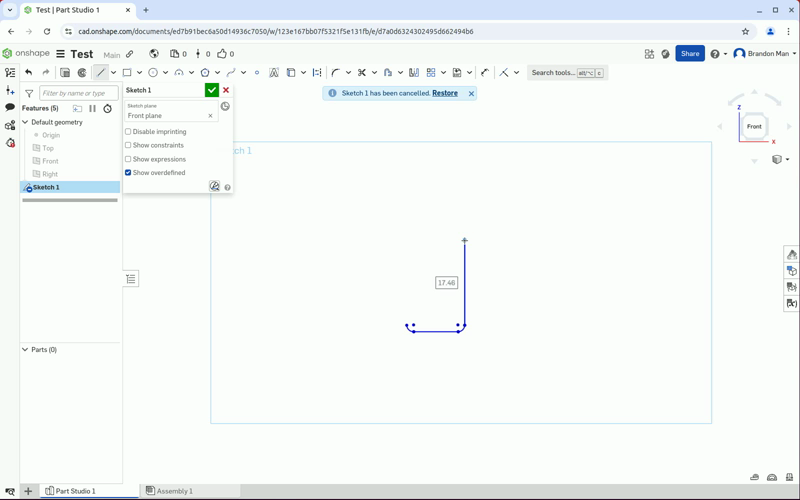
mouse_move(464, 240)
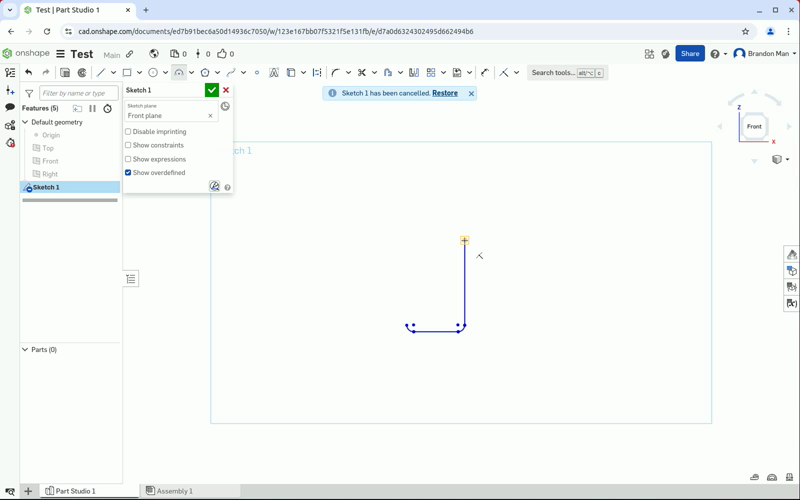
click(464, 240)
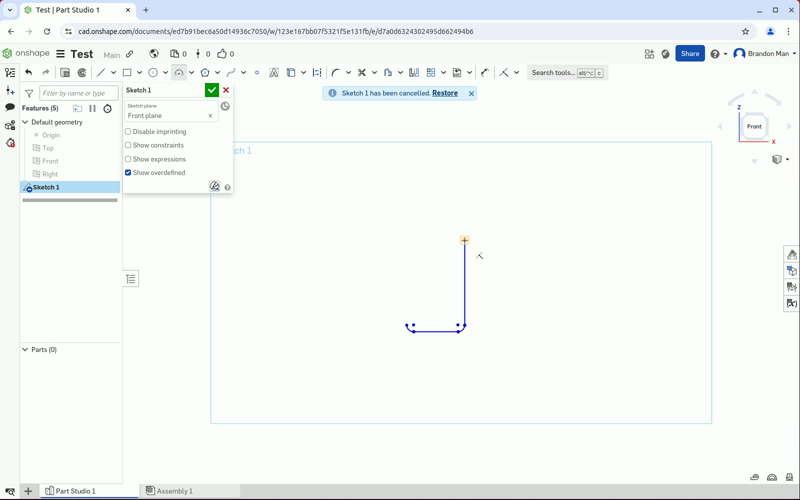
key_down(shift)
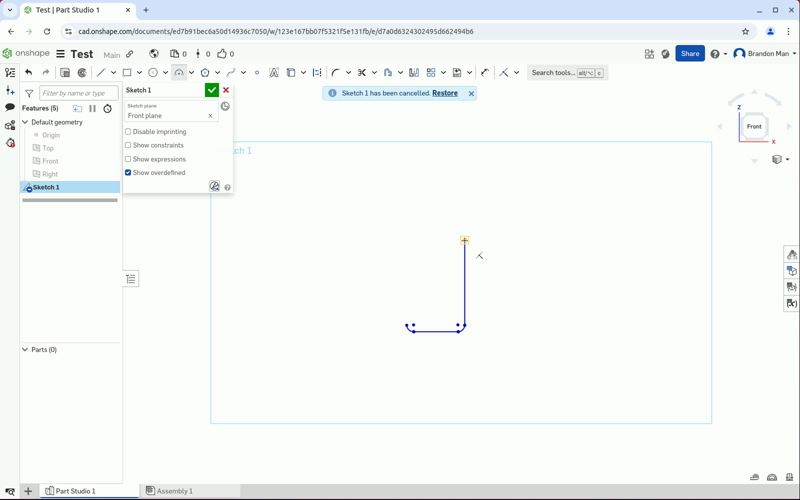
mouse_move(458, 233)
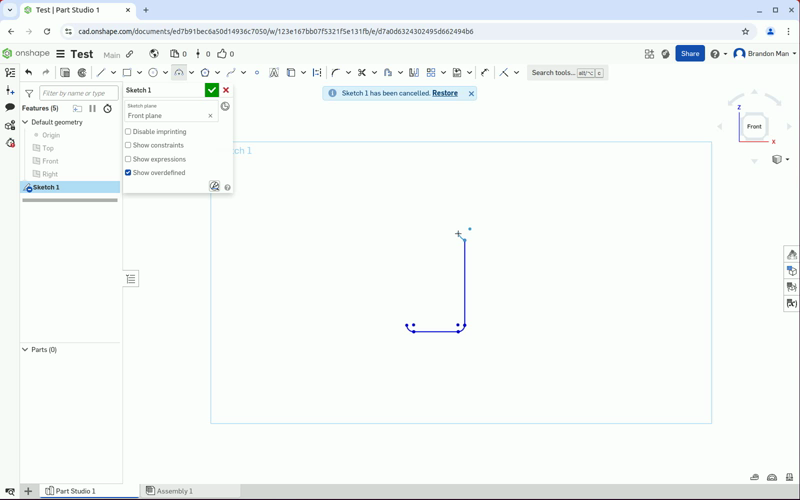
click(458, 233)
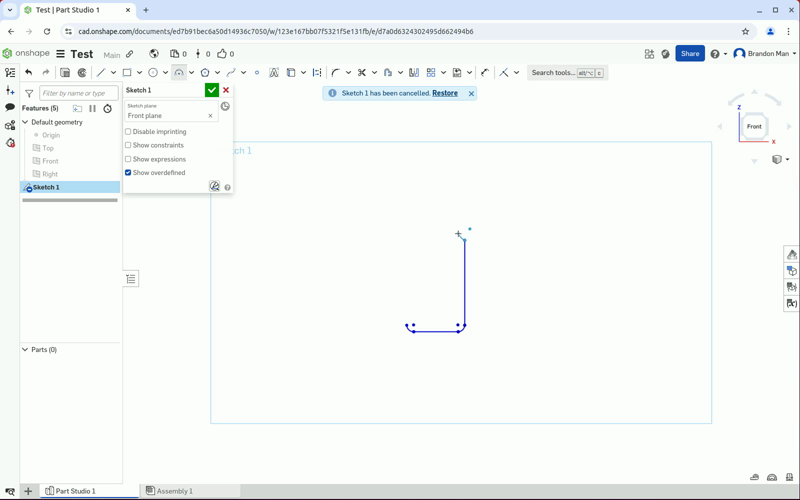
mouse_move(462, 235)
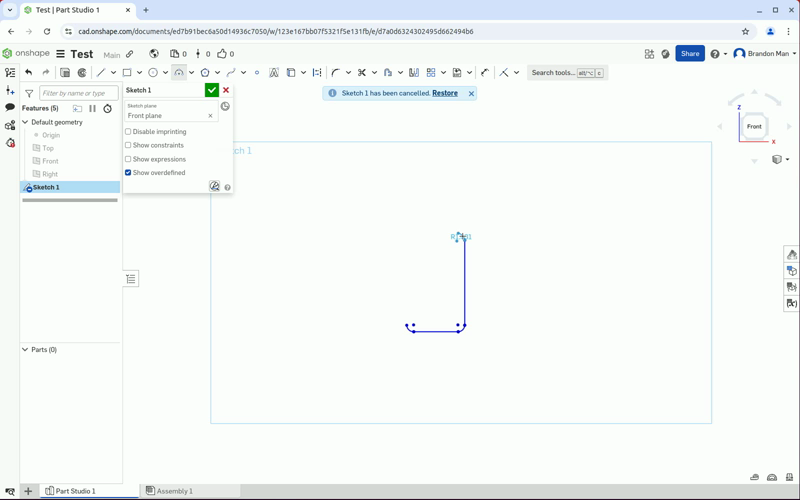
click(462, 235)
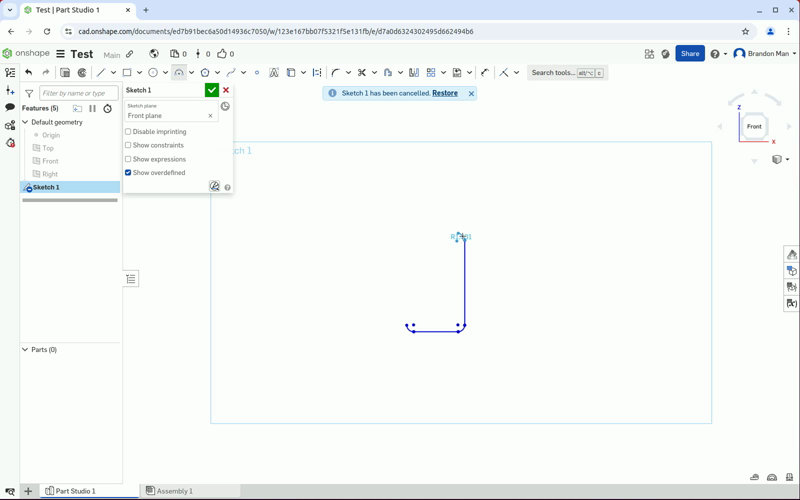
key_up(shift)
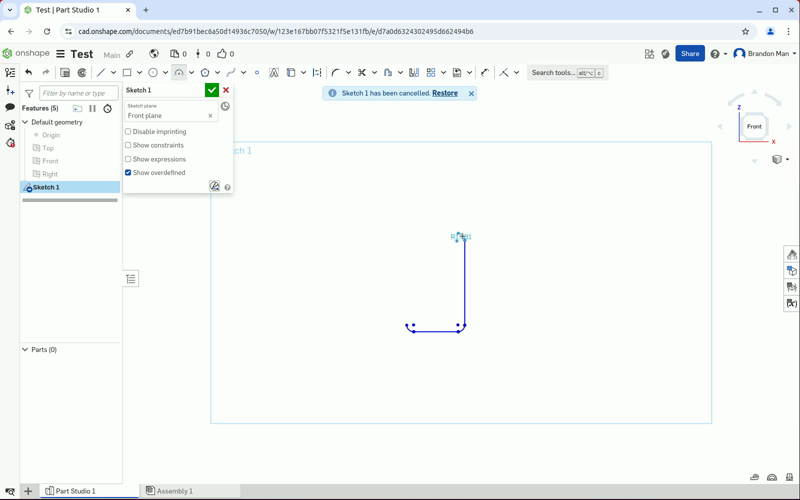
key(esc)
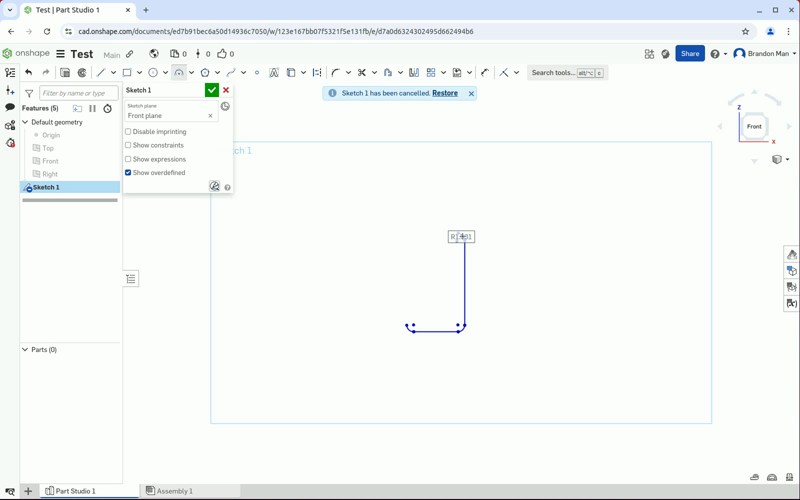
key(l)
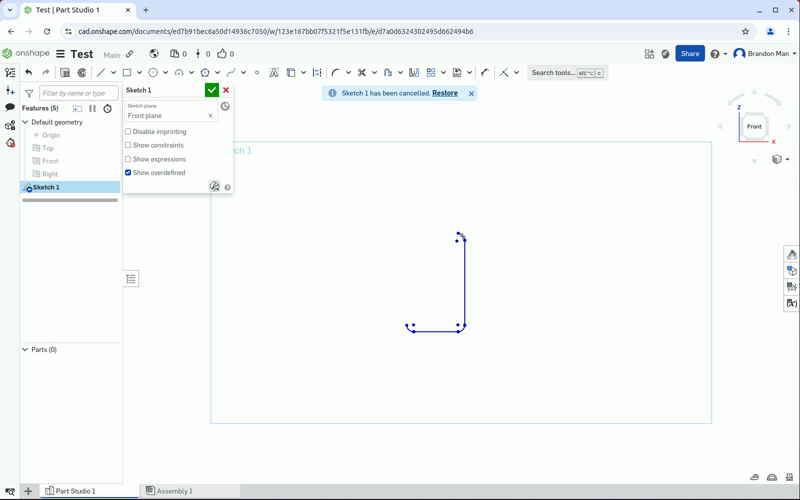
mouse_move(458, 233)
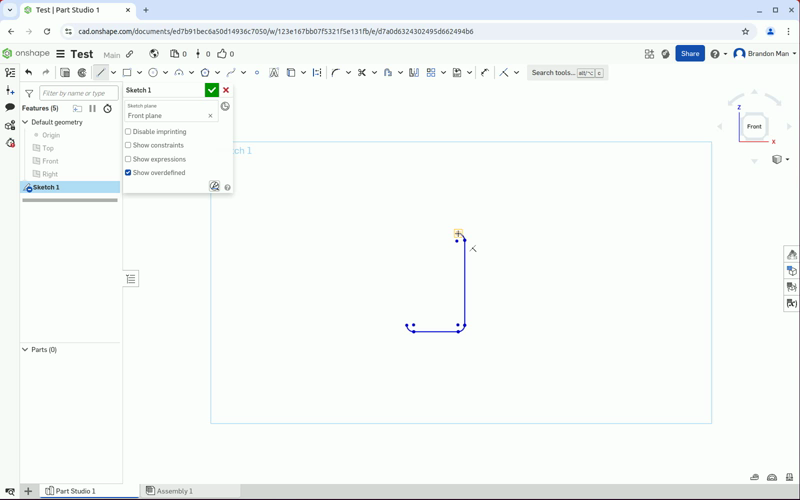
click(458, 233)
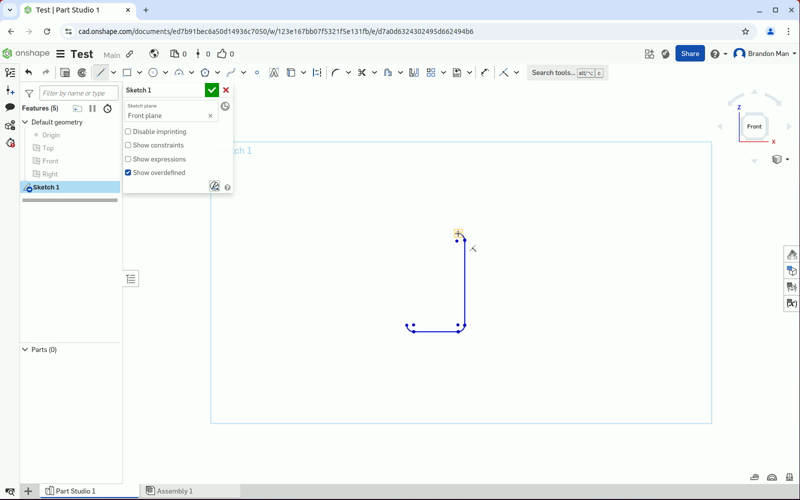
key_down(shift)
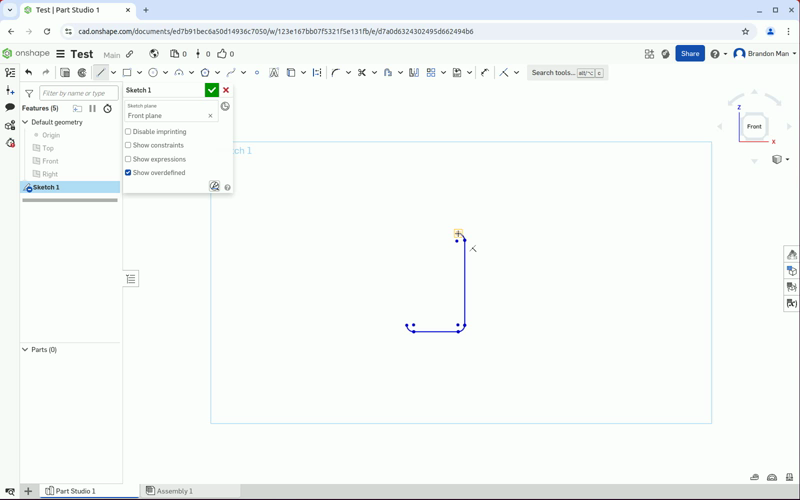
mouse_move(488, 233)
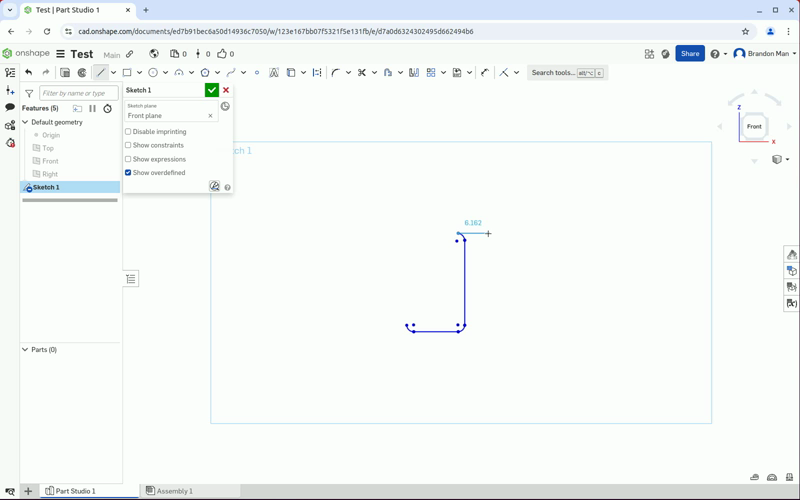
mouse_move(413, 233)
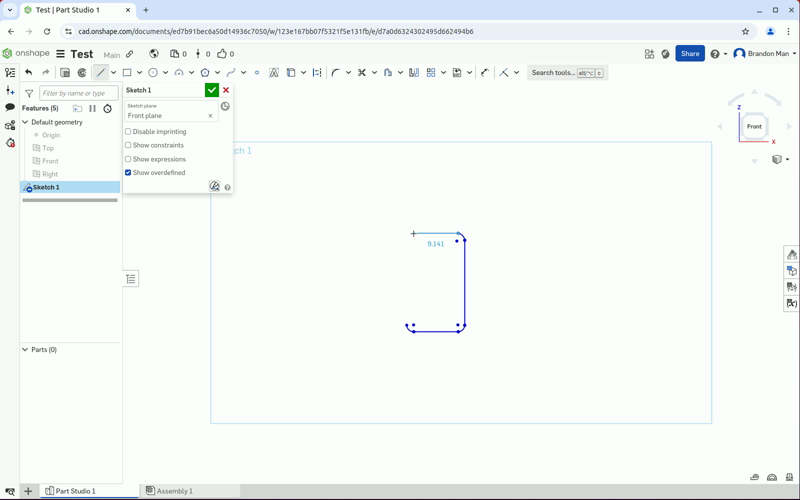
click(413, 233)
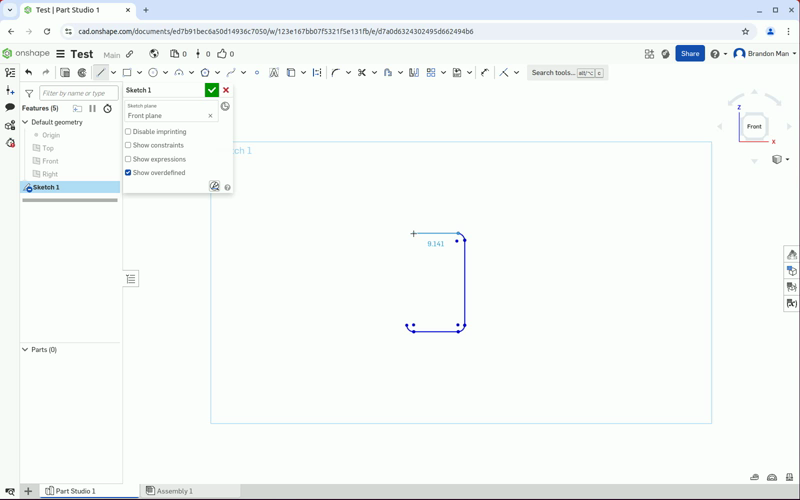
key_up(shift)
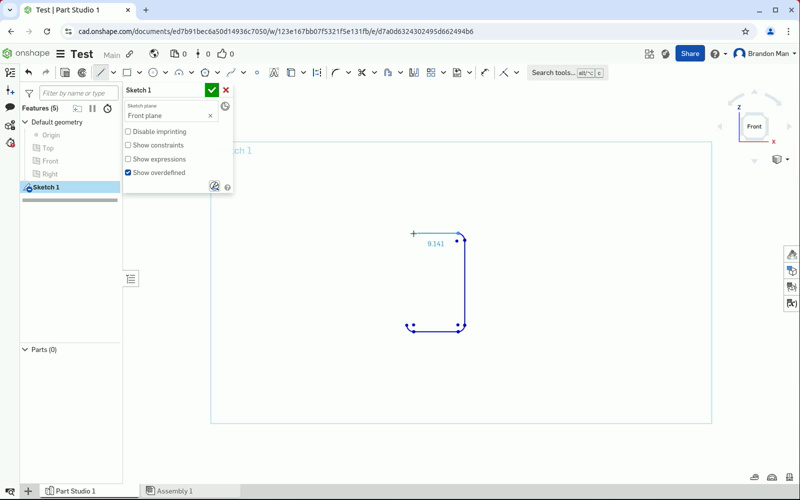
key(esc)
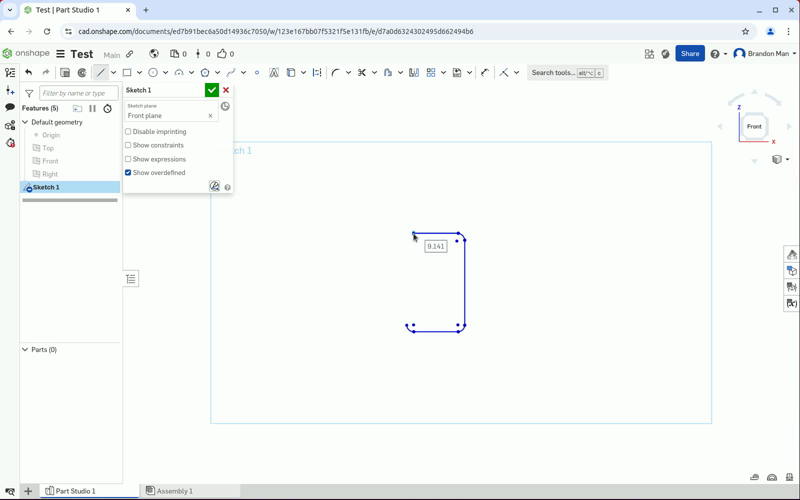
key(a)
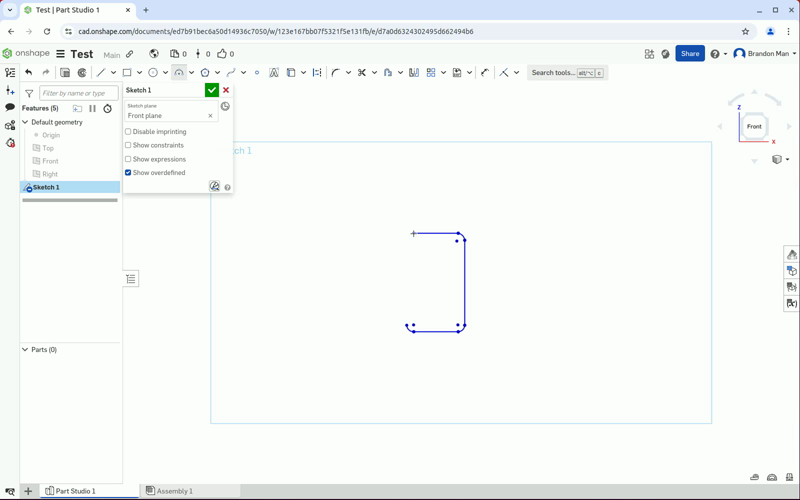
mouse_move(413, 233)
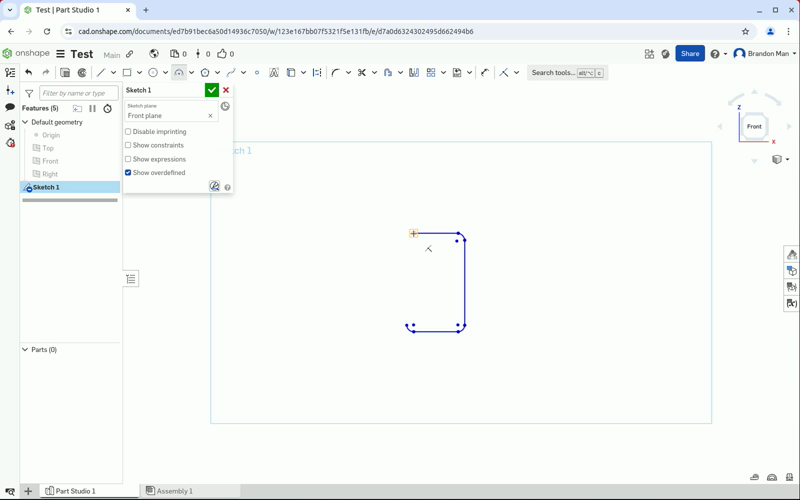
click(413, 233)
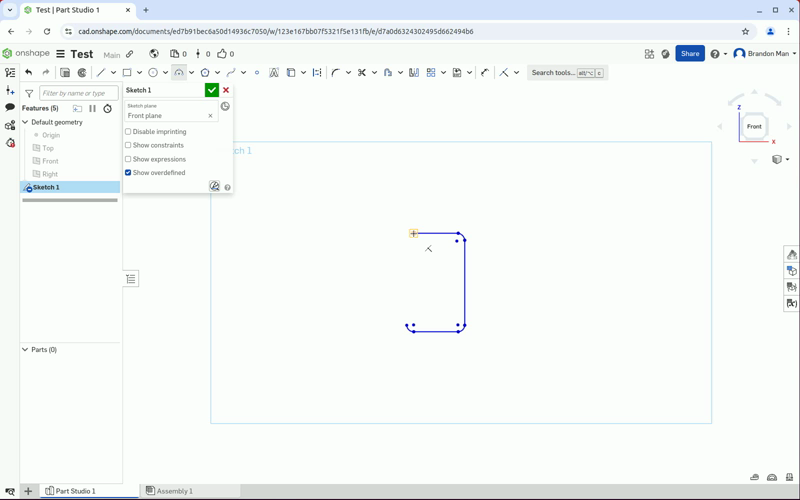
key_down(shift)
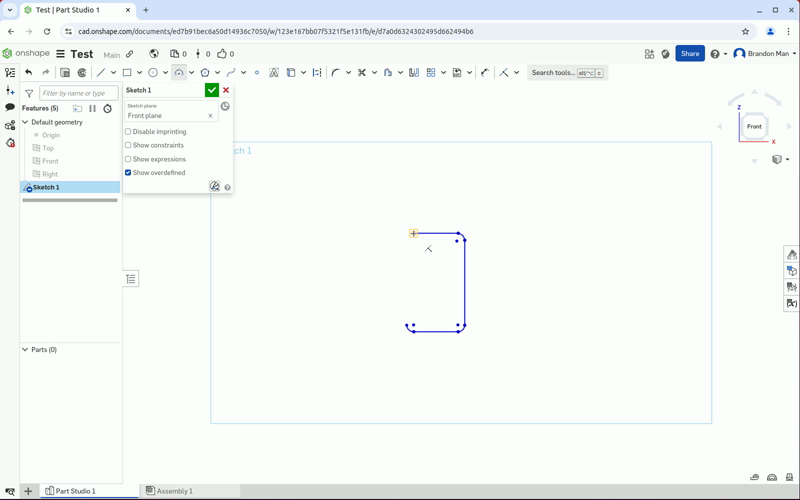
mouse_move(406, 240)
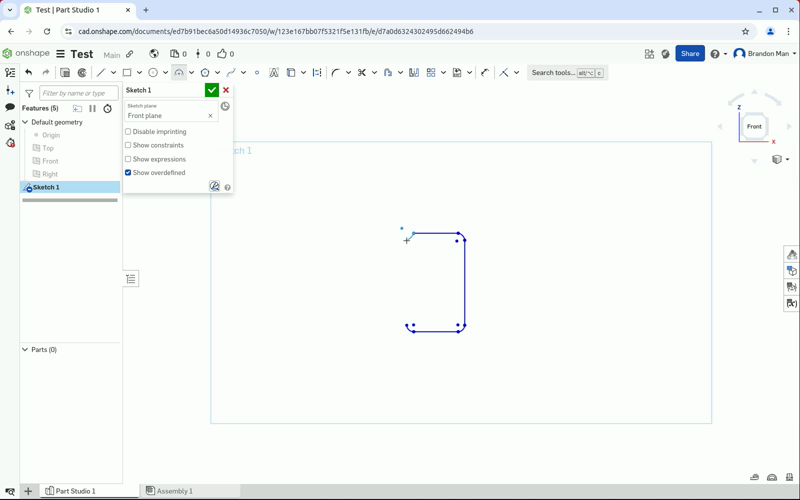
click(406, 240)
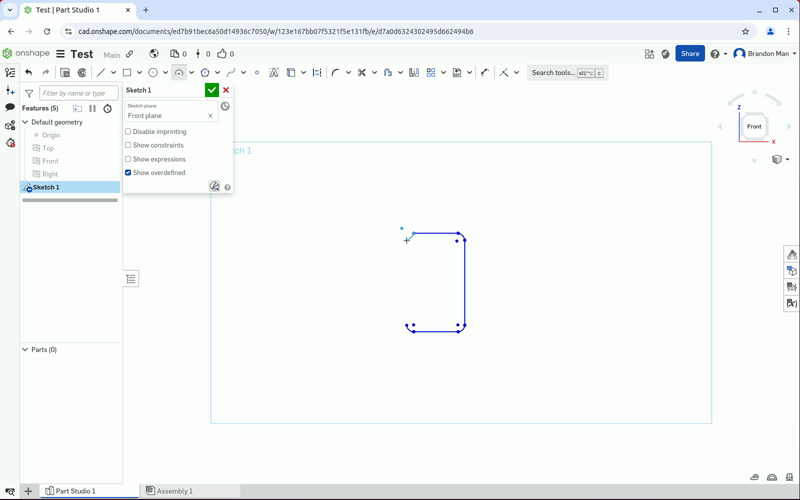
mouse_move(408, 235)
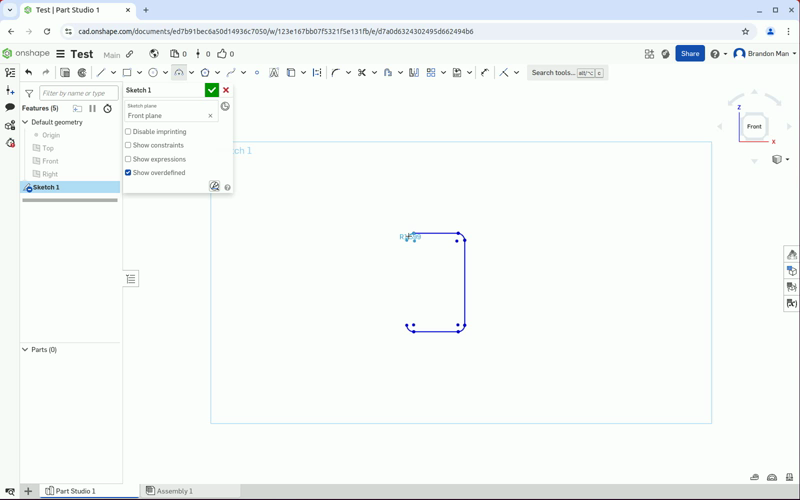
click(408, 235)
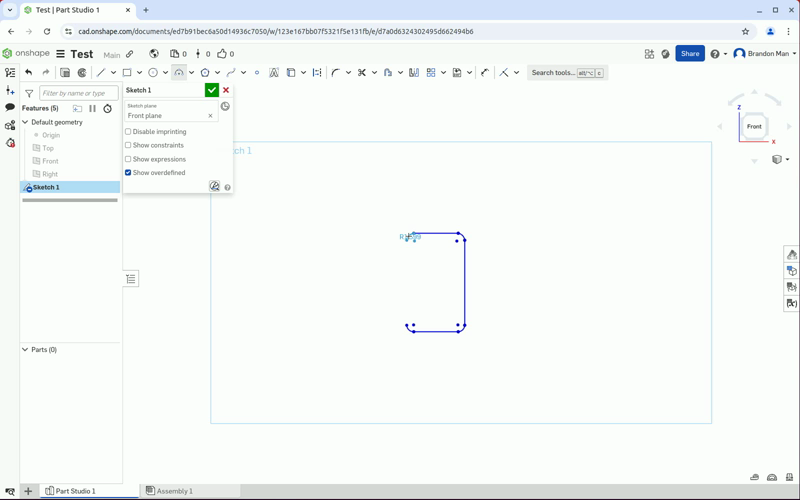
key_up(shift)
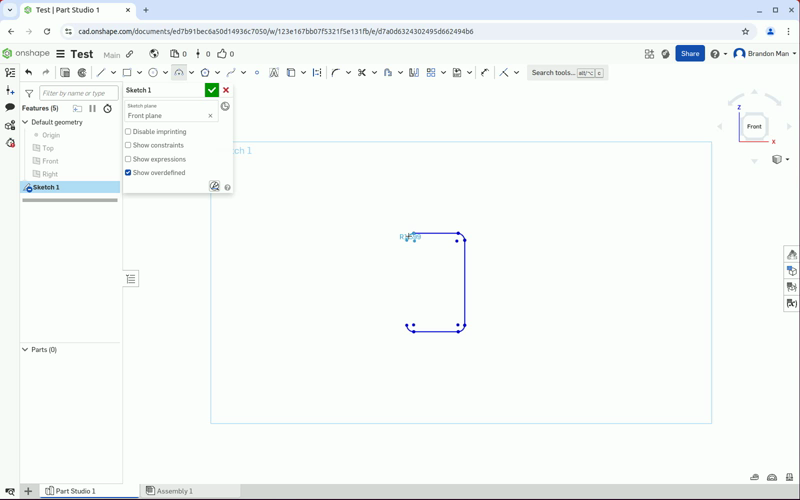
key(esc)
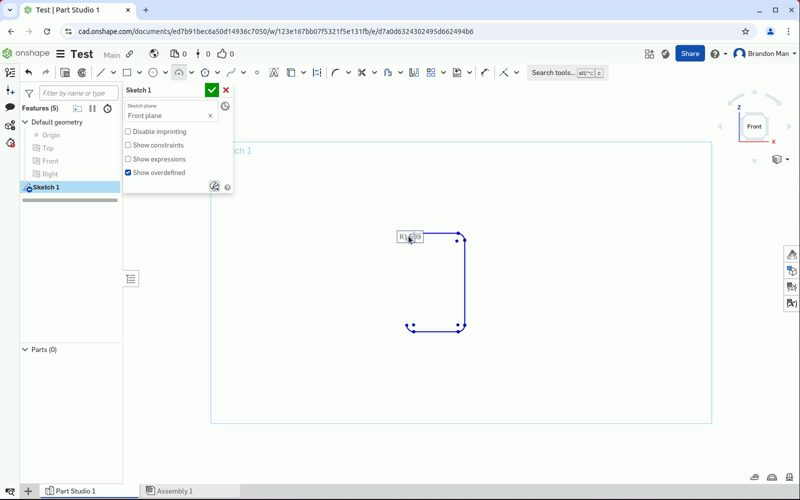
key(l)
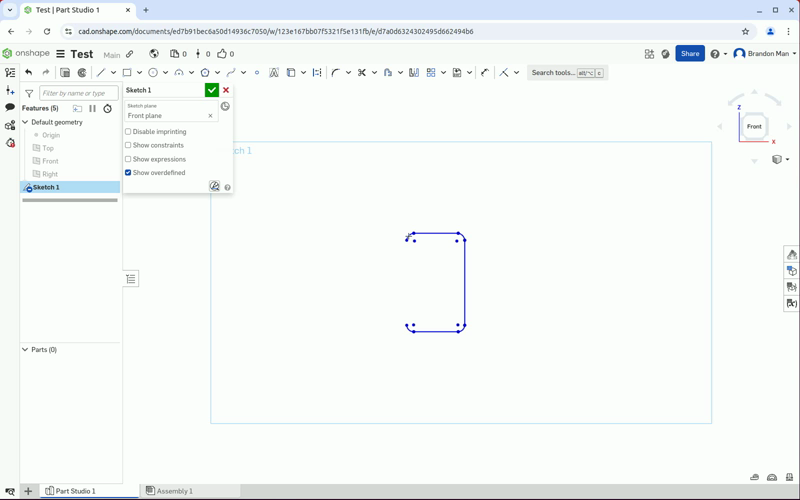
mouse_move(406, 240)
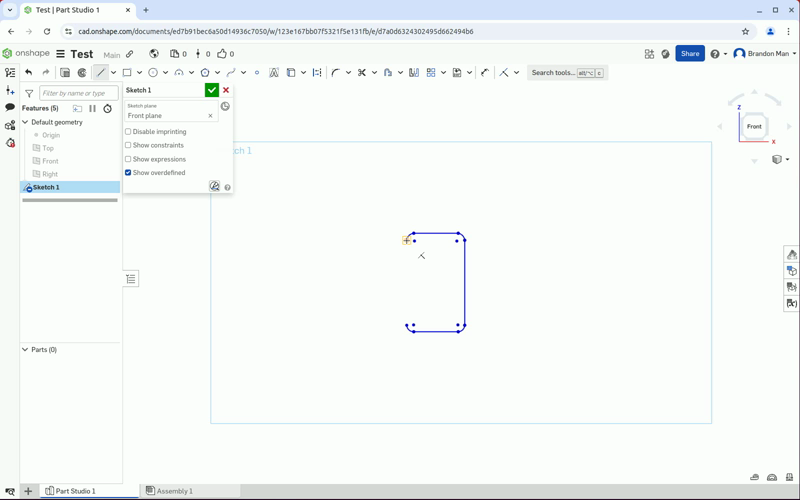
click(406, 240)
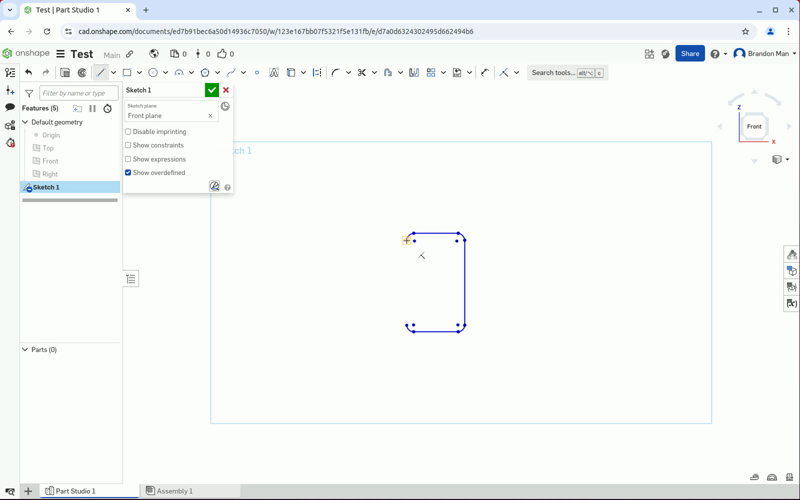
key_down(shift)
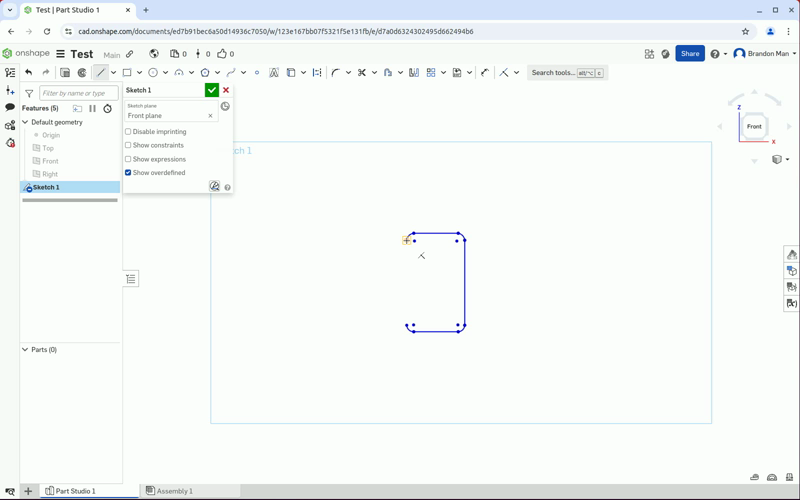
mouse_move(406, 325)
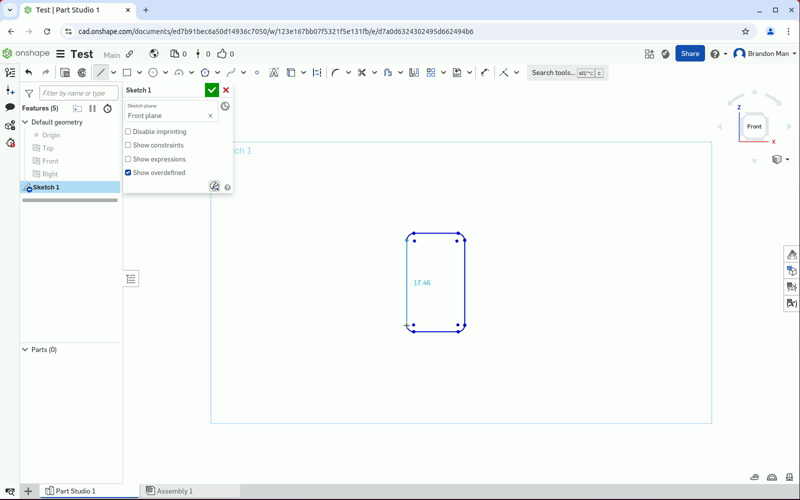
key_up(shift)
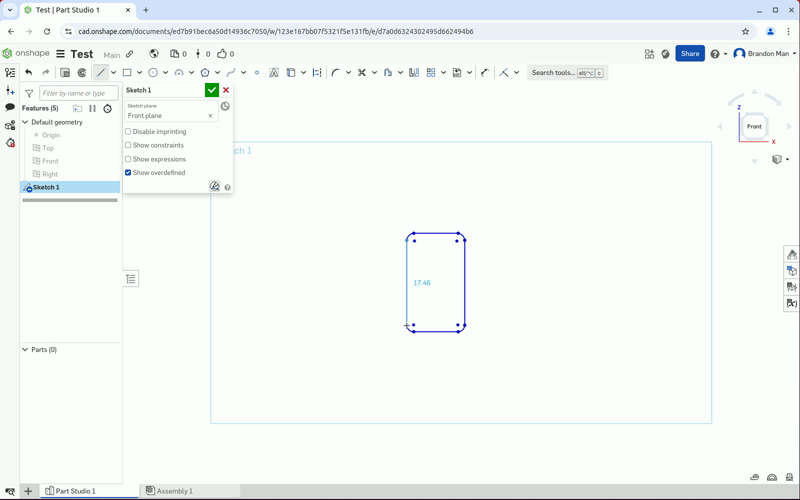
click(406, 325)
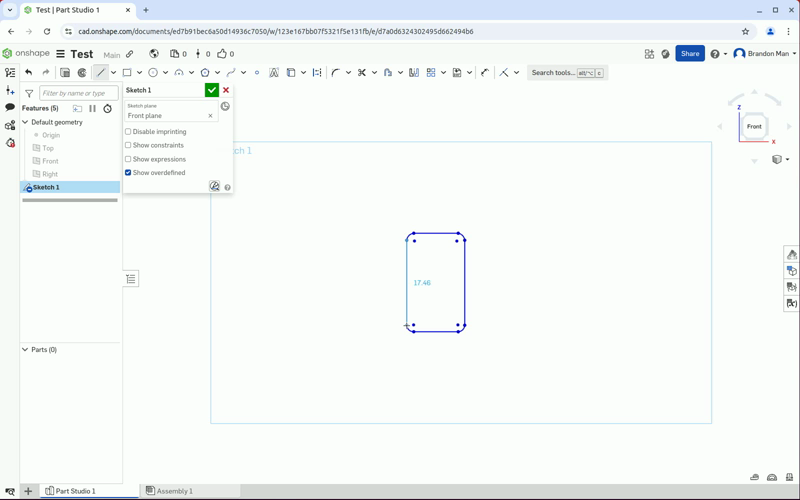
key(esc)
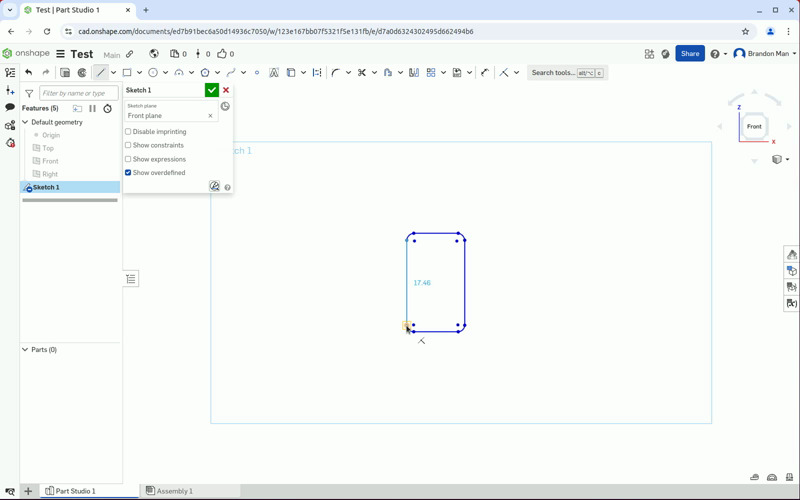
mouse_move(441, 255)
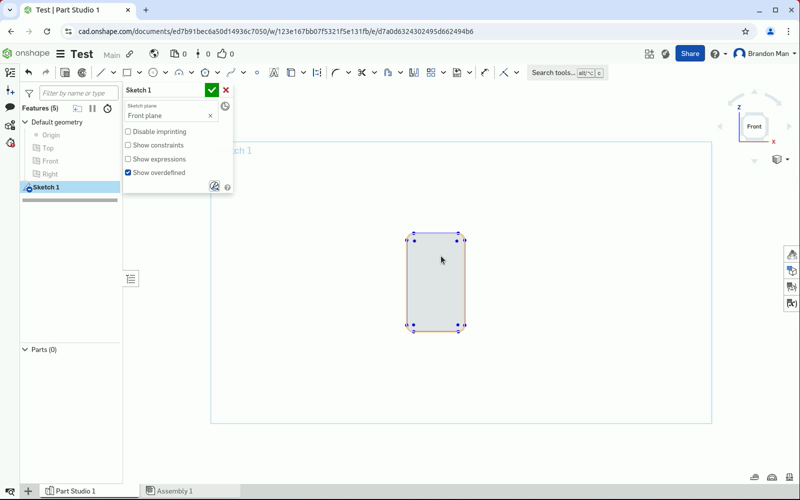
click(441, 255)
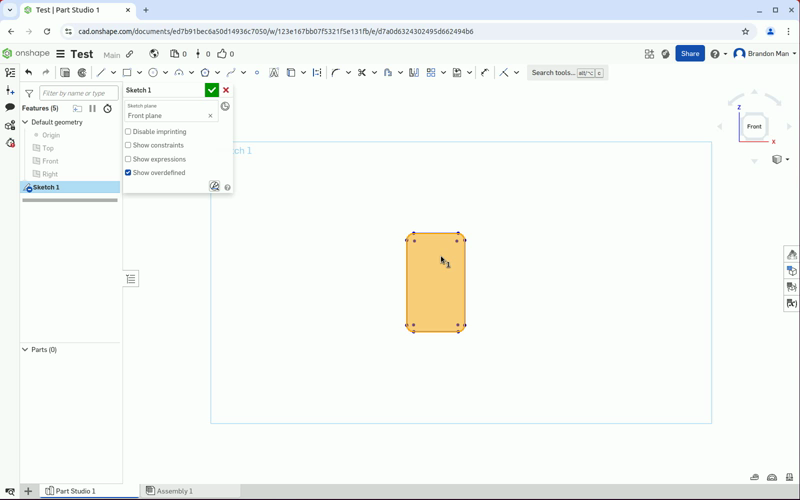
mouse_move(73, 352)
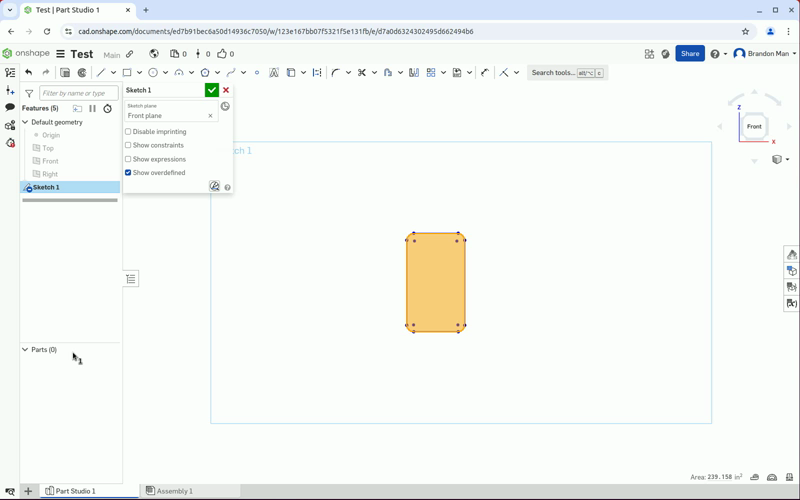
key(shift+y)
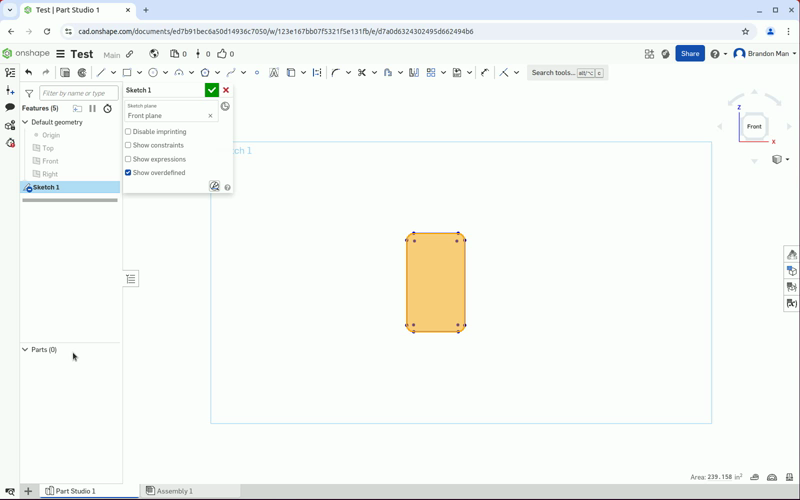
key(shift+e)
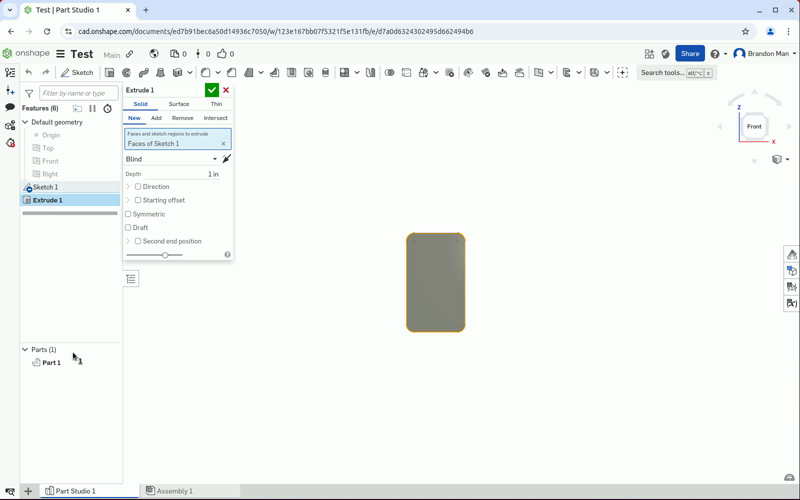
mouse_move(143, 106)
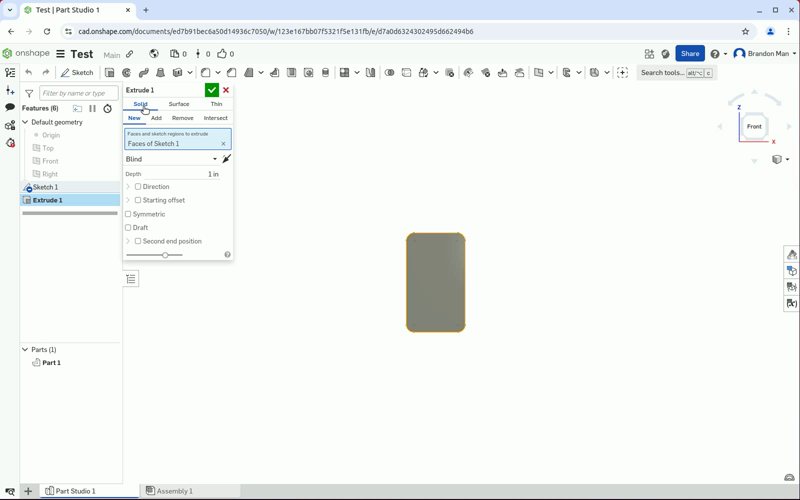
click(143, 106)
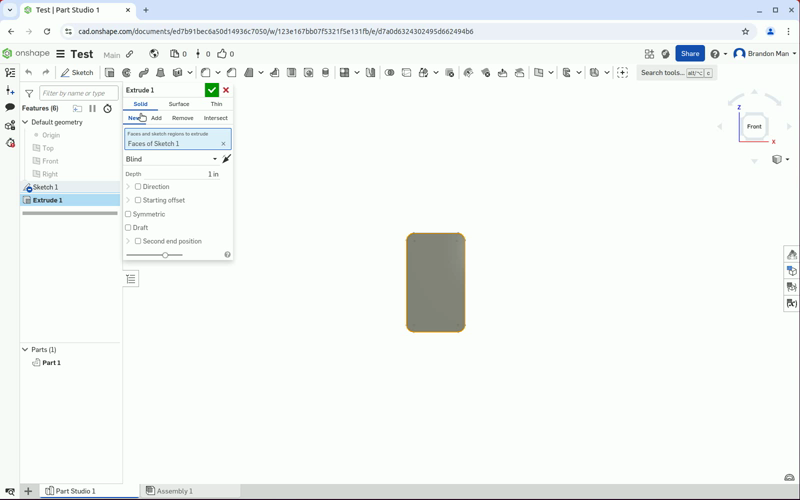
mouse_move(137, 120)
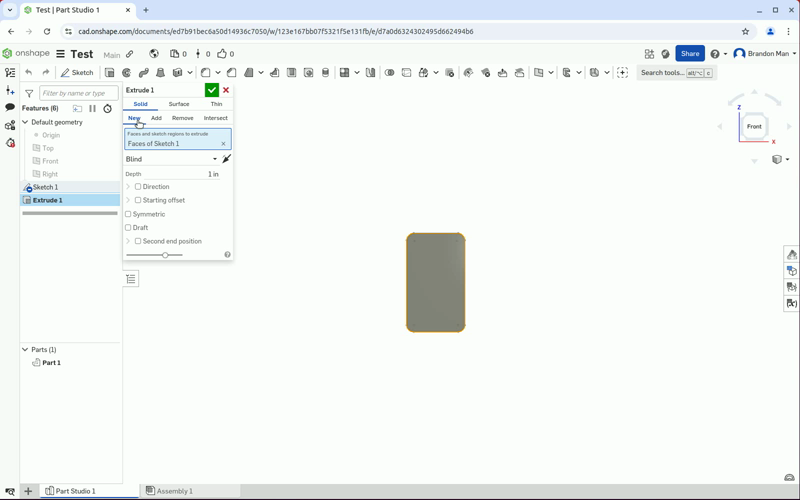
click(137, 120)
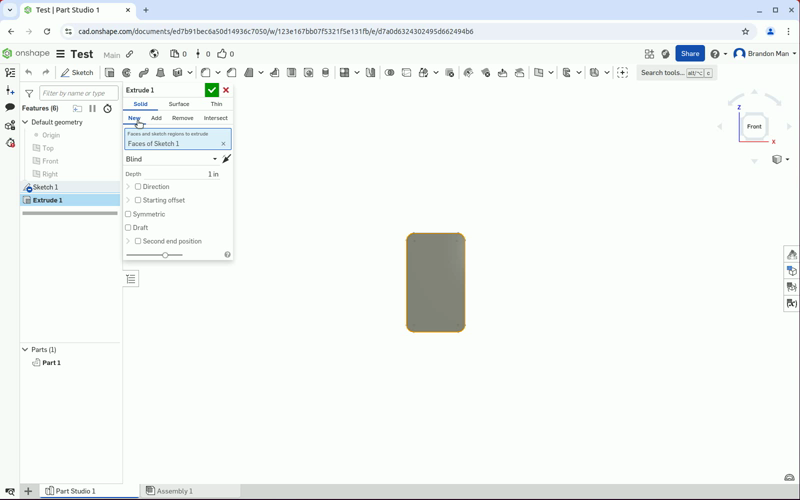
key(tab, 4)
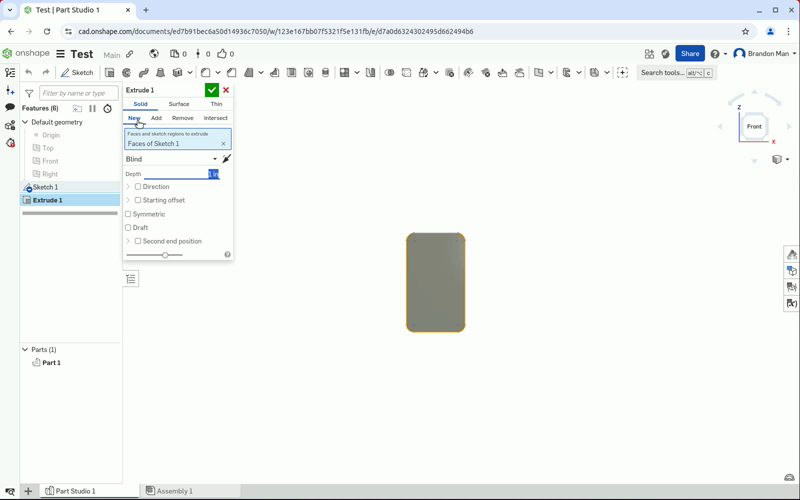
text(-1.444)
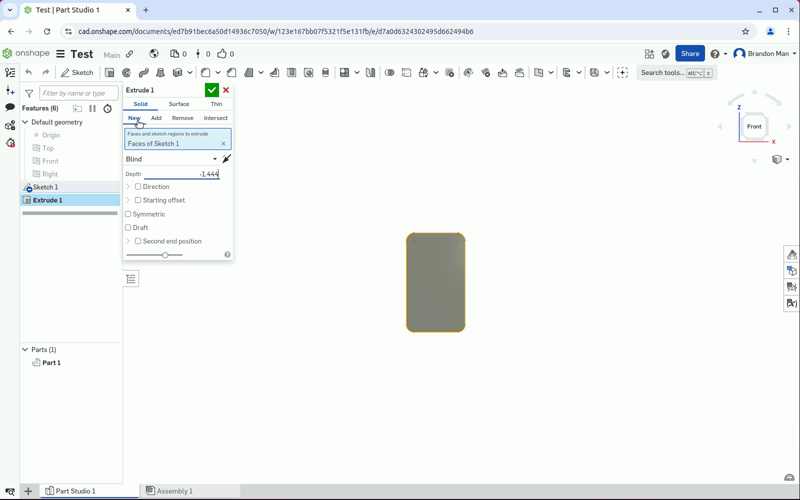
key(enter)
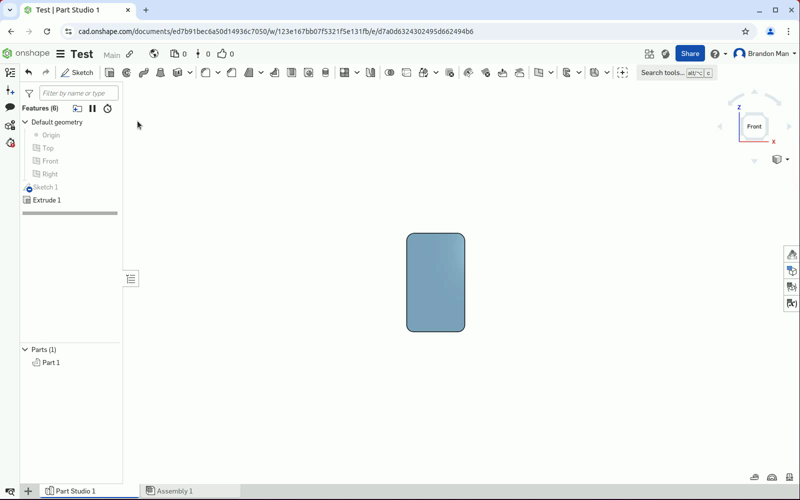
key(shift+h)
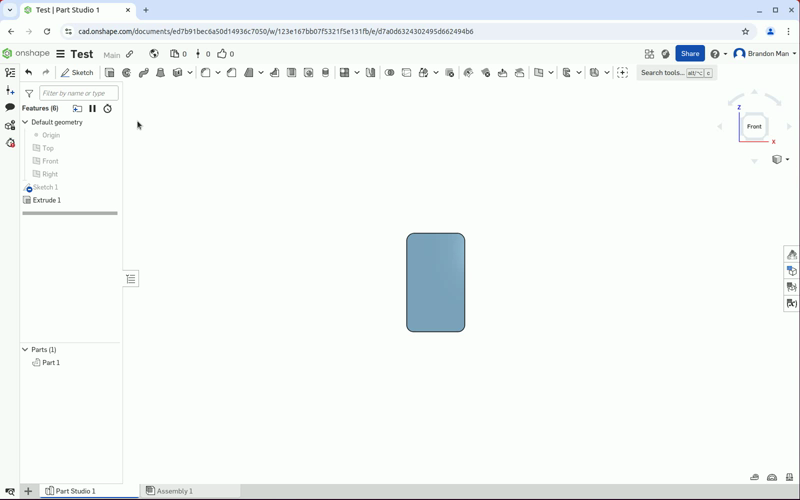
key(shift+h)
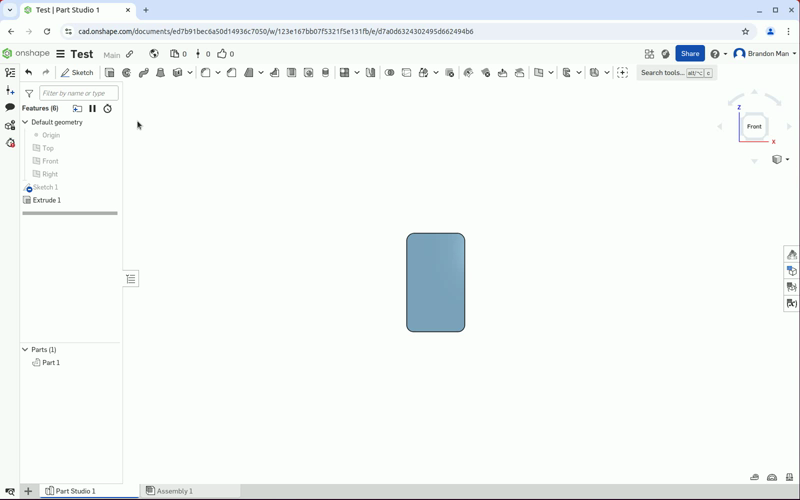
mouse_move(73, 189)
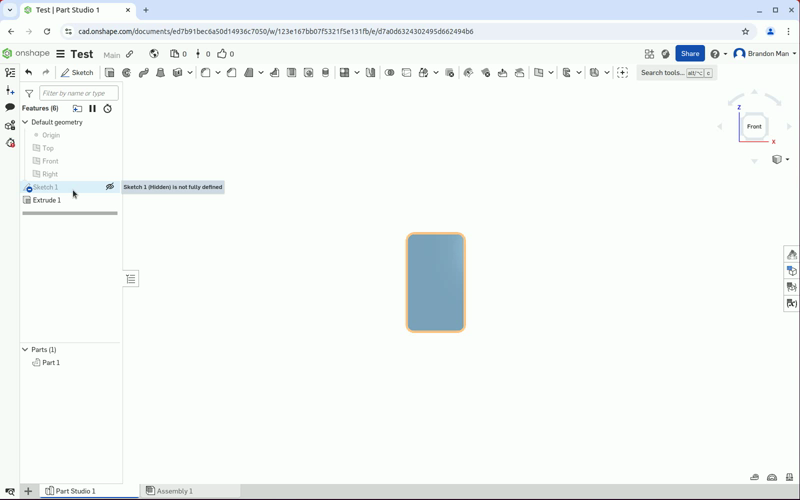
click(73, 189)
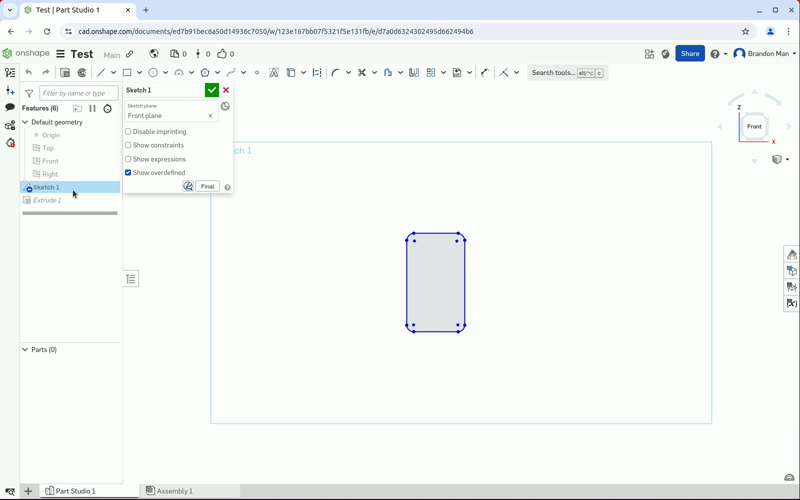
mouse_move(229, 92)
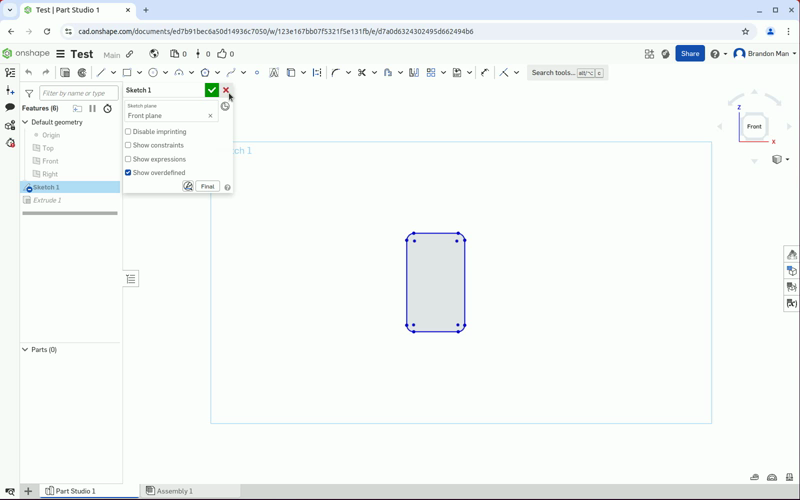
click(229, 92)
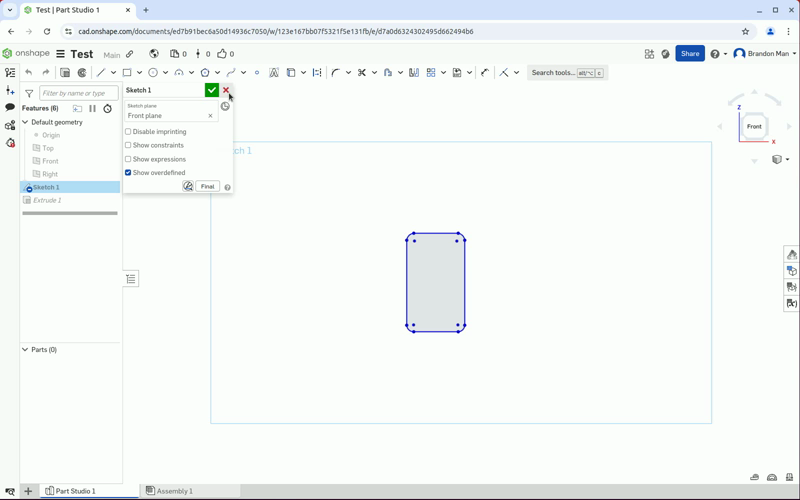
key(shift+s)
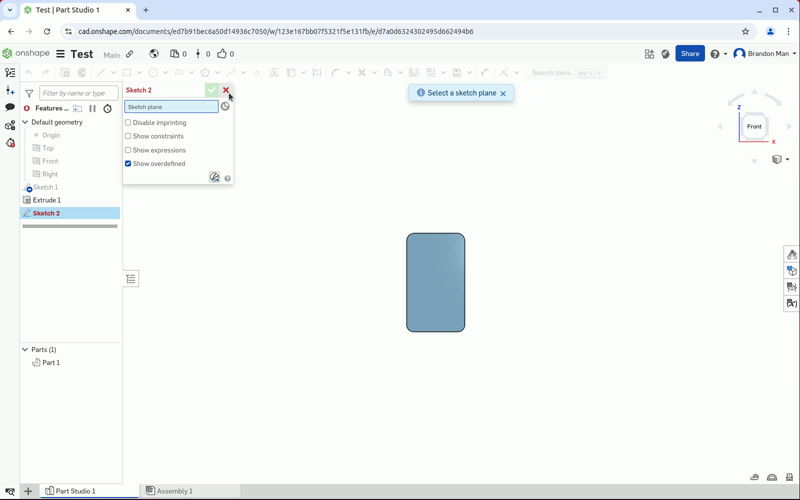
mouse_move(73, 163)
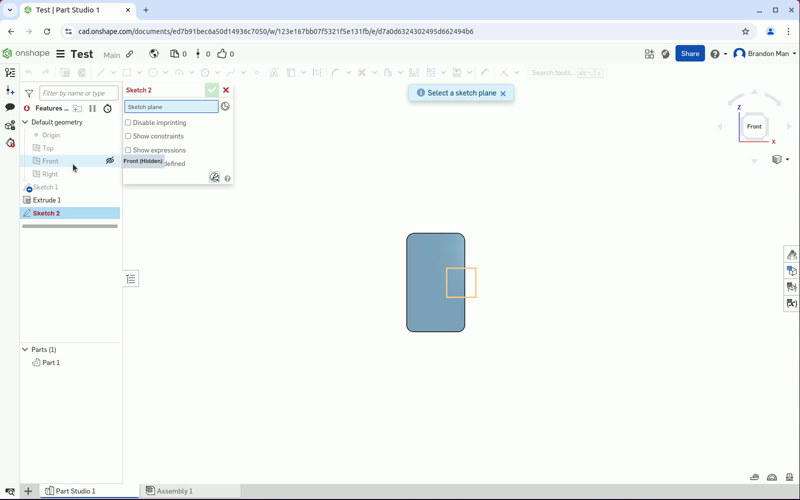
click(73, 163)
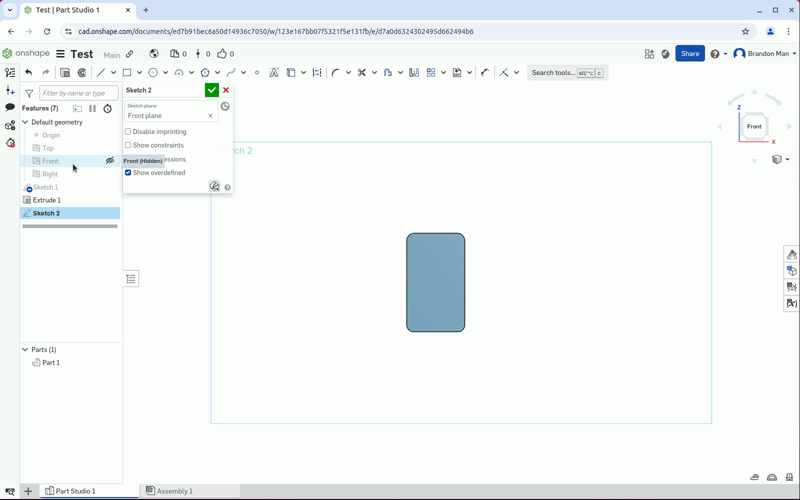
mouse_move(73, 352)
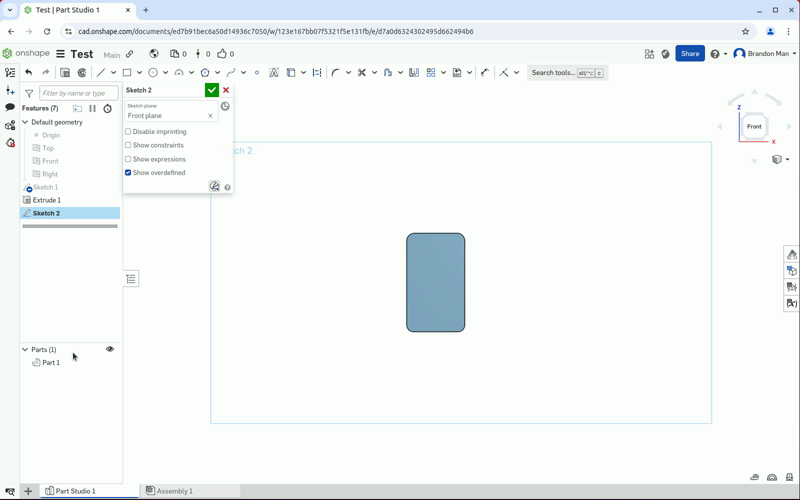
key(y)
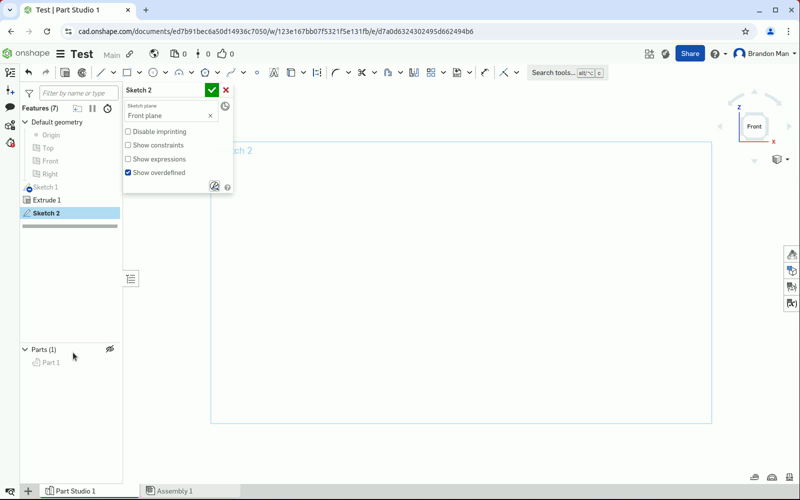
key(a)
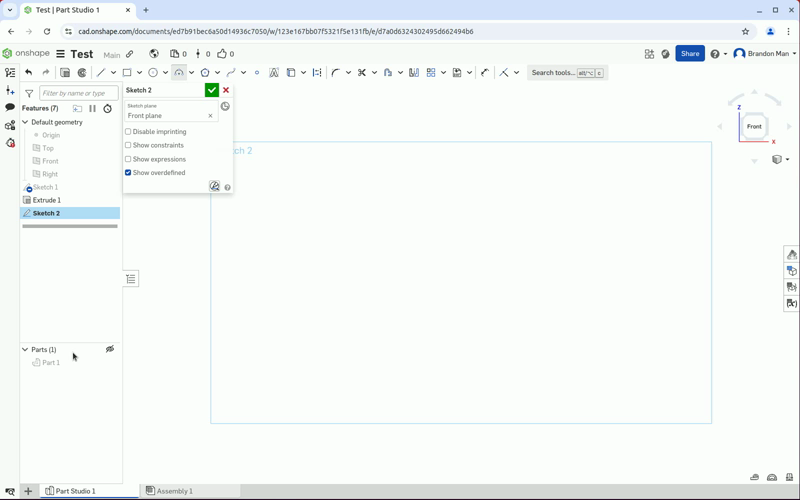
key_down(shift)
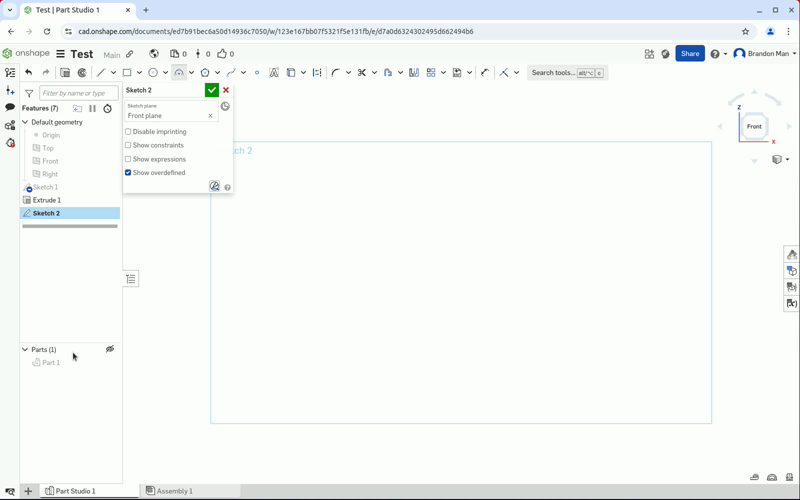
mouse_move(404, 336)
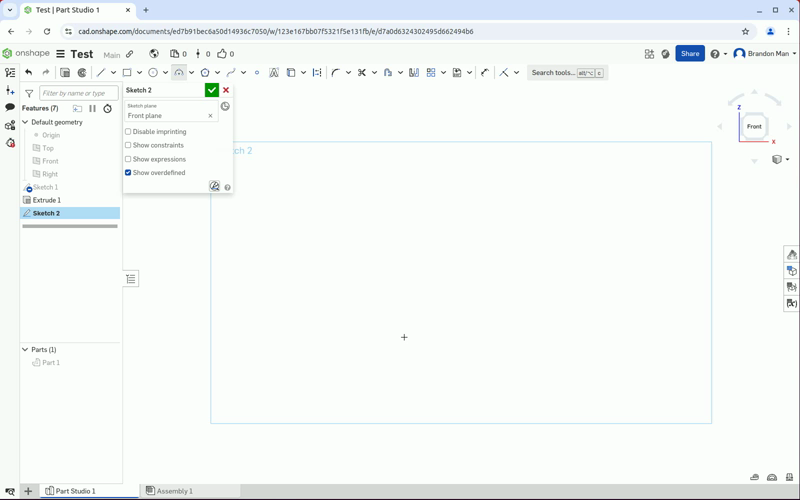
click(404, 336)
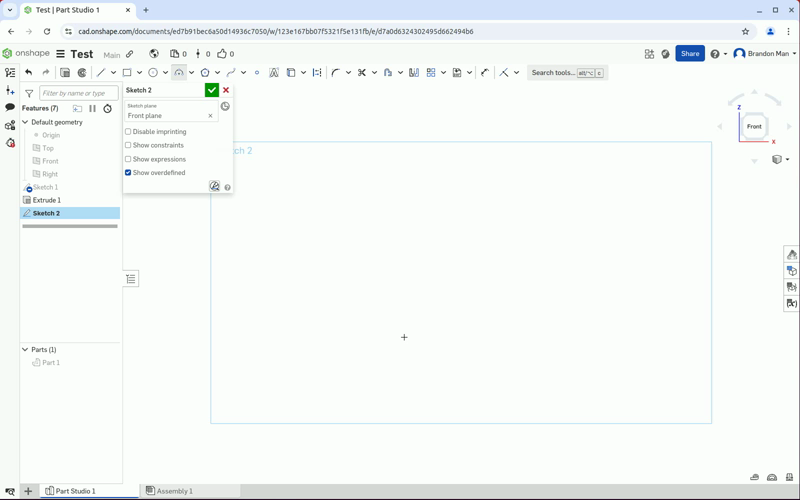
key_up(shift)
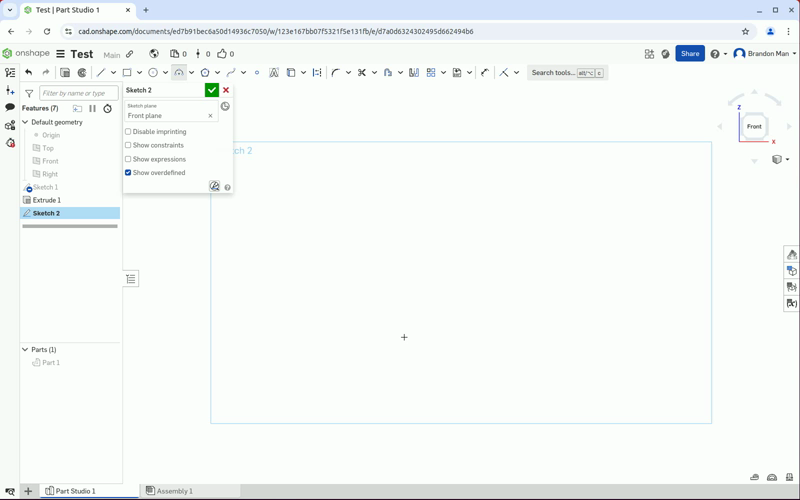
key_down(shift)
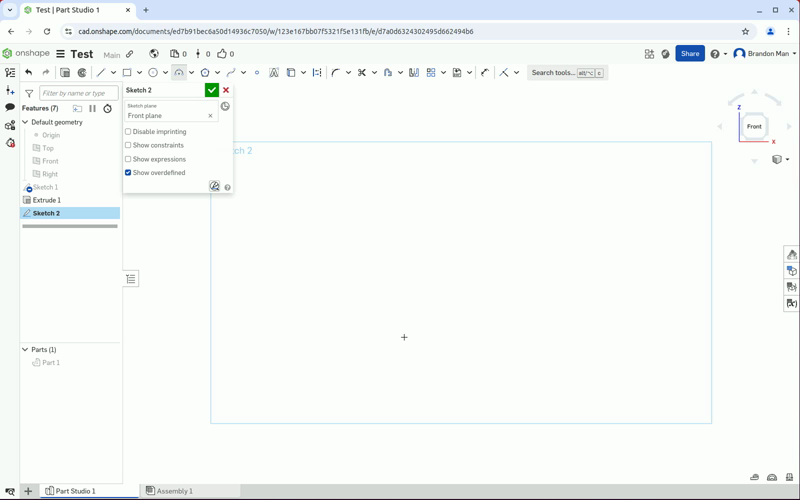
mouse_move(411, 343)
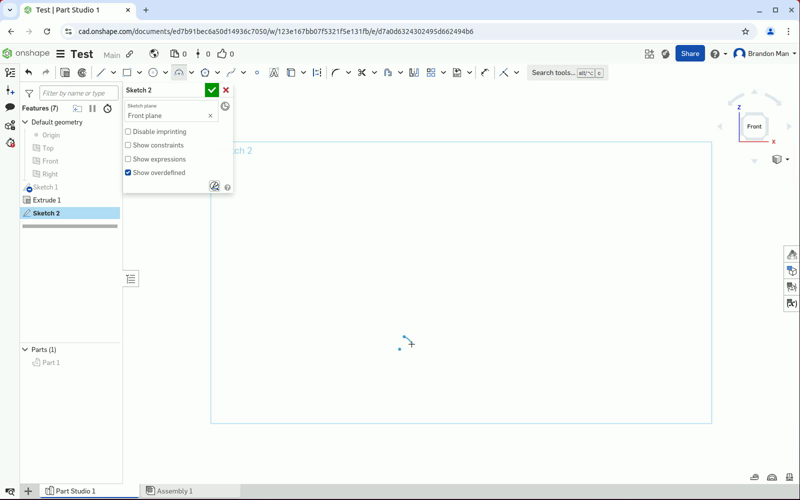
click(411, 343)
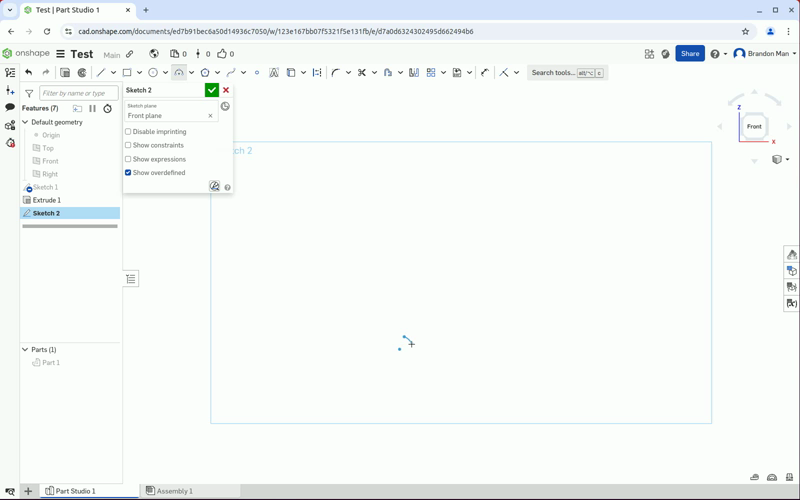
mouse_move(406, 341)
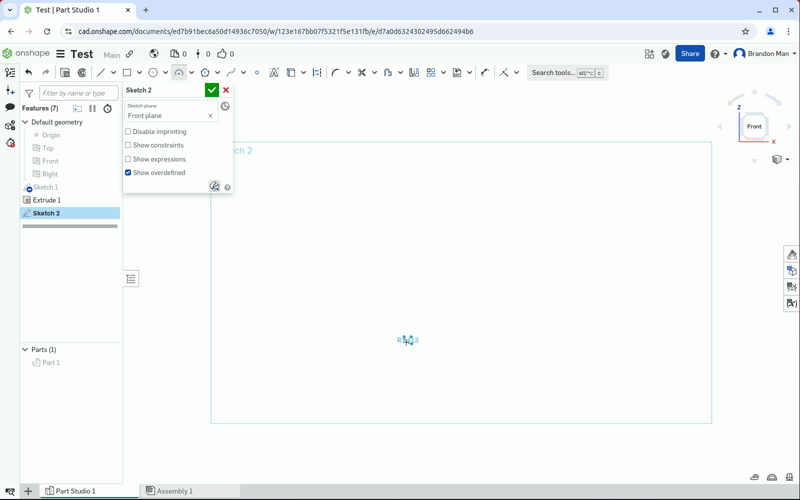
click(406, 341)
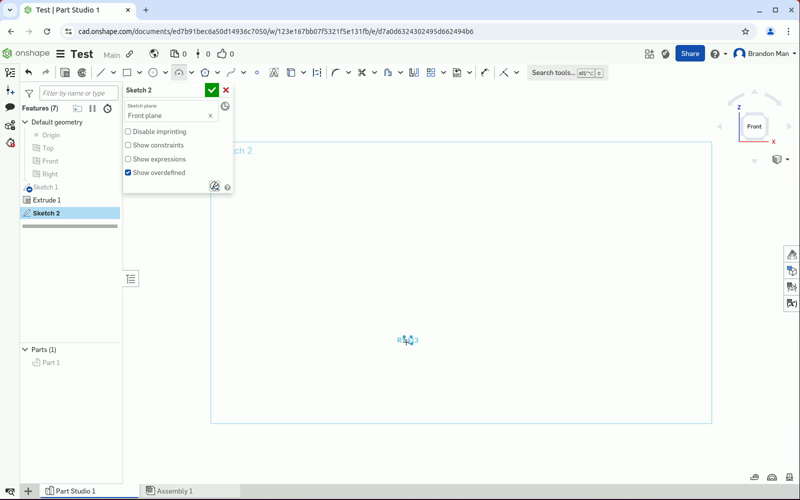
key_up(shift)
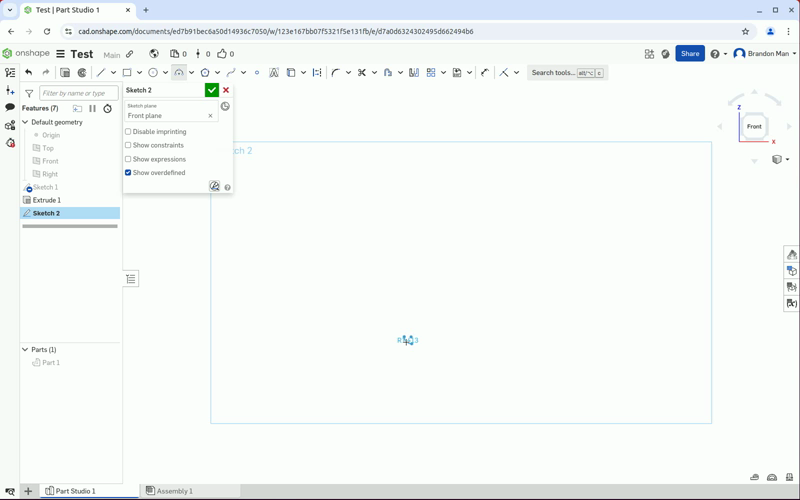
key(esc)
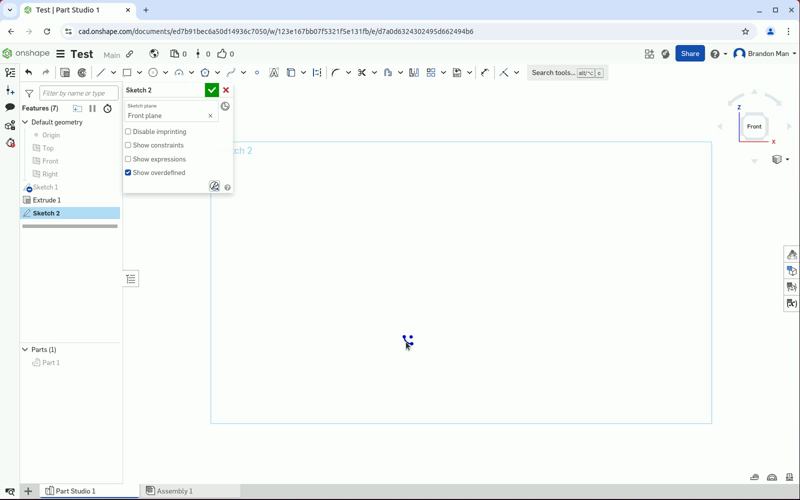
key(l)
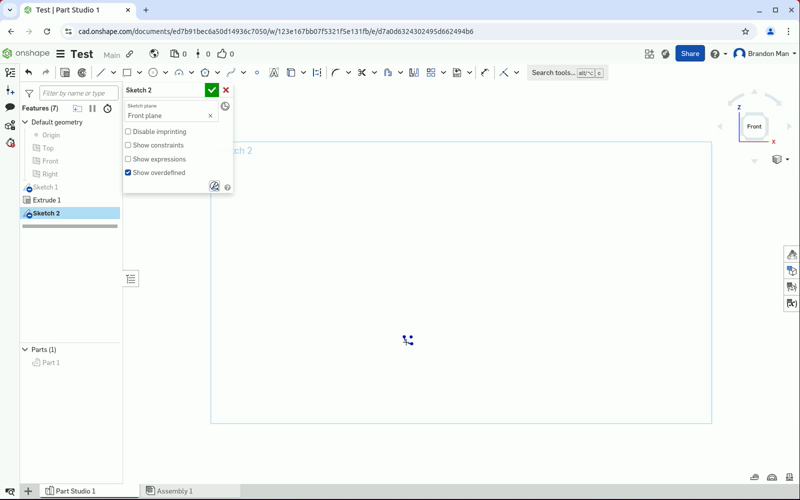
mouse_move(411, 343)
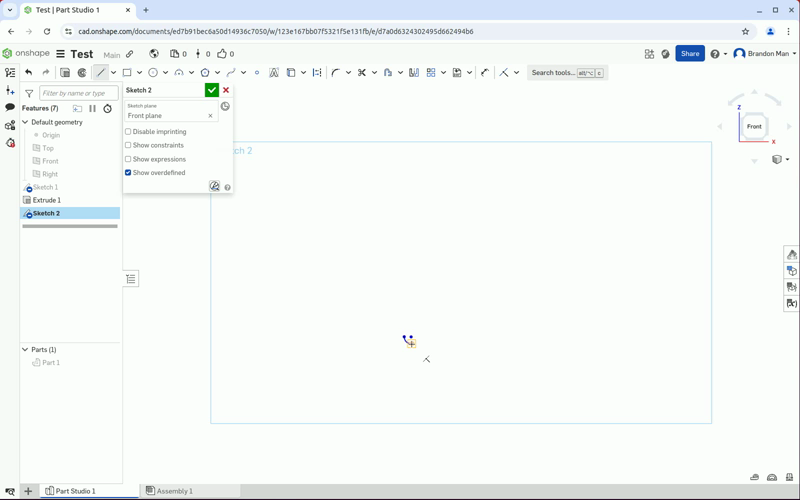
click(411, 343)
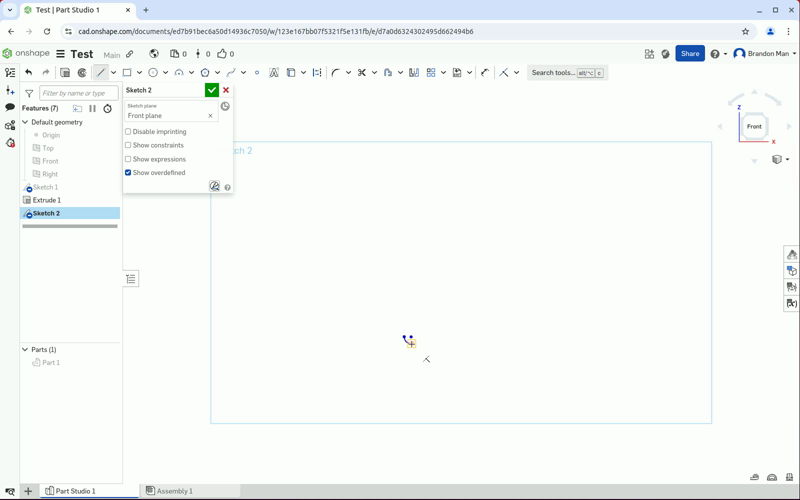
key_down(shift)
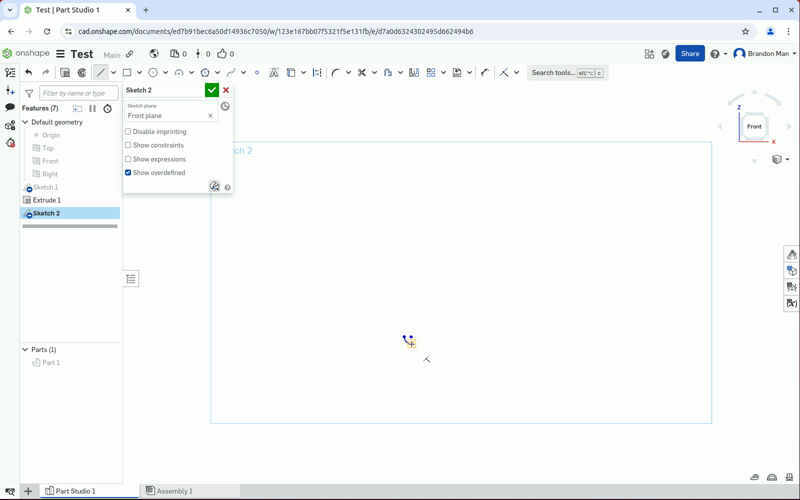
mouse_move(441, 343)
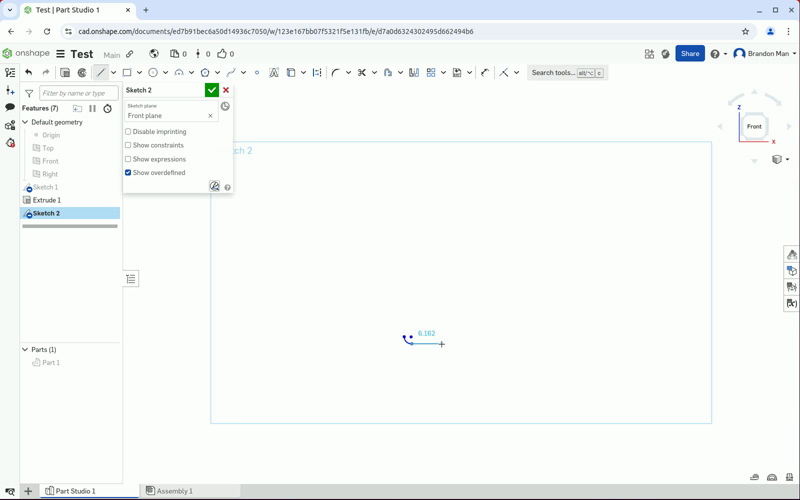
mouse_move(462, 343)
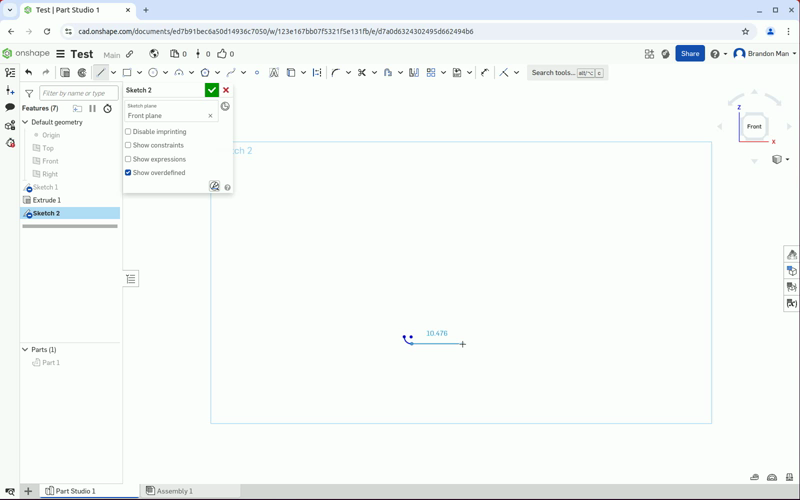
click(462, 343)
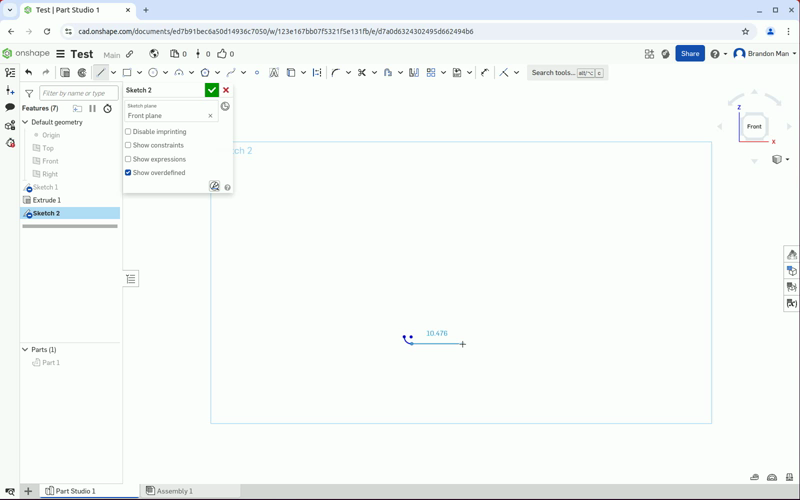
key_up(shift)
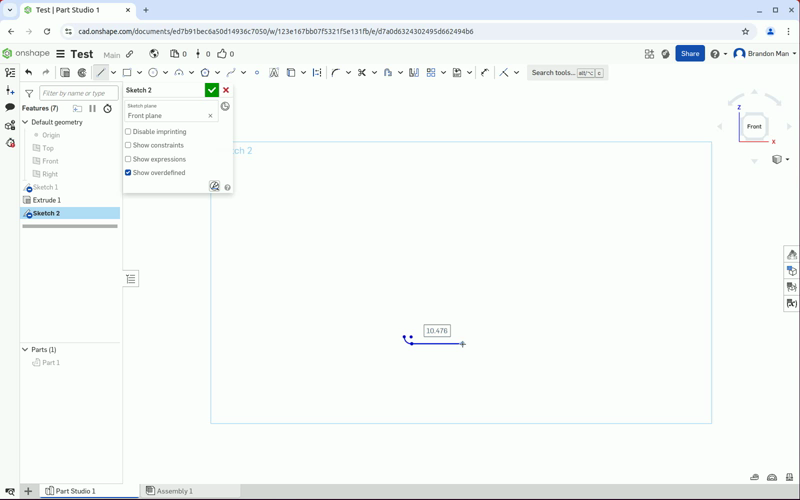
key(esc)
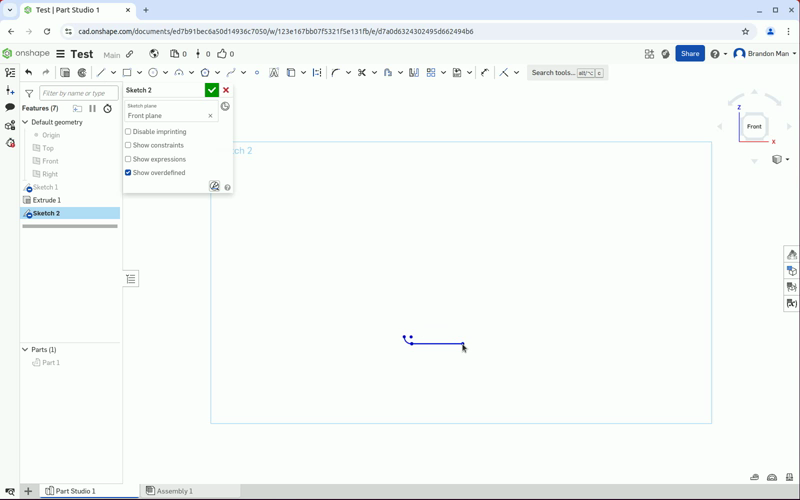
key(a)
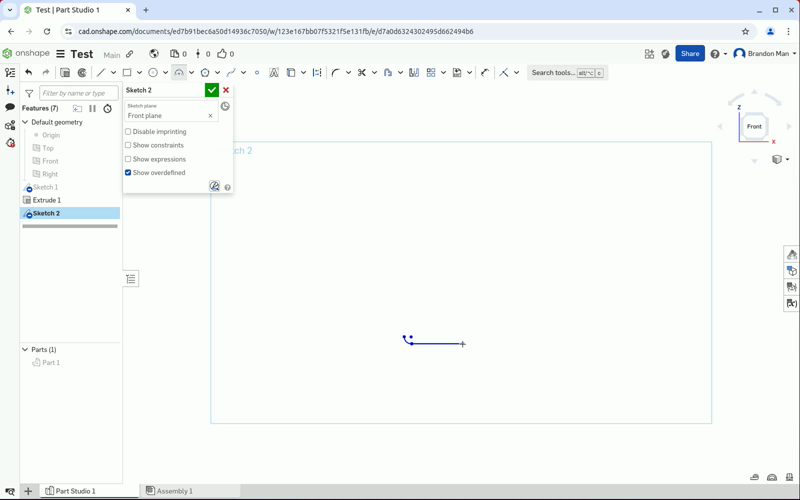
mouse_move(462, 343)
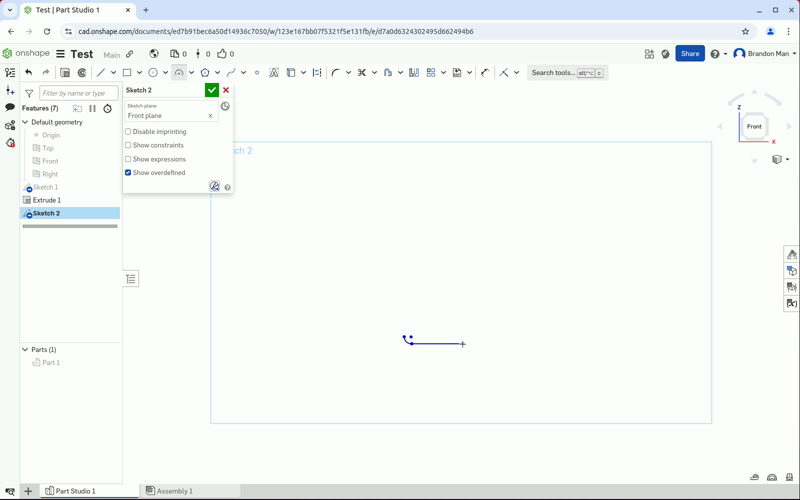
click(462, 343)
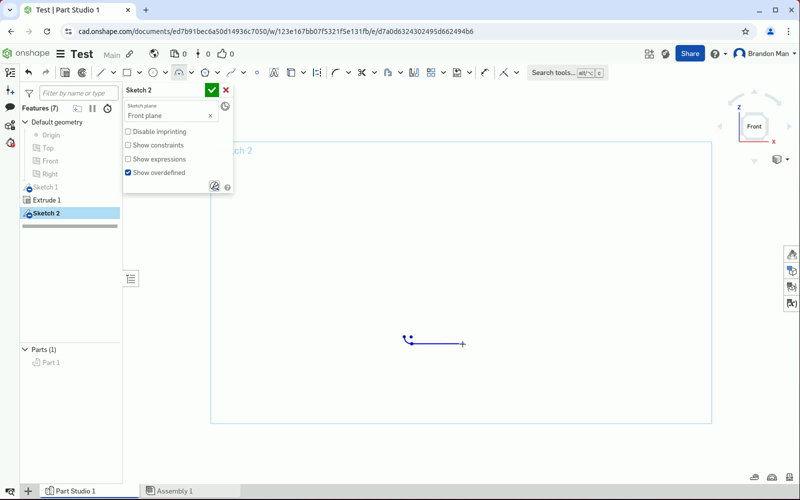
key_down(shift)
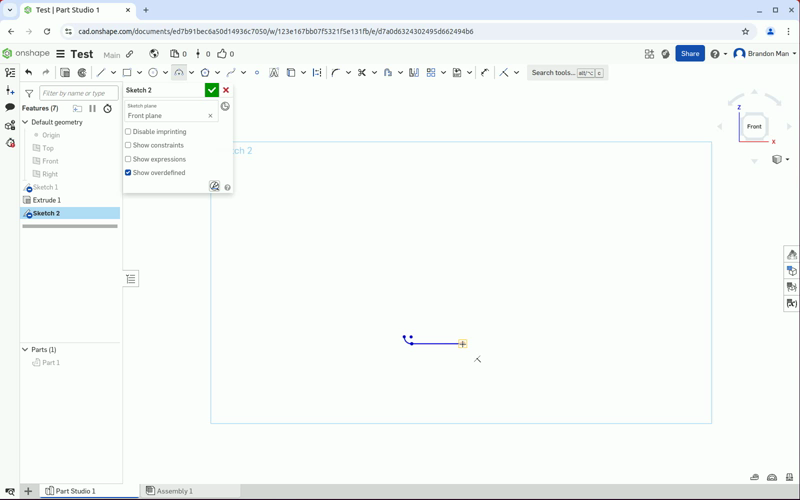
mouse_move(469, 336)
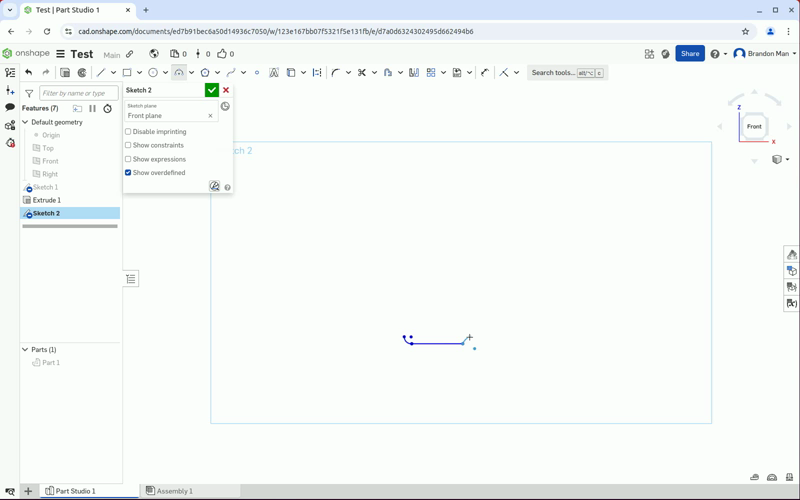
click(469, 336)
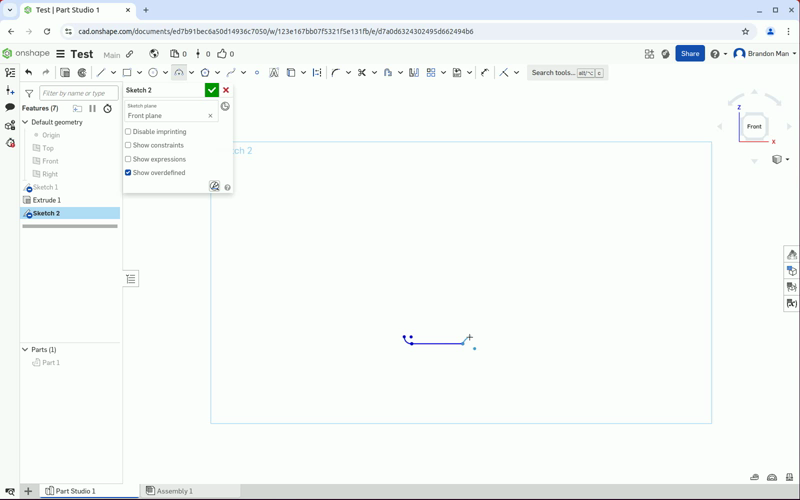
mouse_move(467, 341)
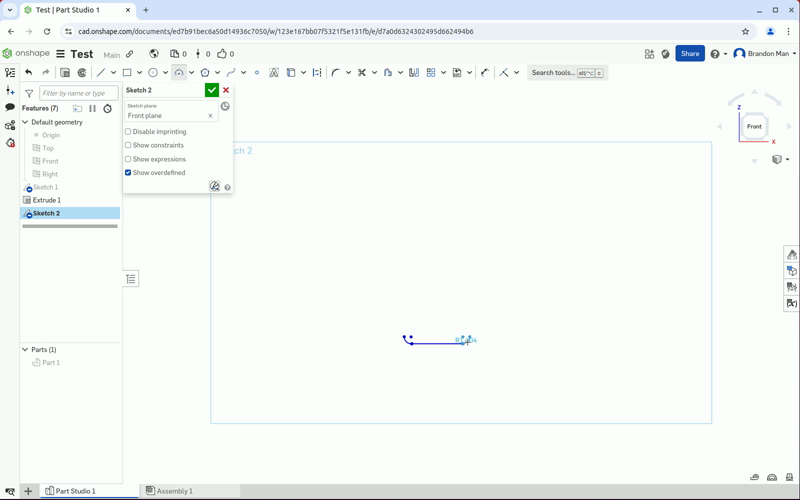
click(467, 341)
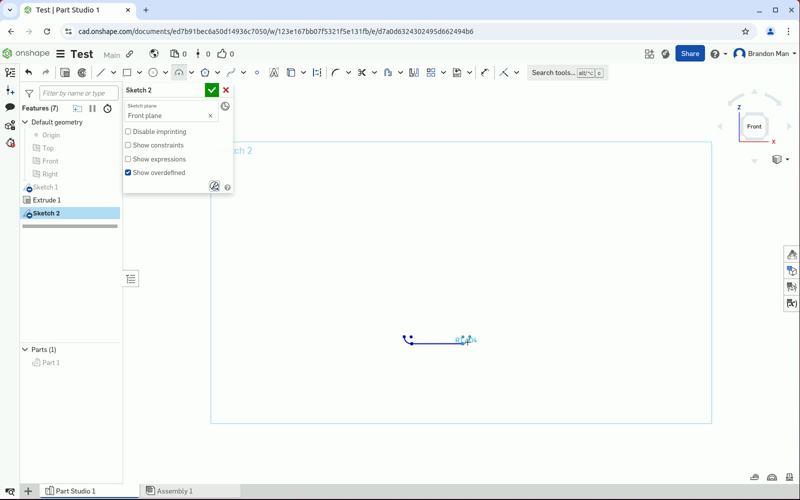
key_up(shift)
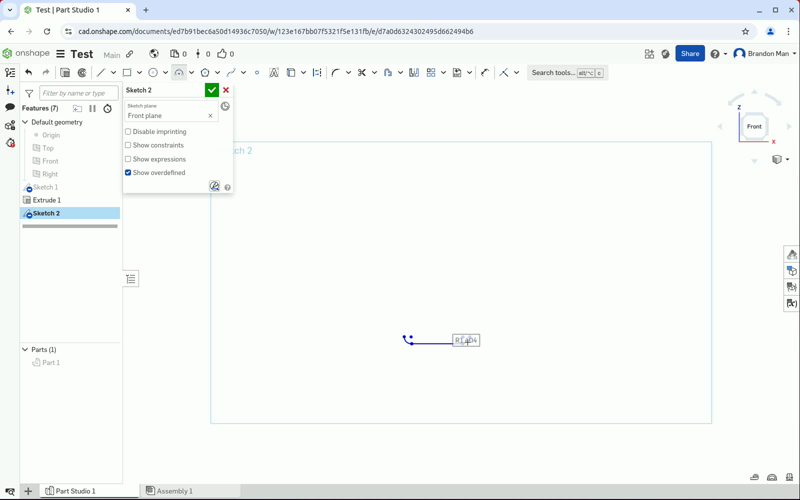
key(esc)
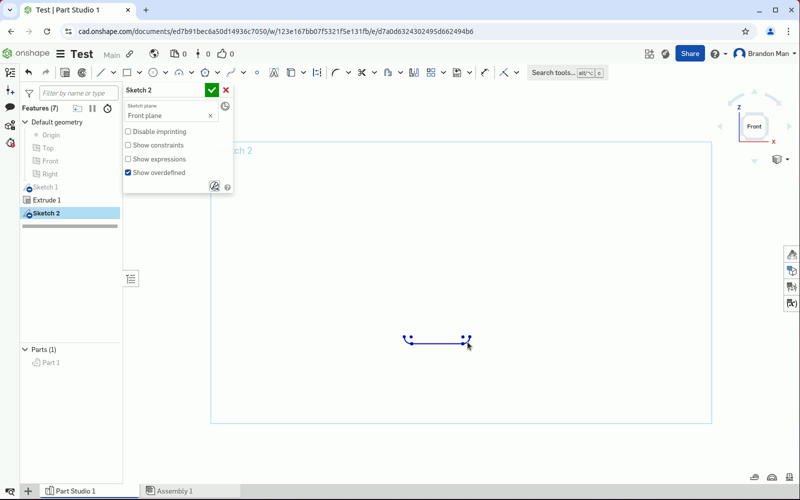
key(l)
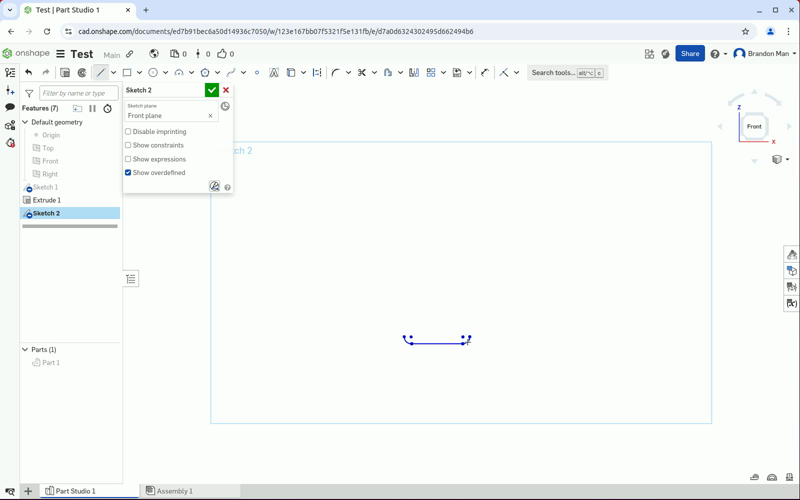
mouse_move(469, 336)
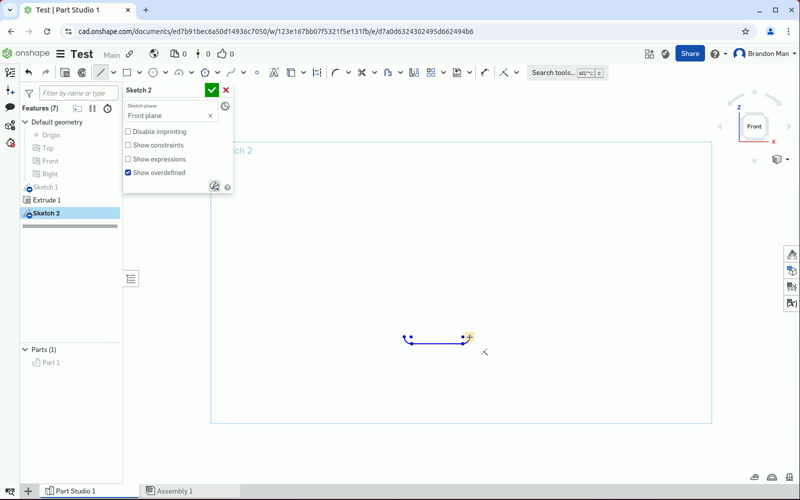
click(469, 336)
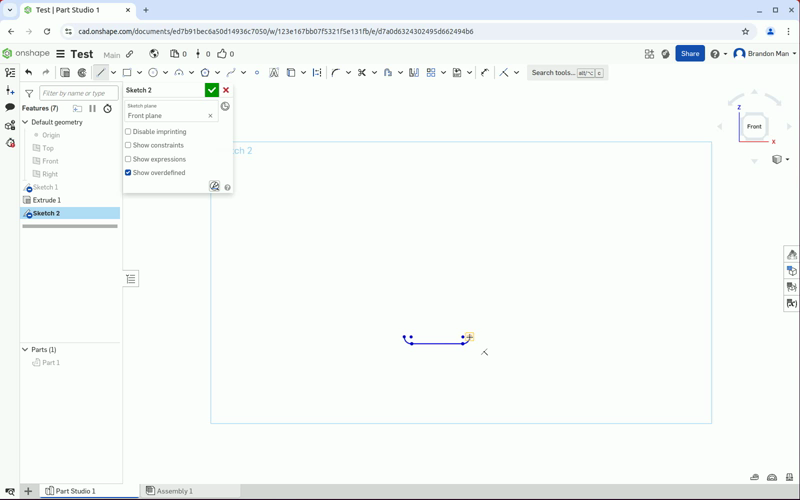
key_down(shift)
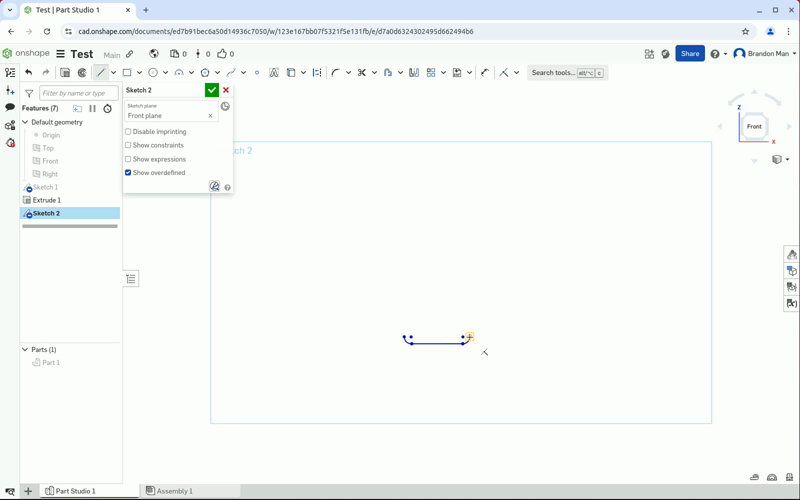
mouse_move(469, 231)
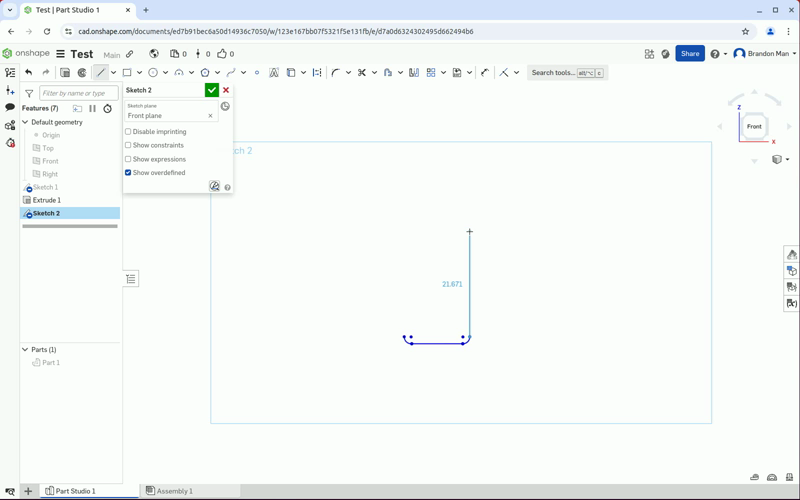
click(469, 231)
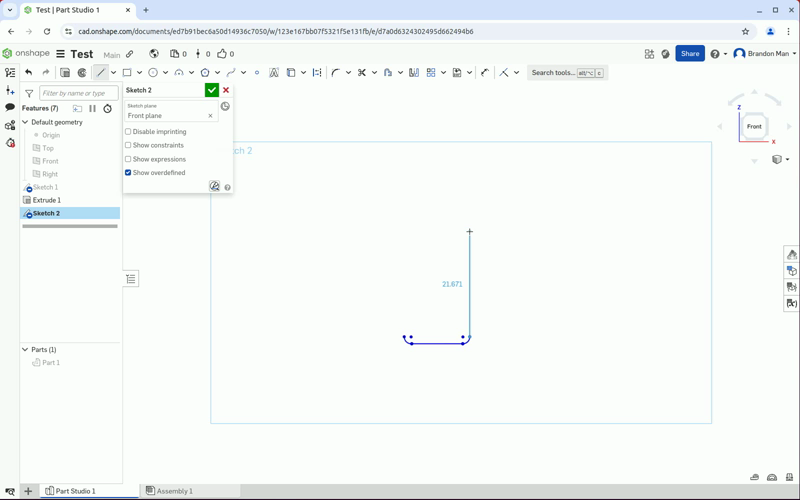
key_up(shift)
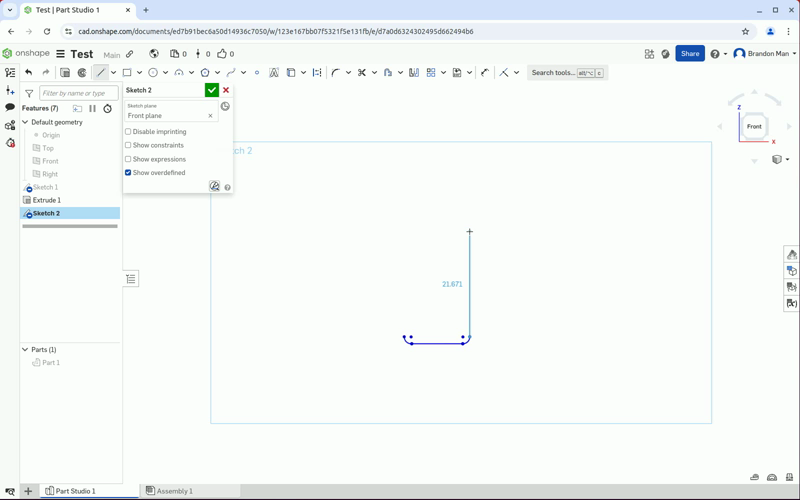
key(esc)
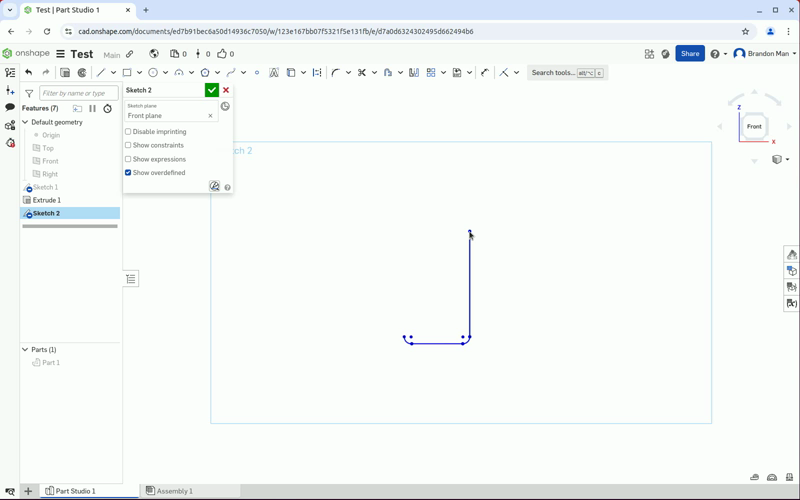
key(a)
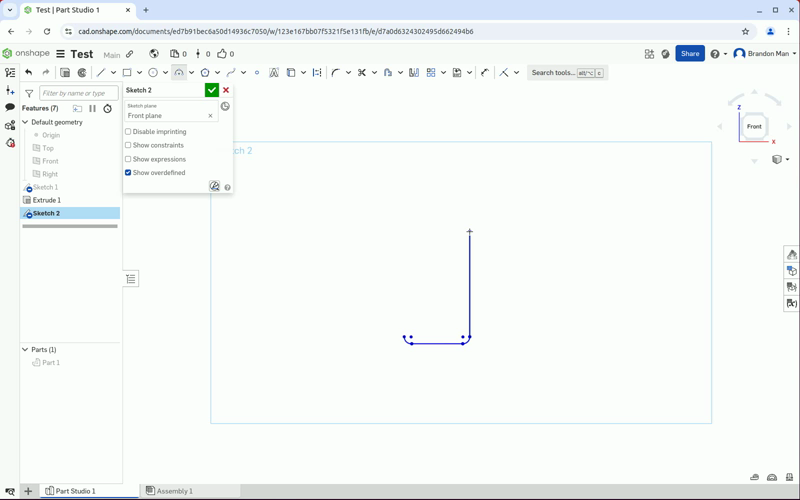
mouse_move(469, 231)
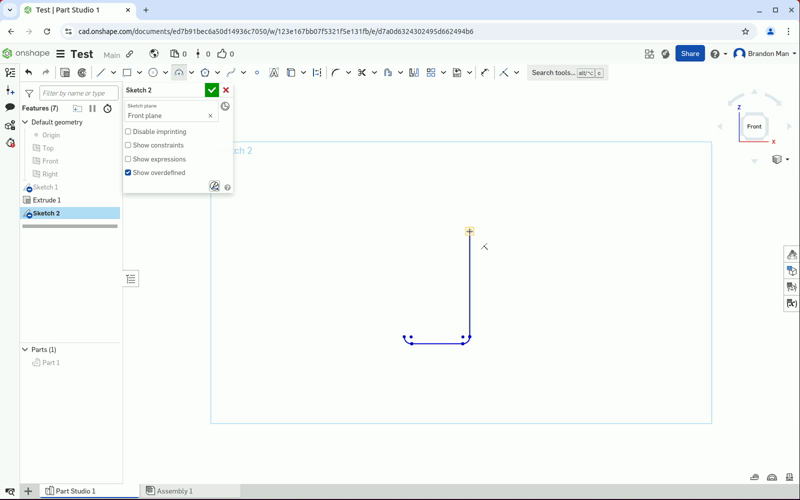
click(469, 231)
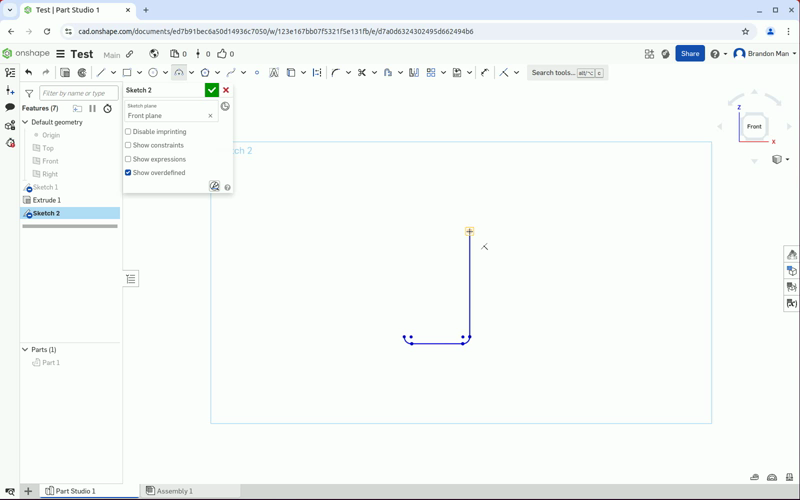
key_down(shift)
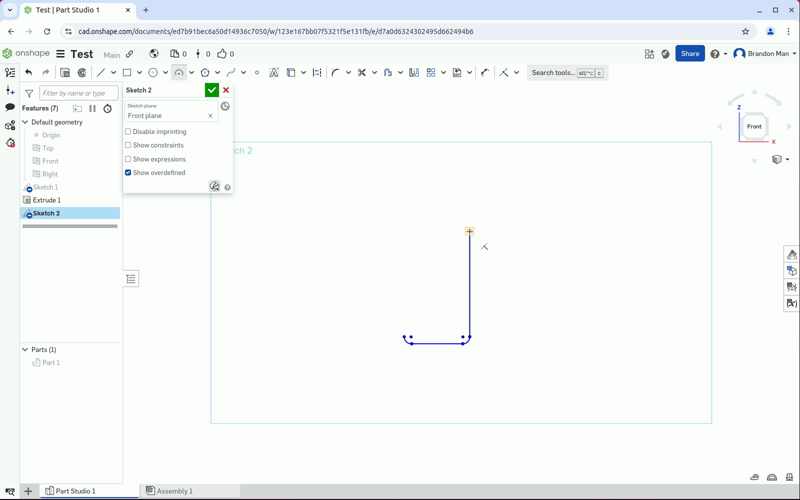
mouse_move(462, 224)
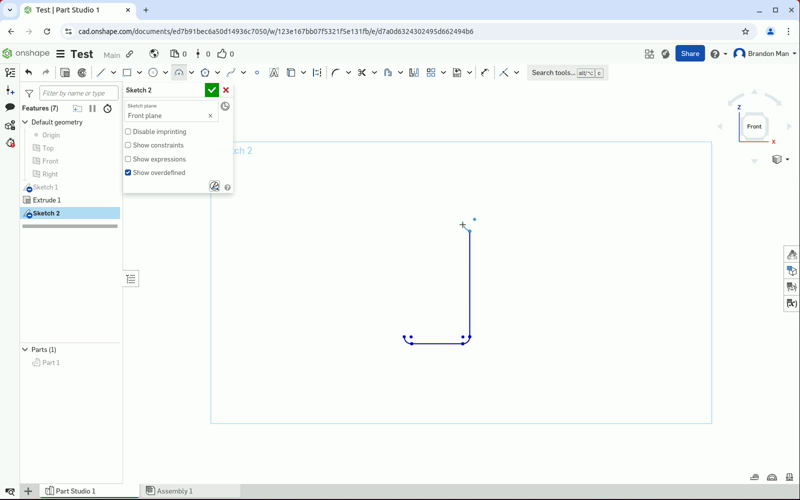
click(462, 224)
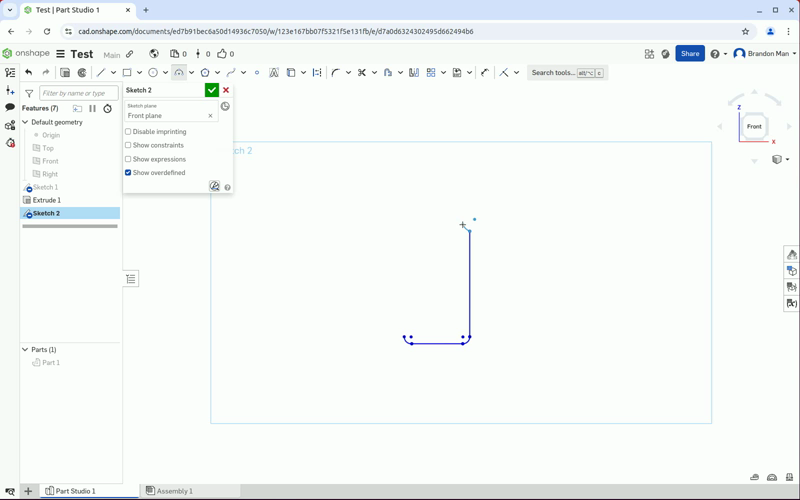
mouse_move(467, 226)
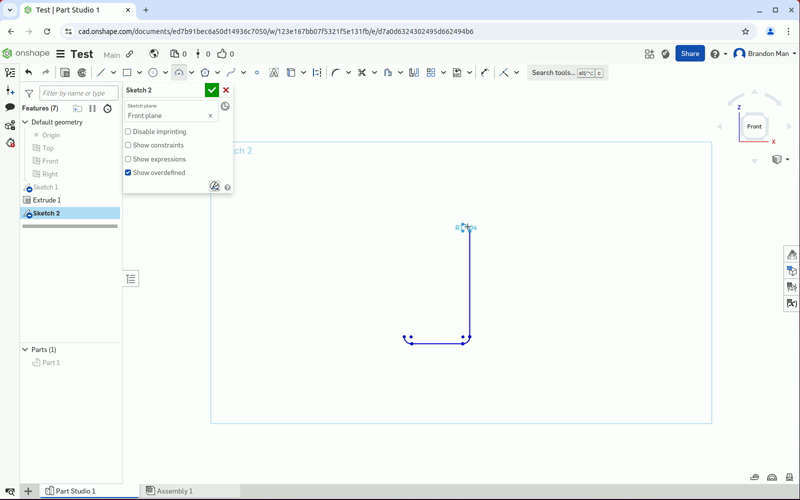
click(467, 226)
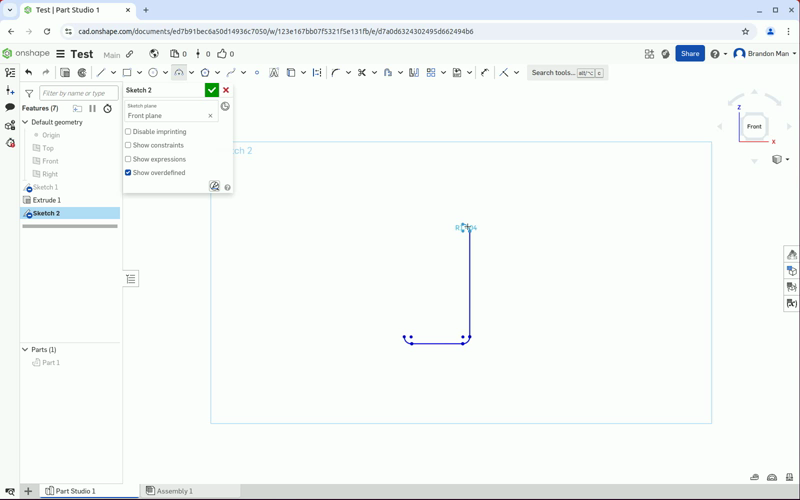
key_up(shift)
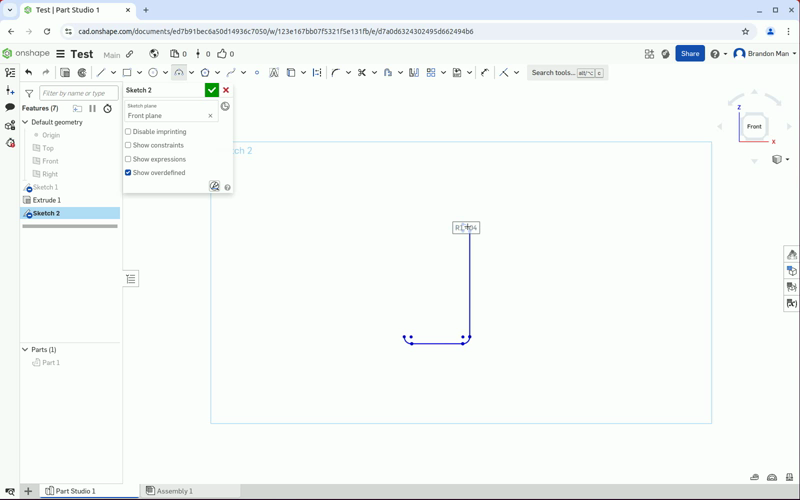
key(esc)
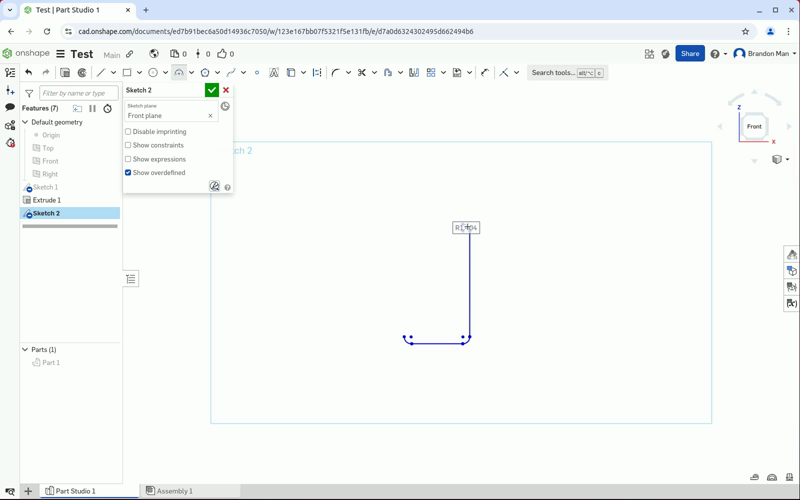
key(l)
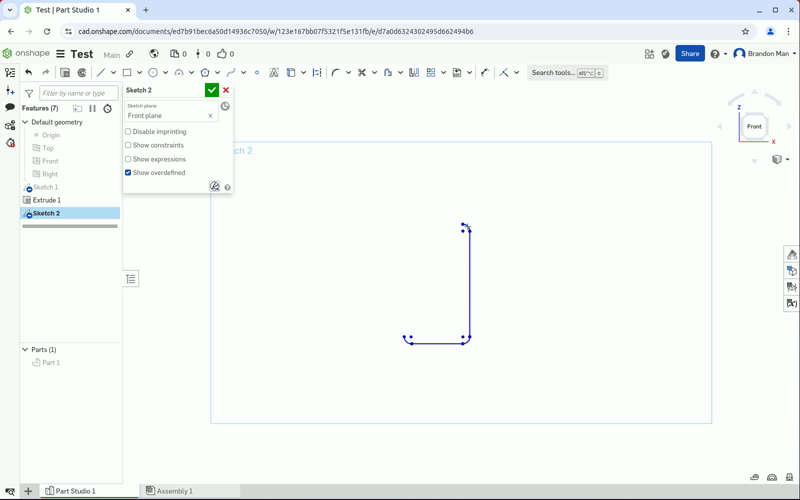
mouse_move(462, 224)
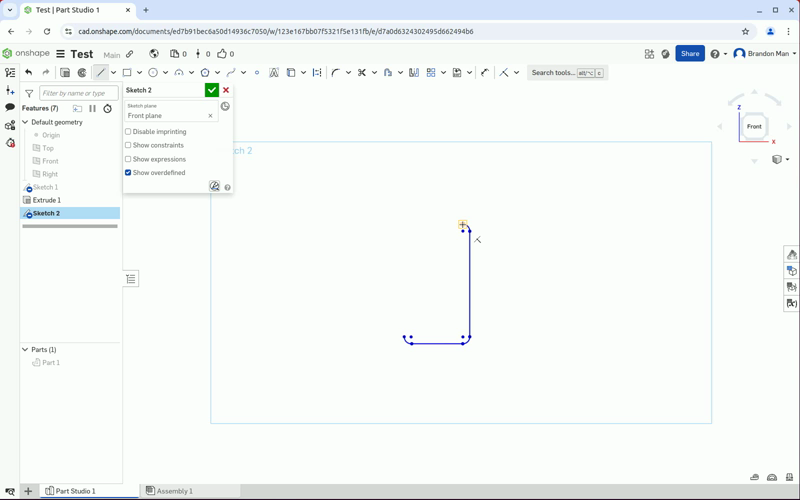
click(462, 224)
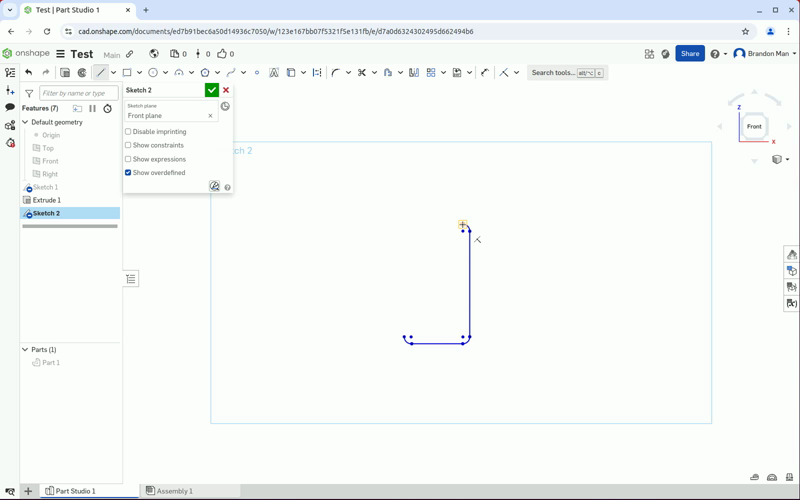
key_down(shift)
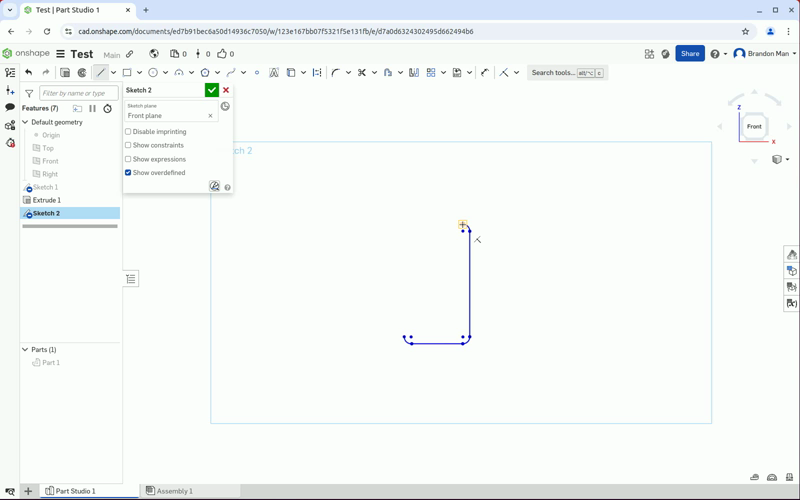
mouse_move(492, 224)
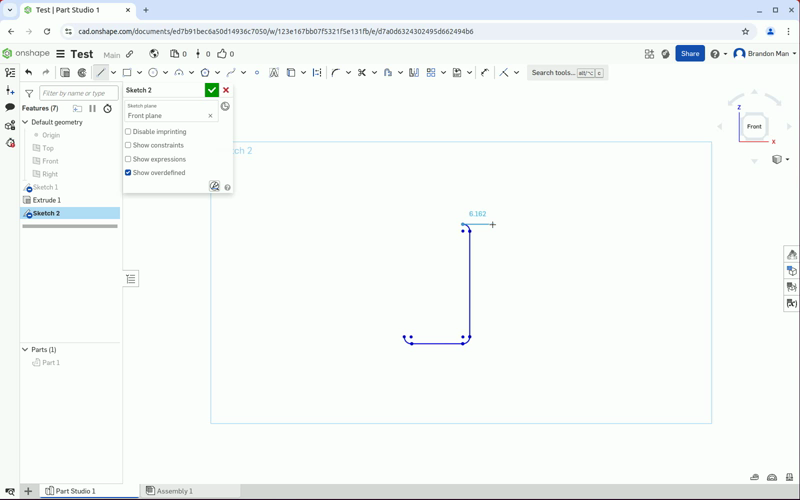
mouse_move(411, 224)
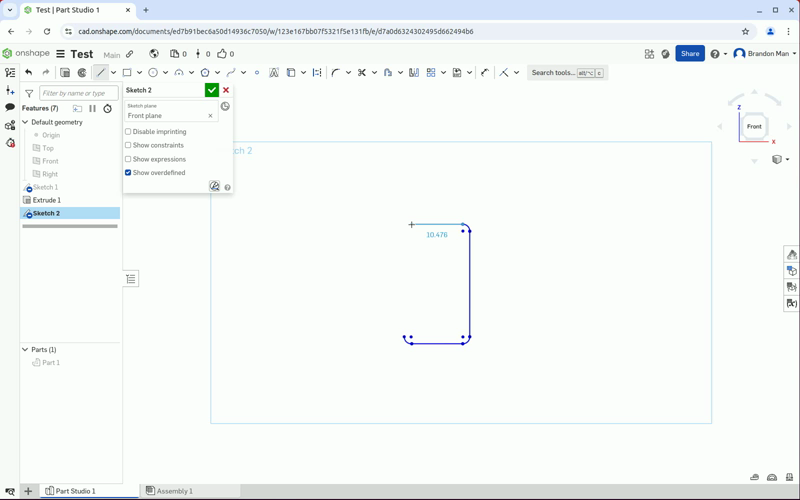
click(411, 224)
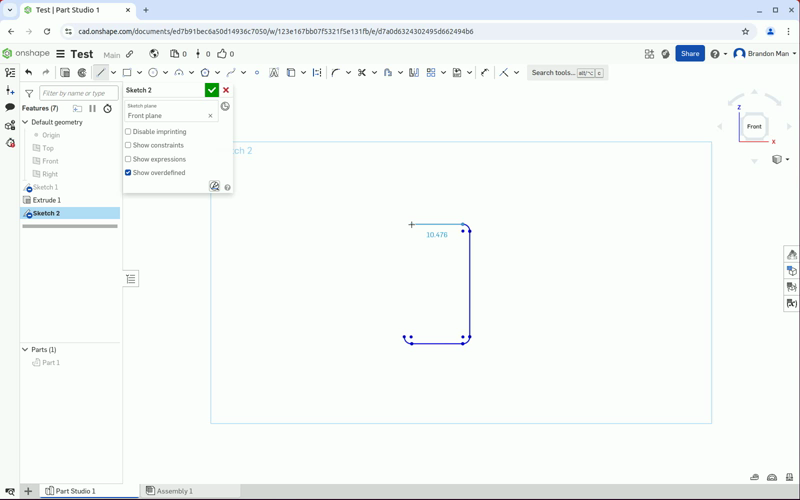
key_up(shift)
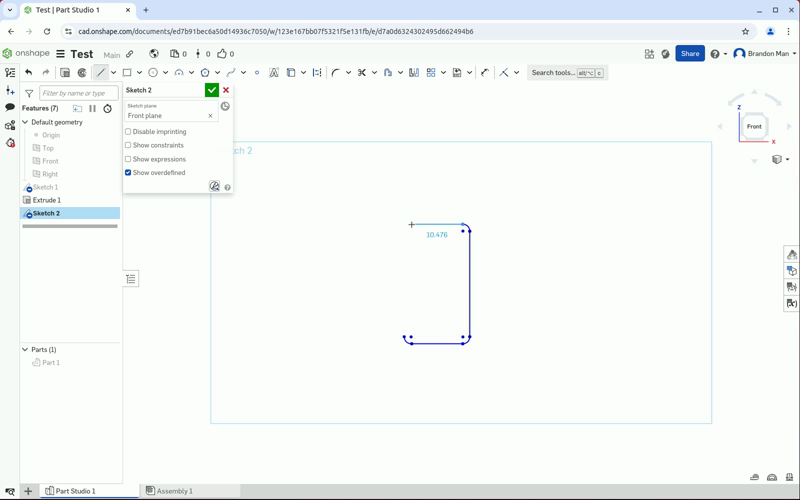
key(esc)
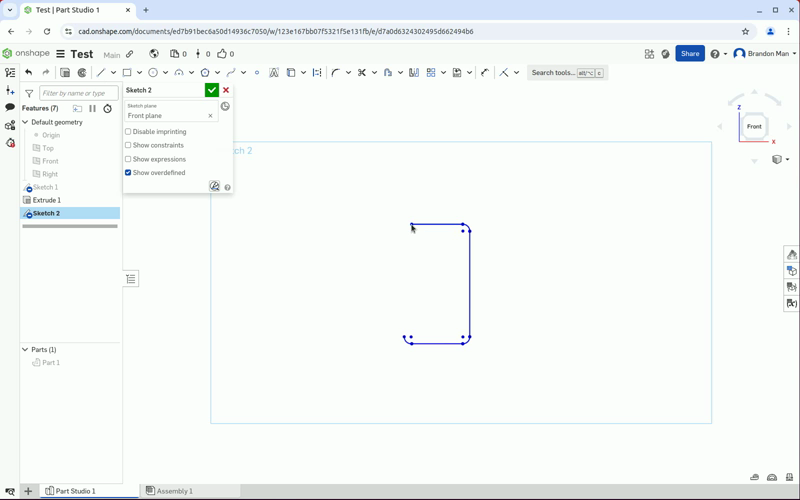
key(a)
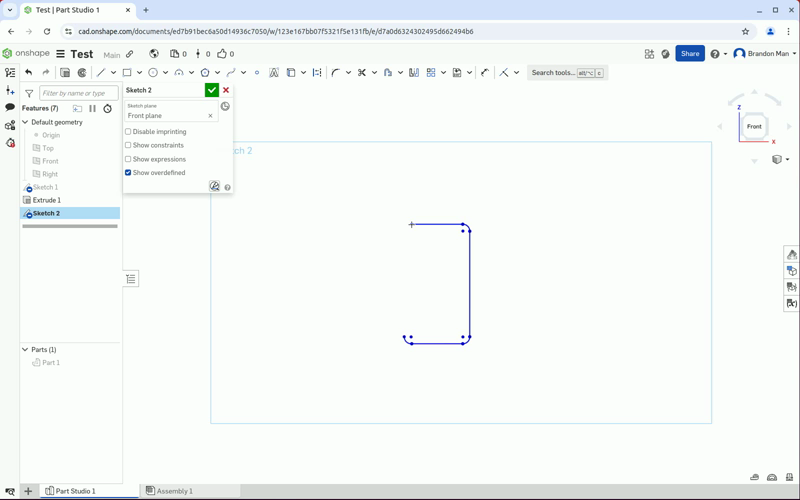
mouse_move(411, 224)
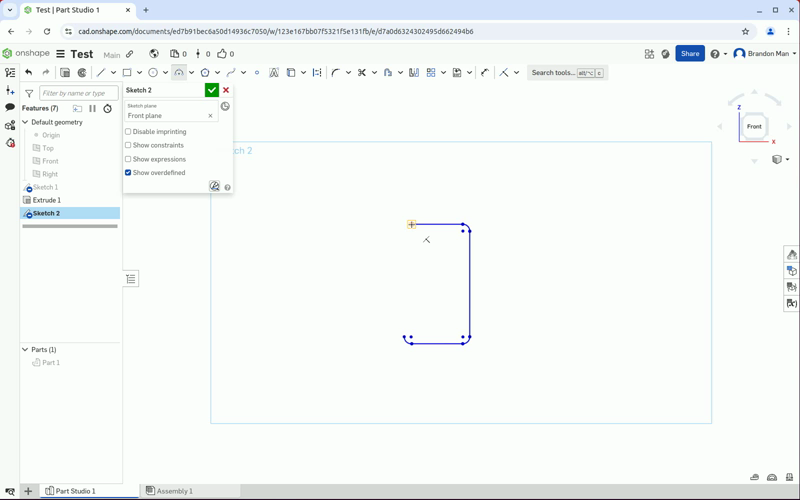
click(411, 224)
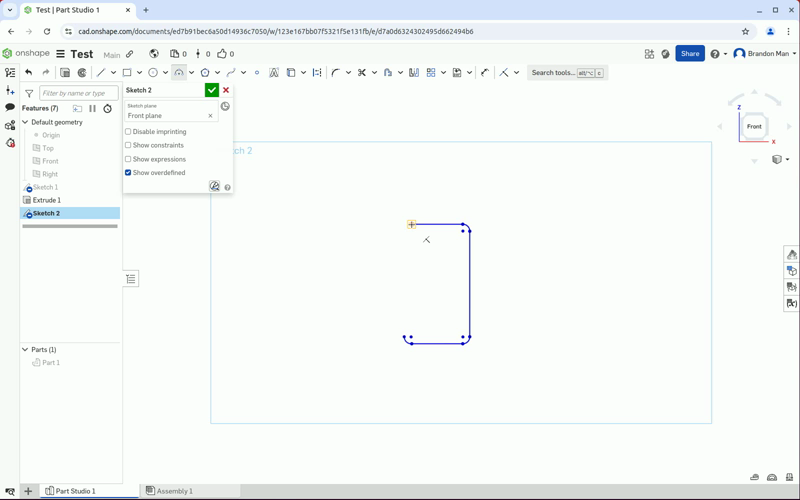
key_down(shift)
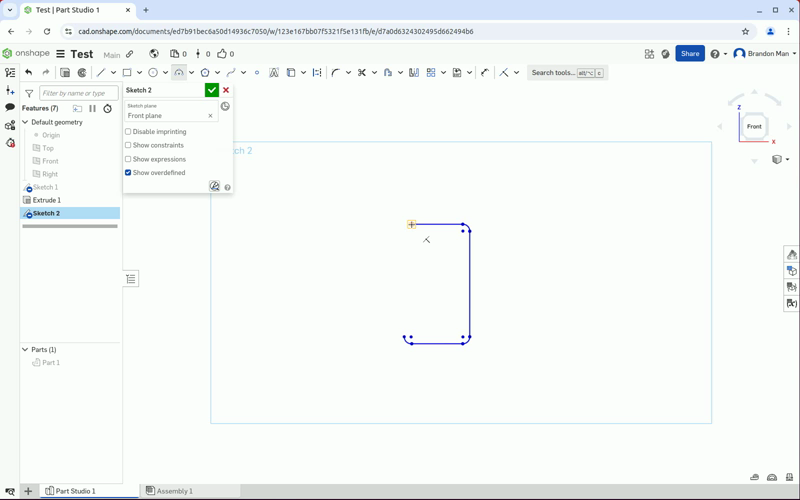
mouse_move(404, 231)
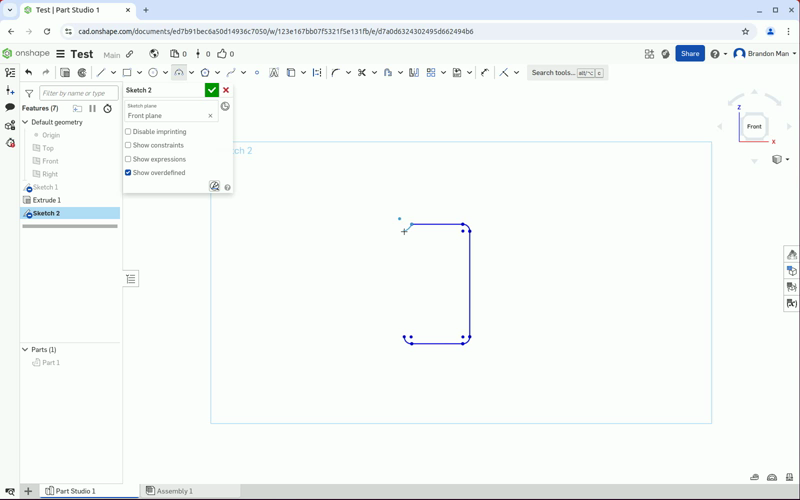
click(404, 231)
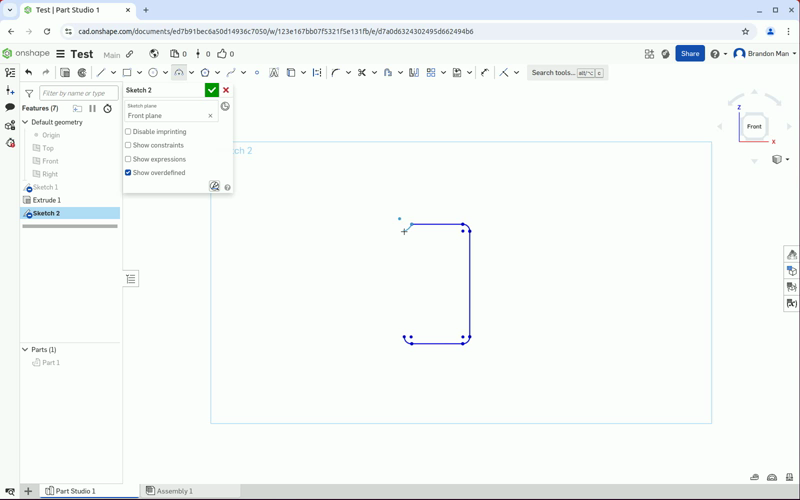
mouse_move(406, 226)
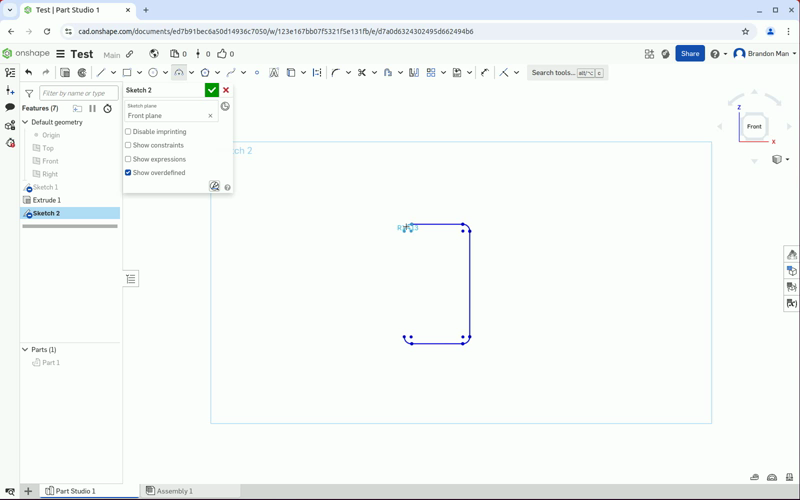
click(406, 226)
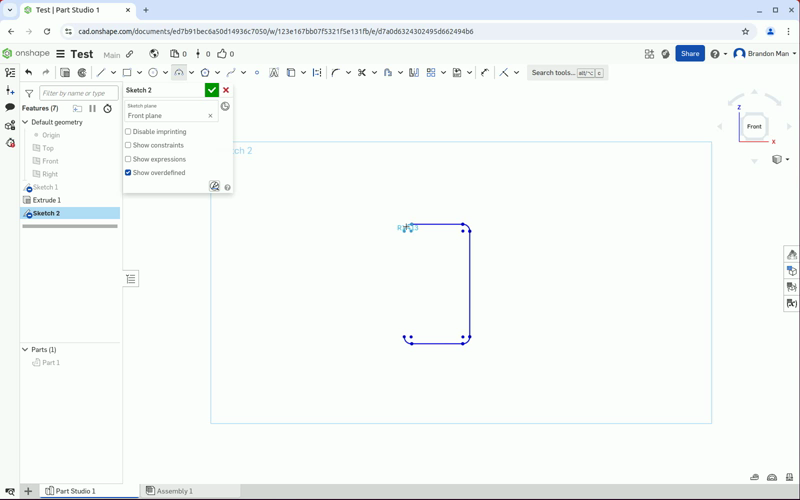
key_up(shift)
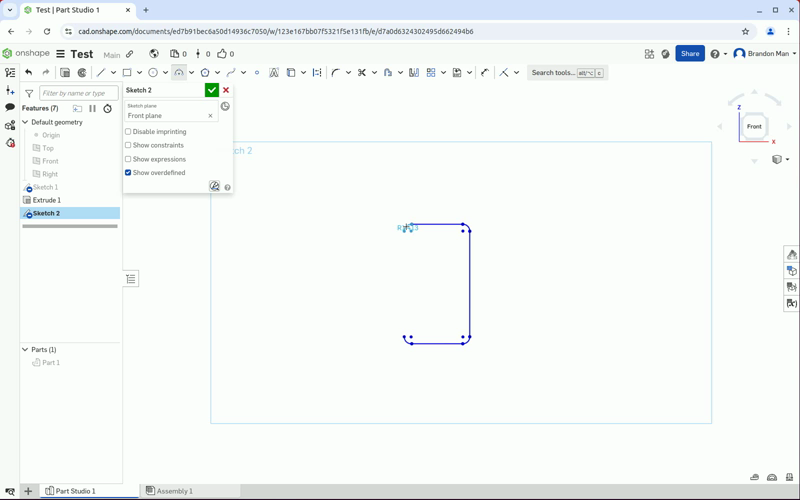
key(esc)
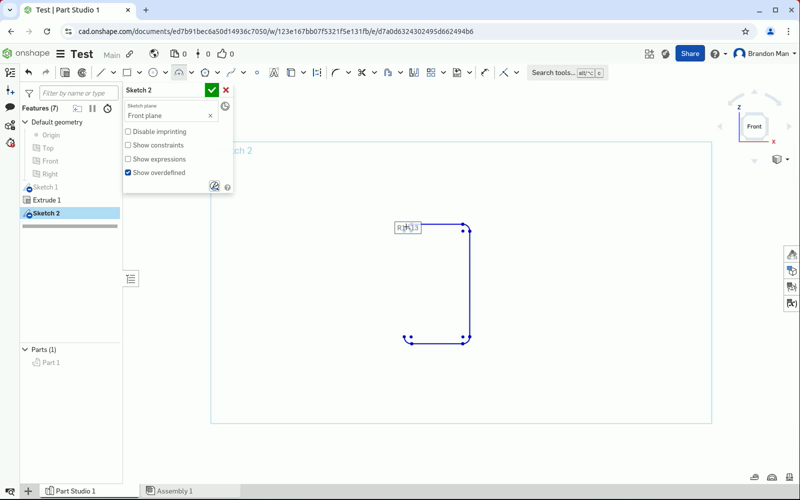
key(l)
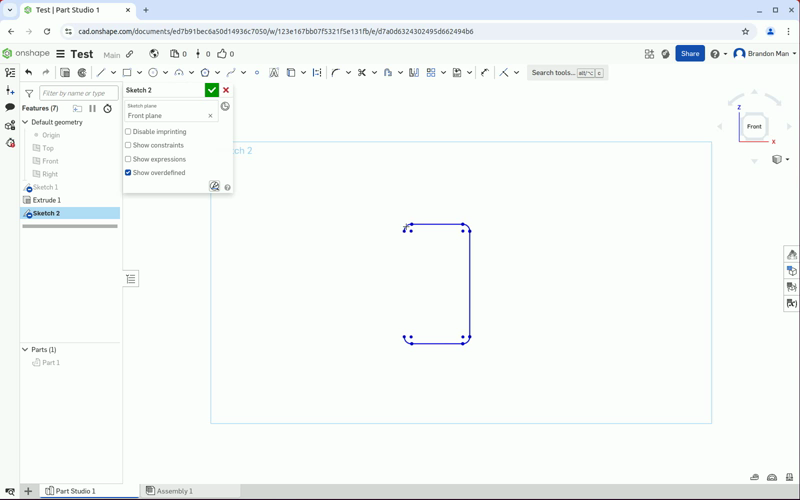
mouse_move(404, 231)
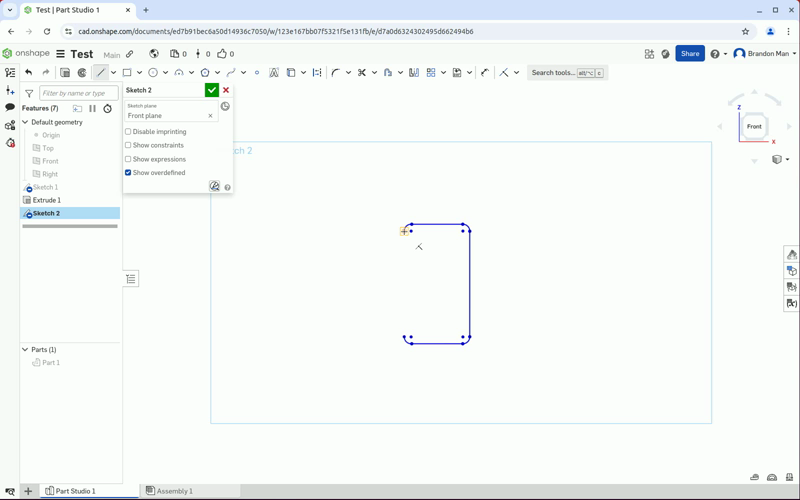
click(404, 231)
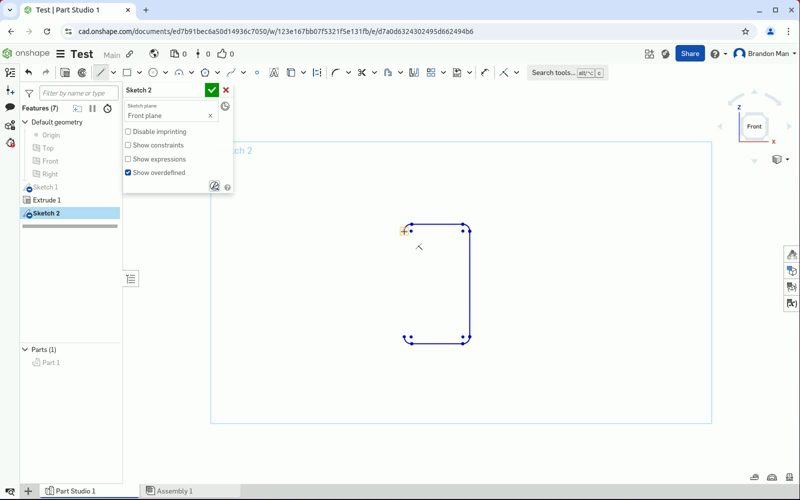
key_down(shift)
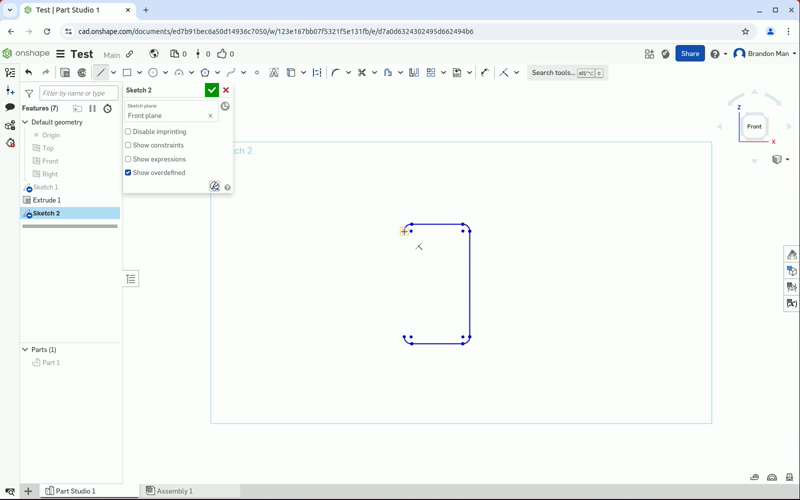
mouse_move(404, 336)
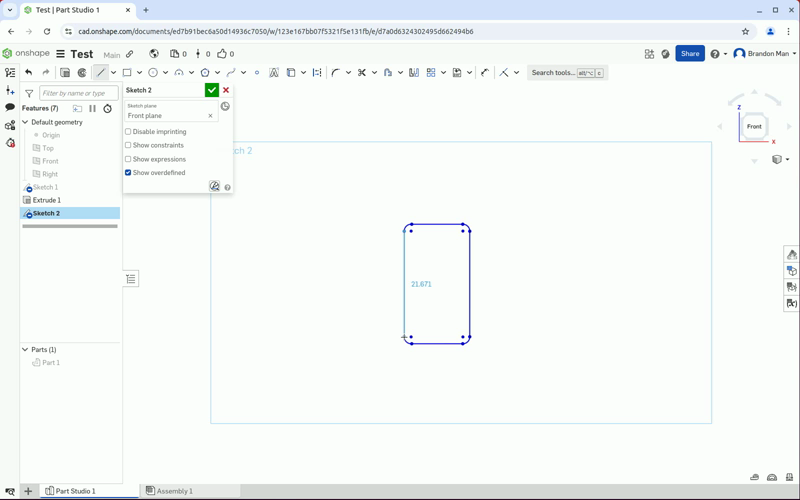
key_up(shift)
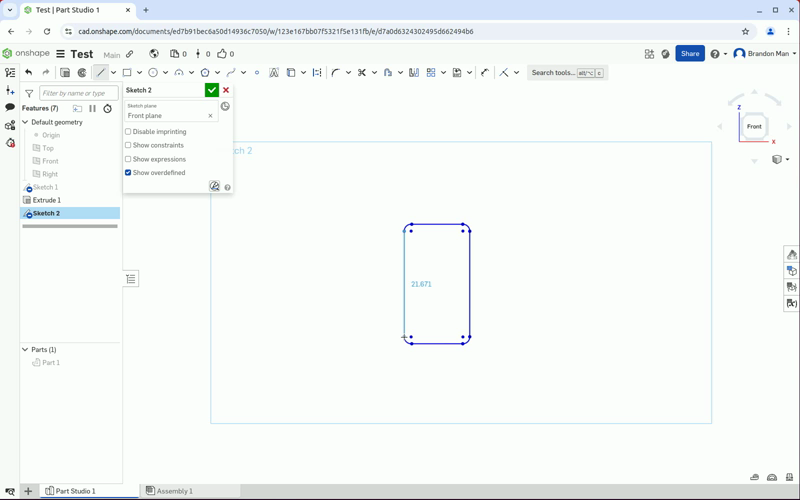
click(404, 336)
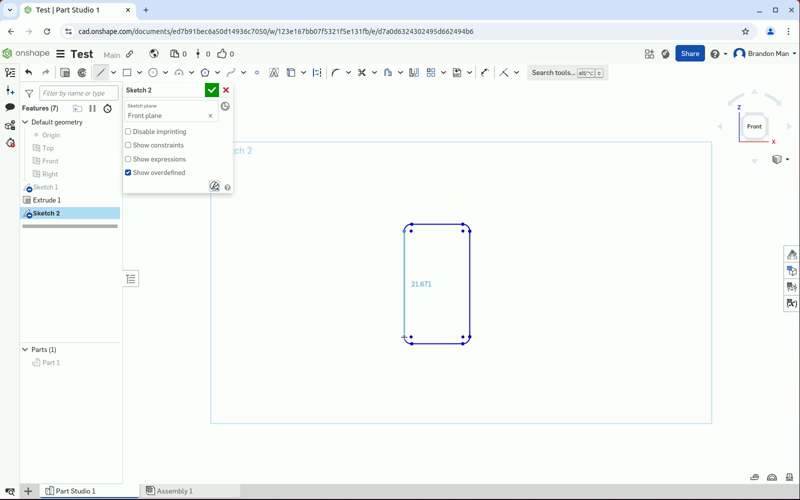
key(esc)
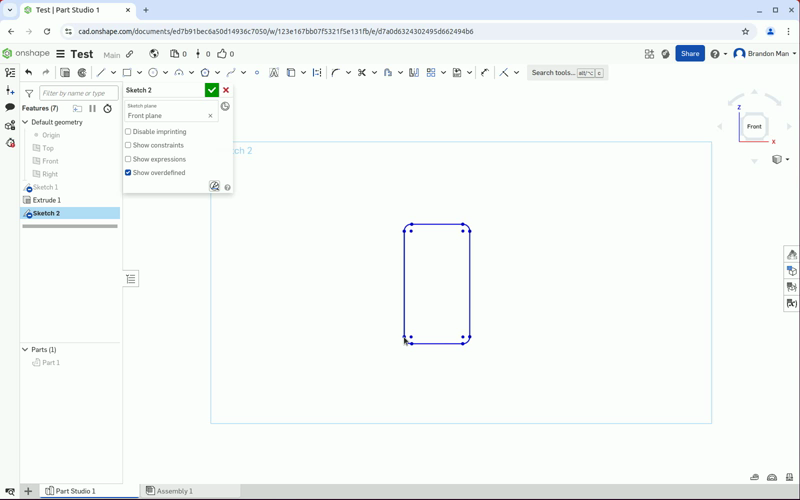
key(a)
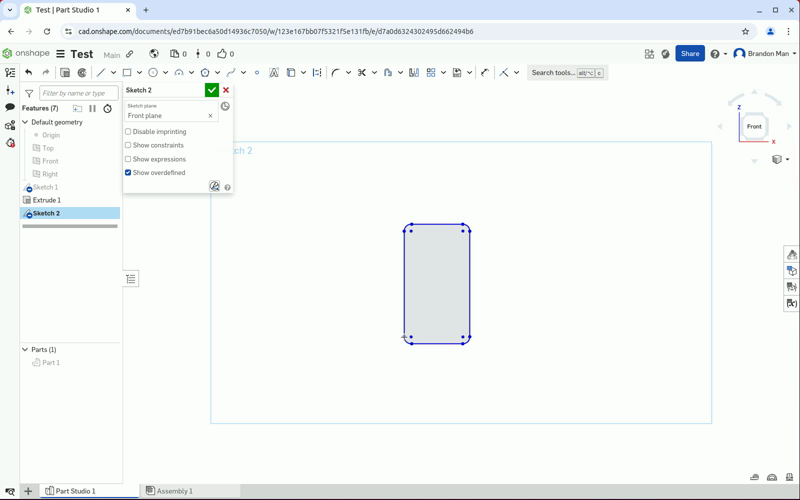
key_down(shift)
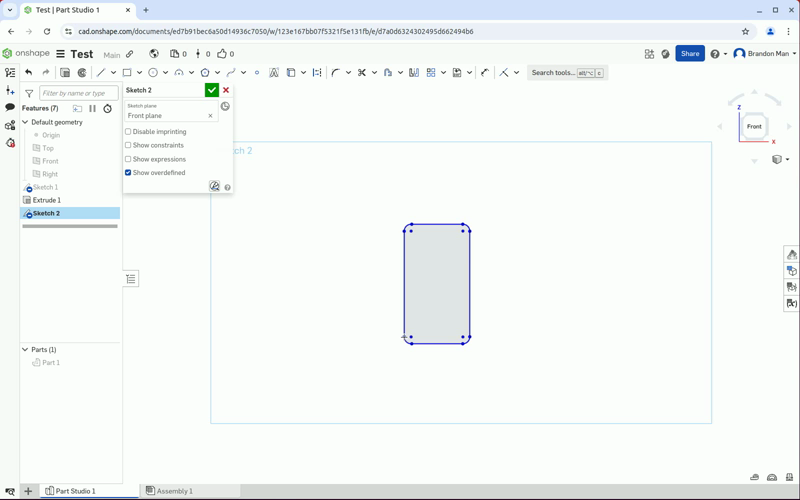
mouse_move(407, 326)
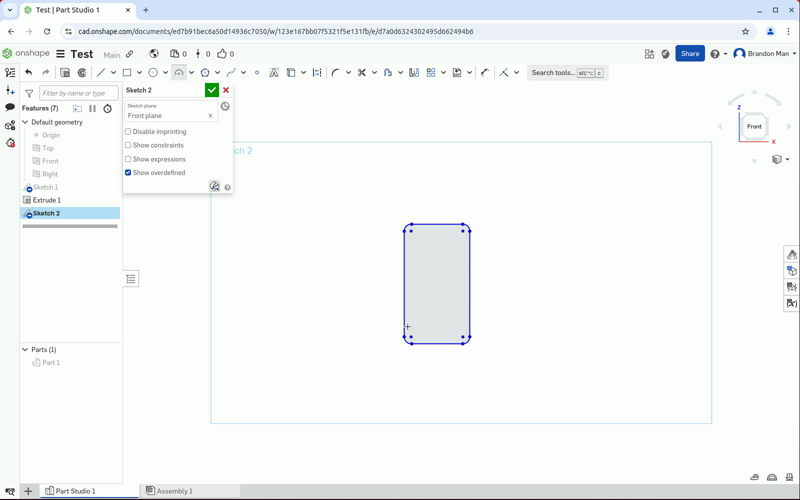
click(407, 326)
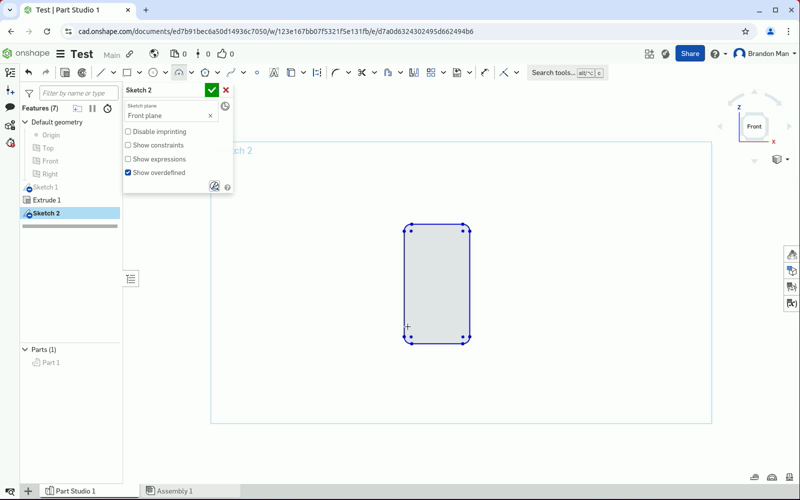
key_up(shift)
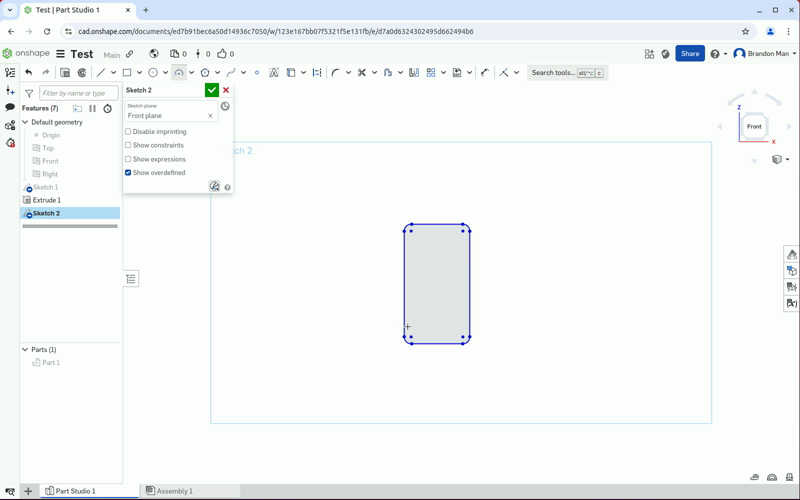
key_down(shift)
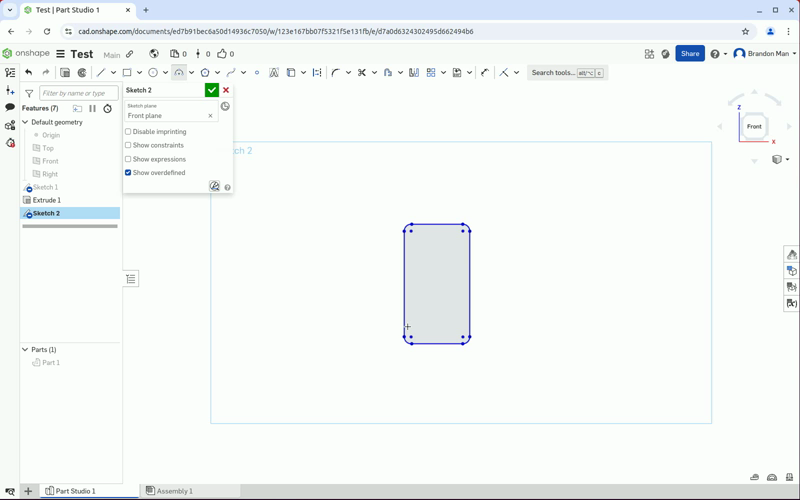
mouse_move(413, 333)
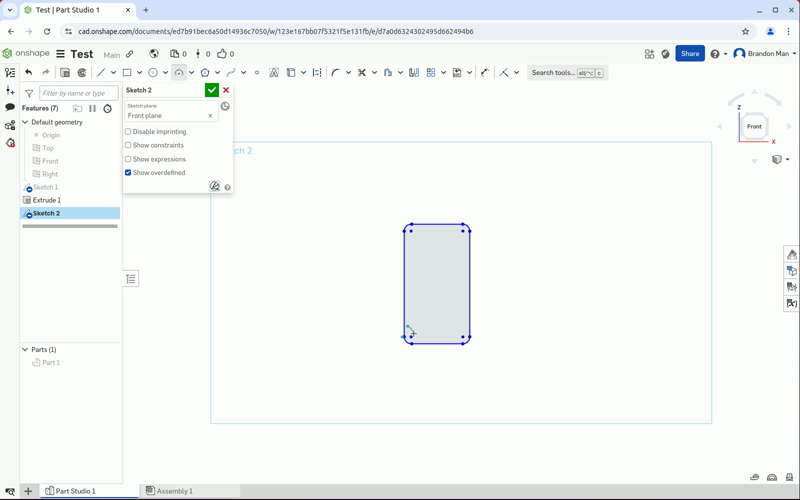
scroll(6)
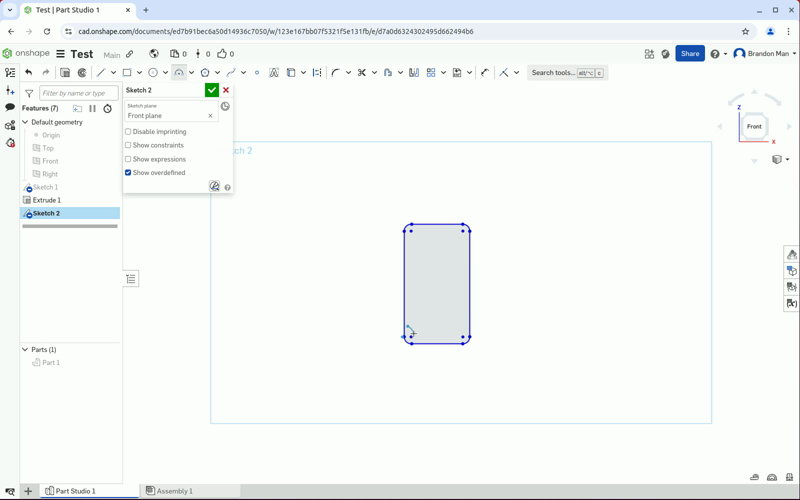
scroll(6)
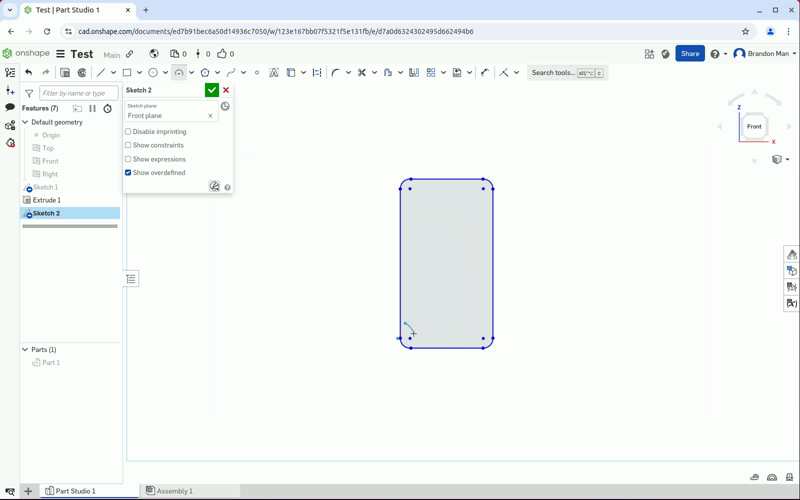
scroll(6)
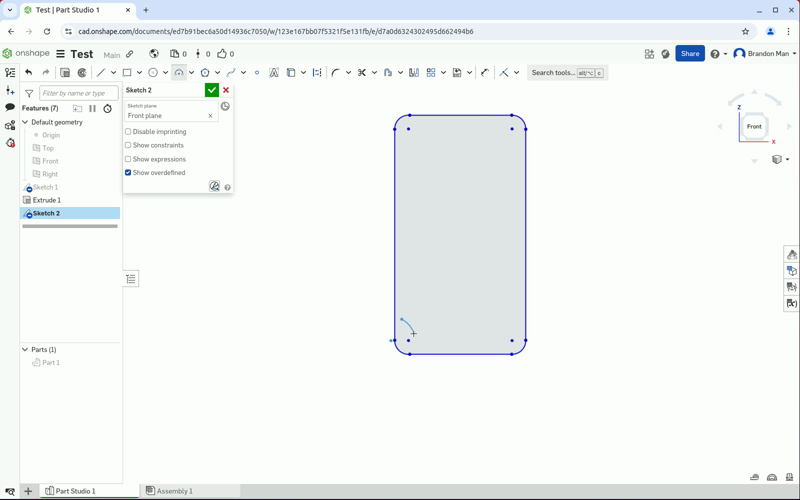
scroll(6)
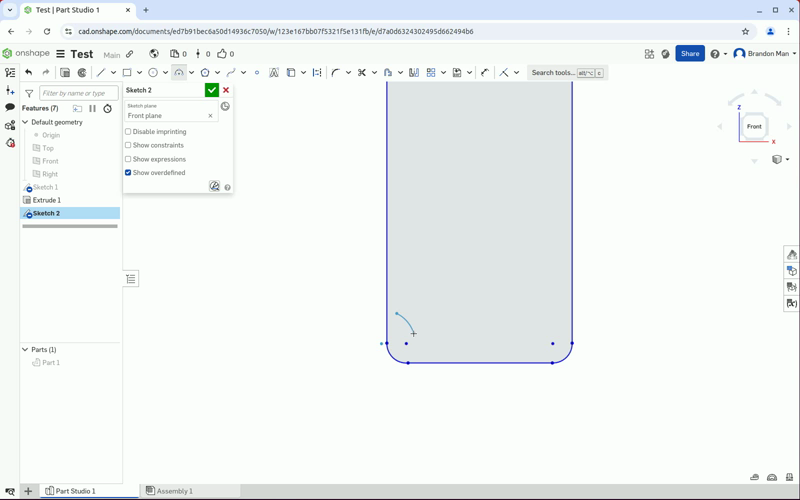
scroll(6)
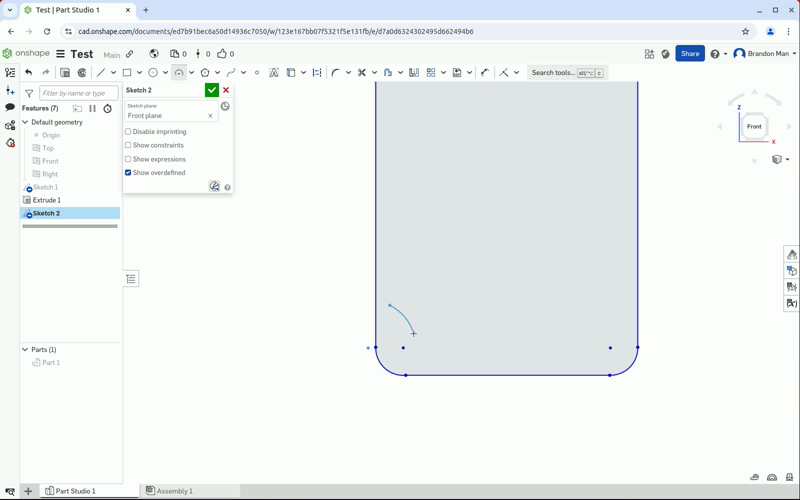
scroll(6)
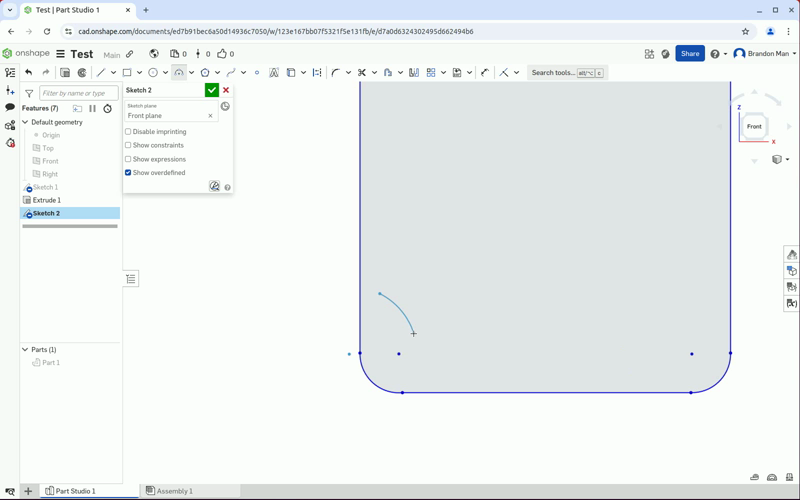
scroll(6)
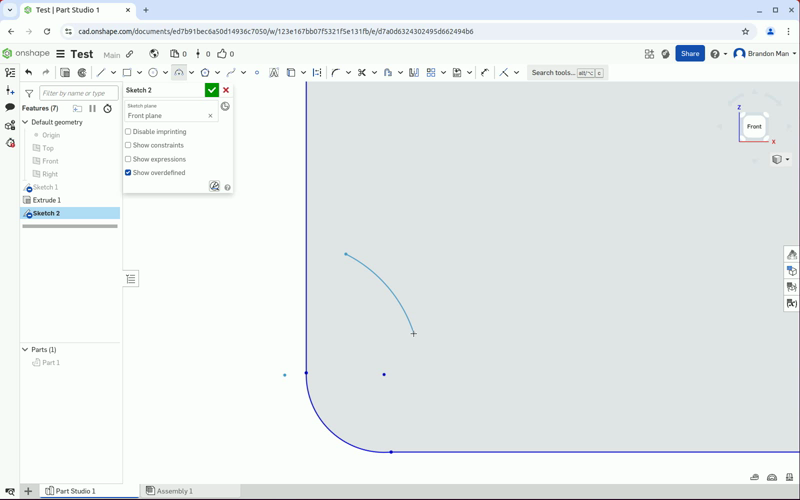
click(413, 333)
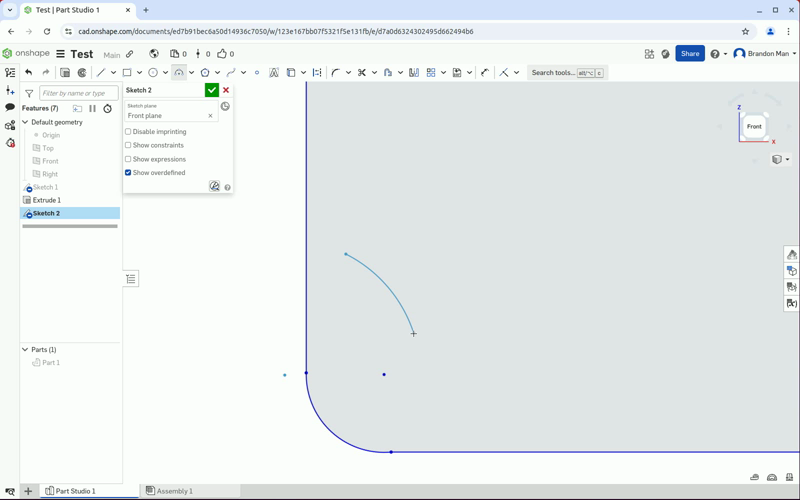
scroll(-6)
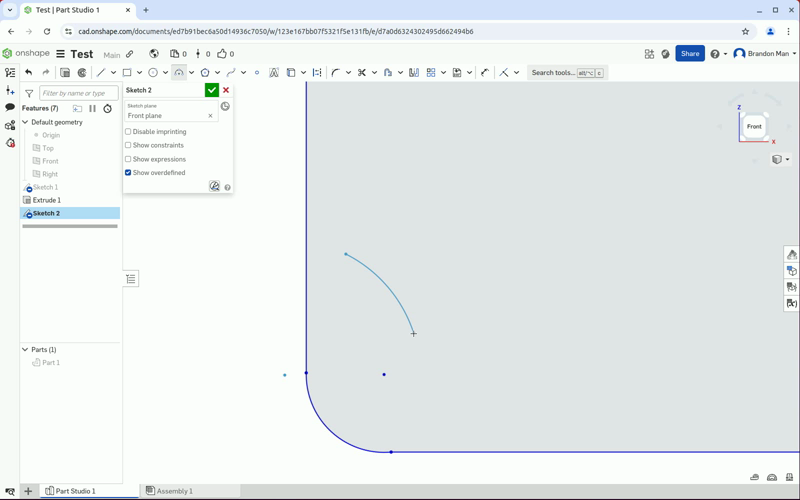
scroll(-6)
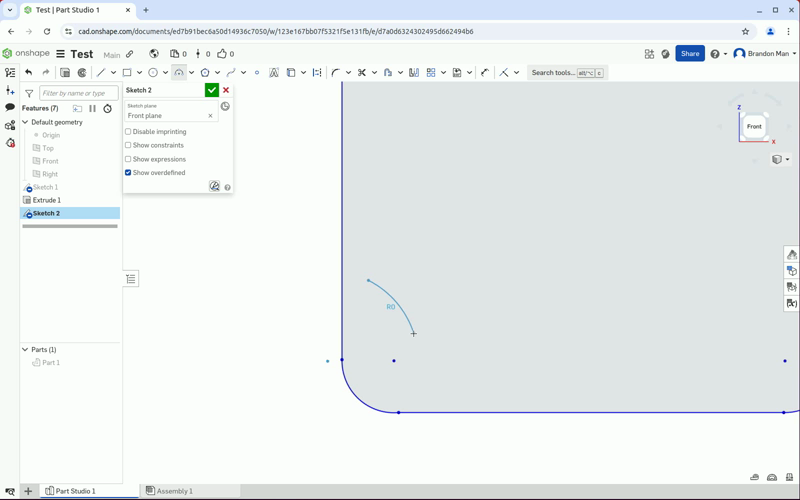
scroll(-6)
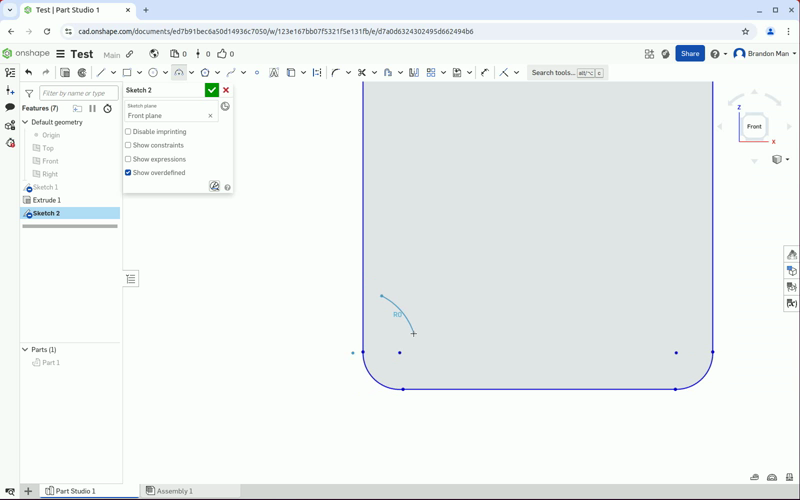
scroll(-6)
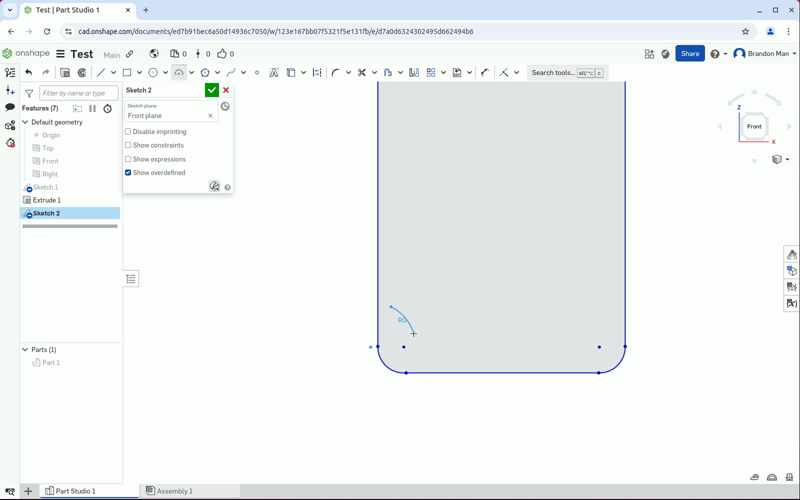
scroll(-6)
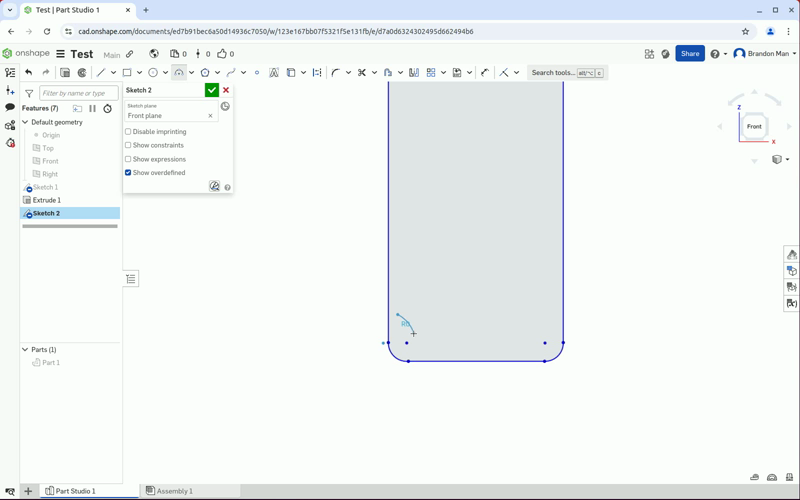
scroll(-6)
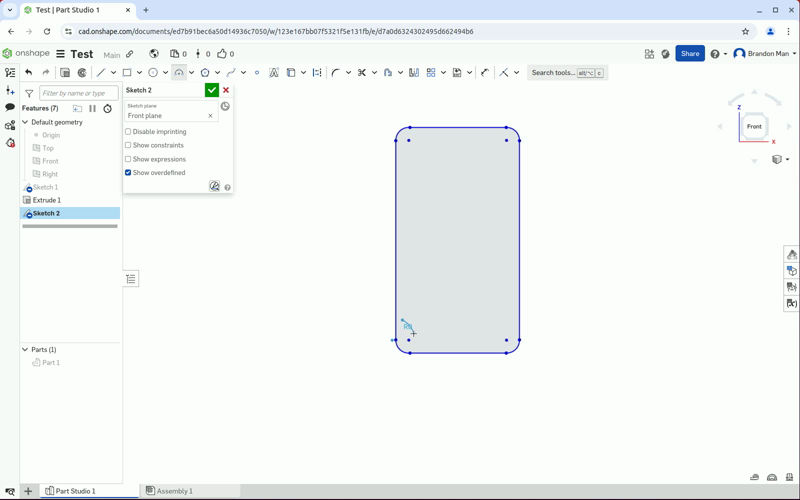
scroll(-6)
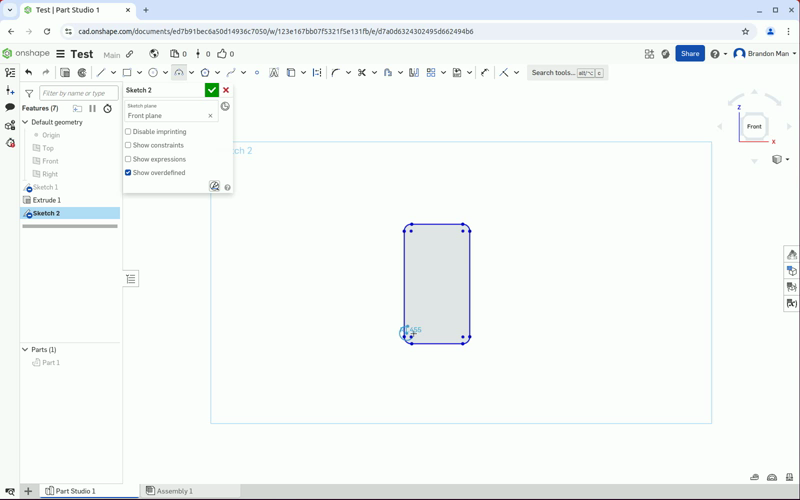
mouse_move(409, 330)
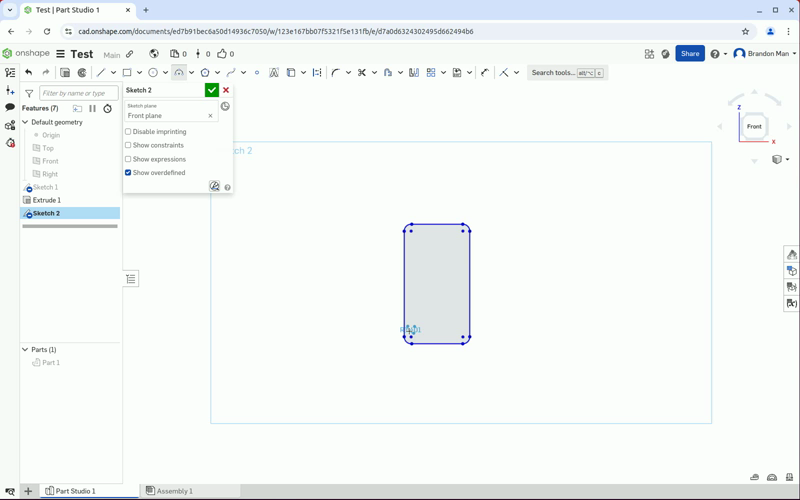
click(409, 330)
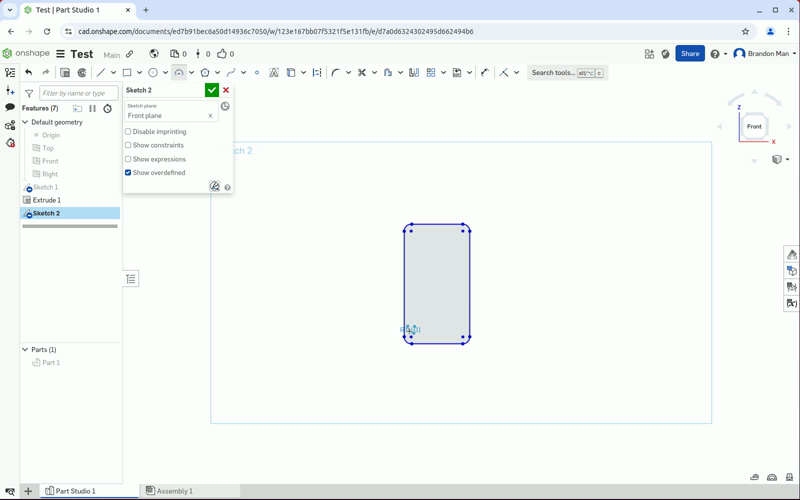
key_up(shift)
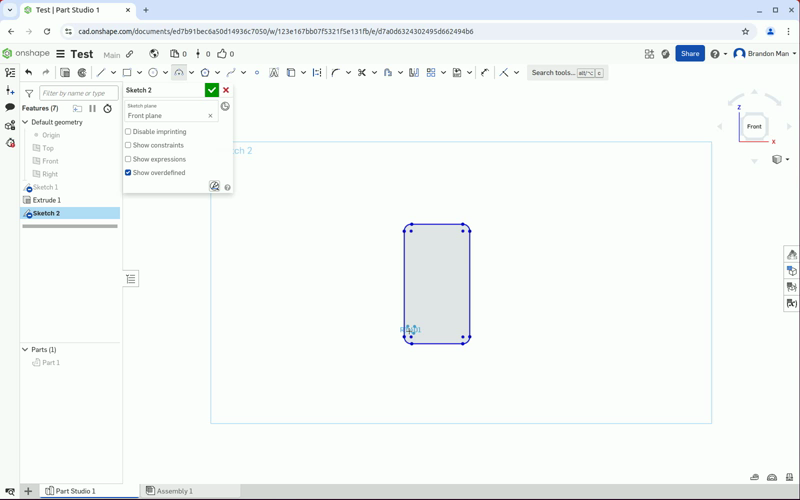
key(esc)
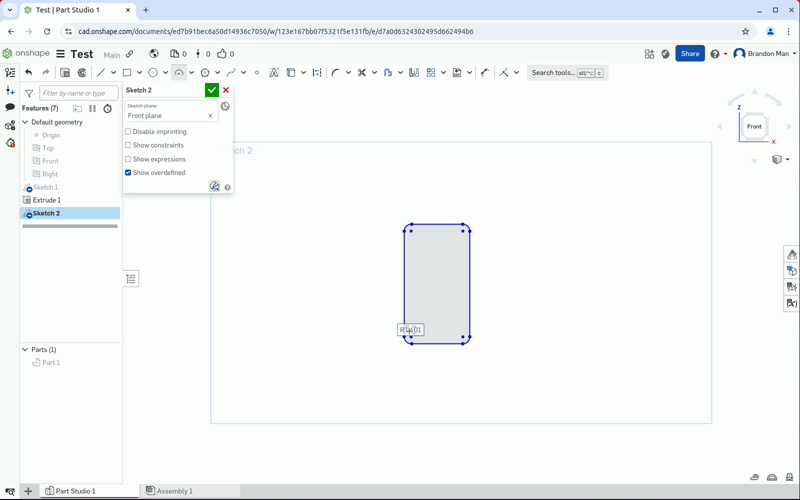
key(l)
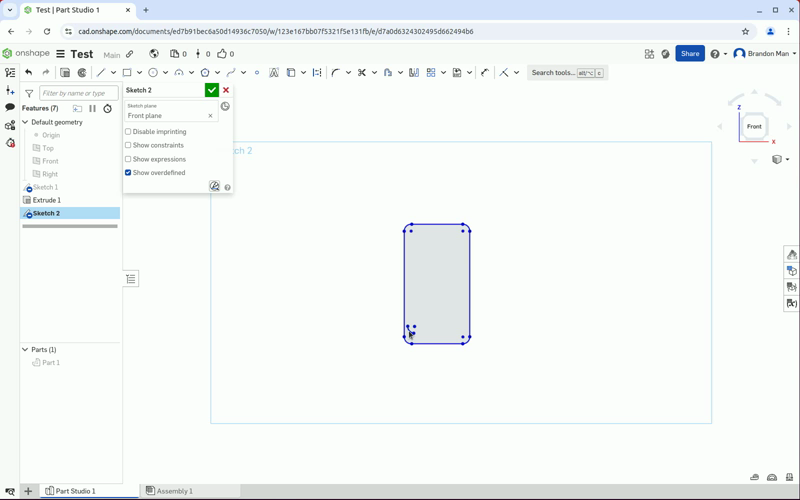
mouse_move(413, 333)
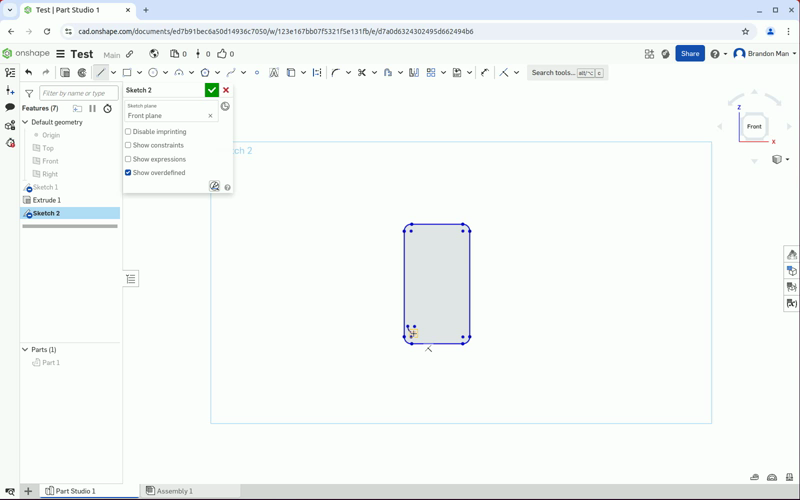
scroll(6)
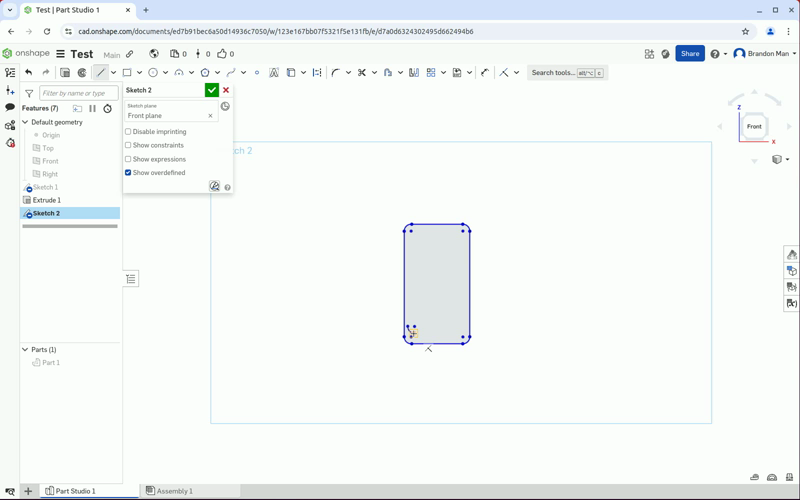
scroll(6)
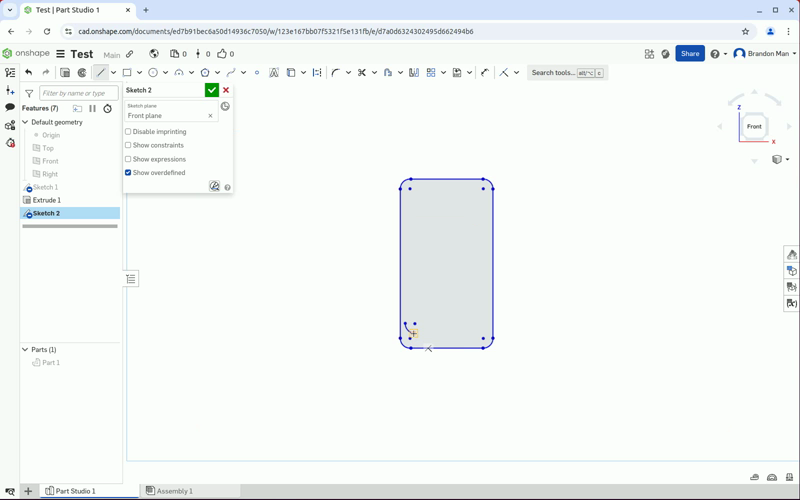
scroll(6)
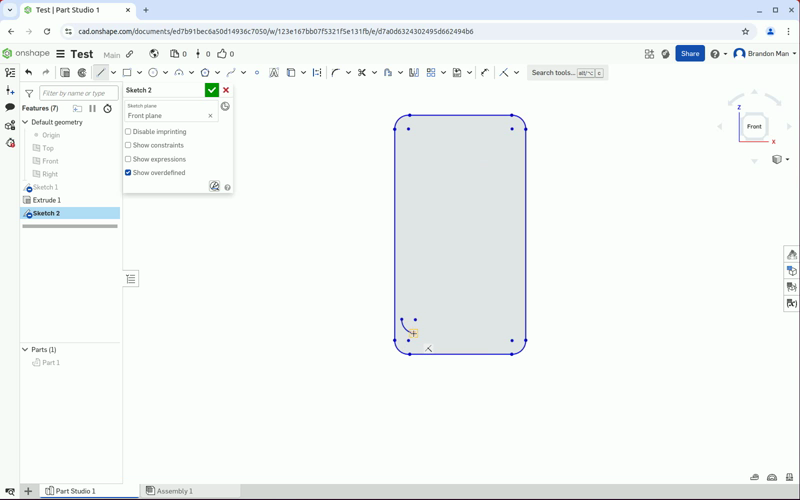
scroll(6)
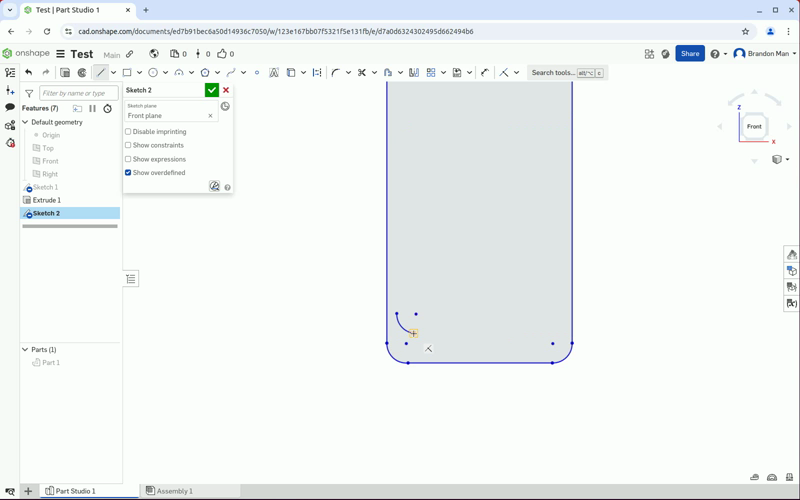
scroll(6)
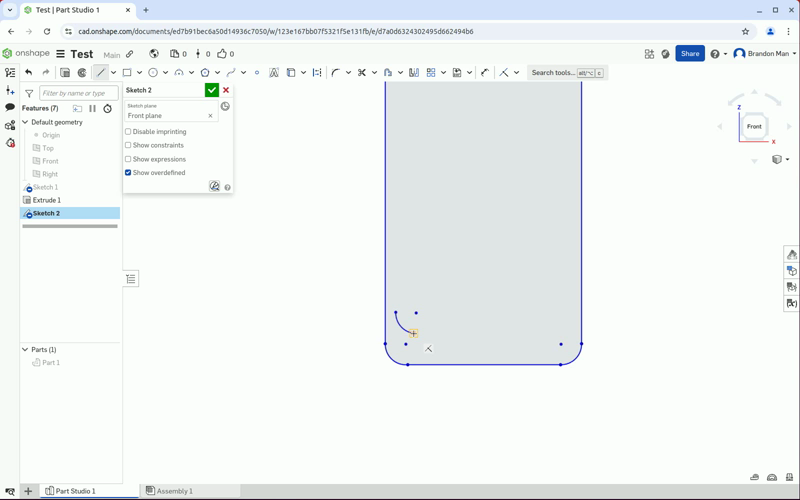
scroll(6)
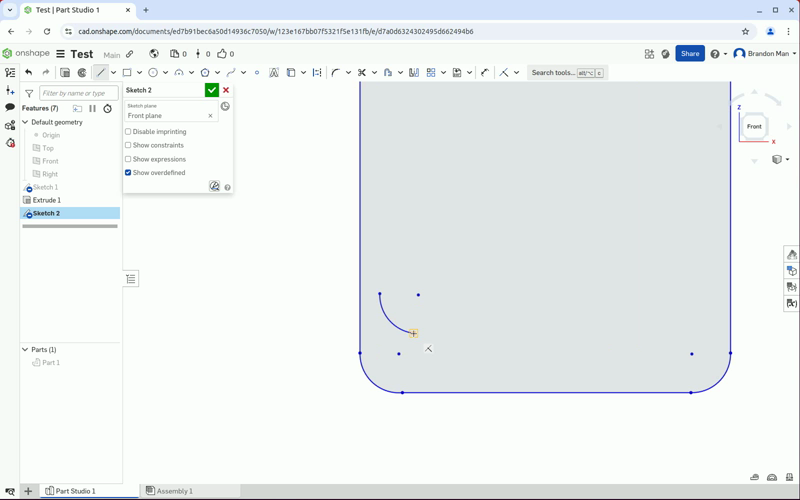
scroll(6)
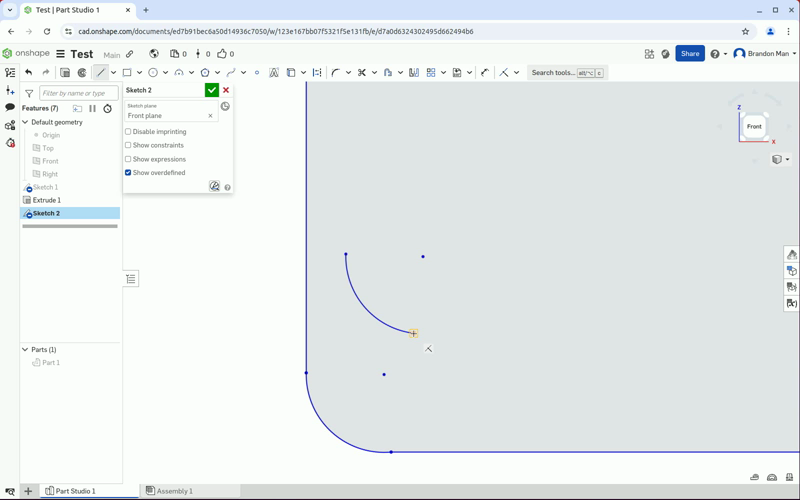
click(413, 333)
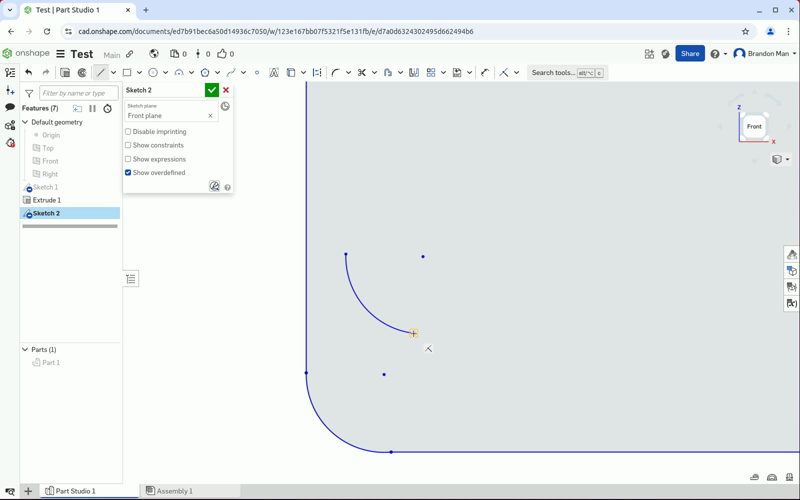
scroll(-6)
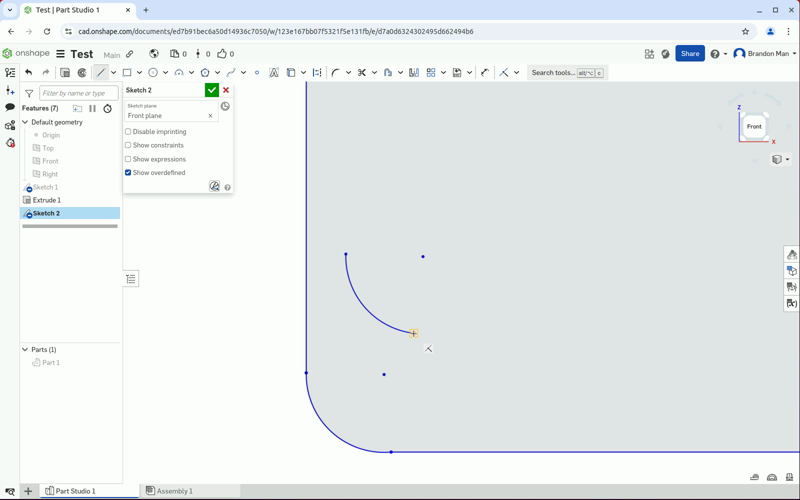
scroll(-6)
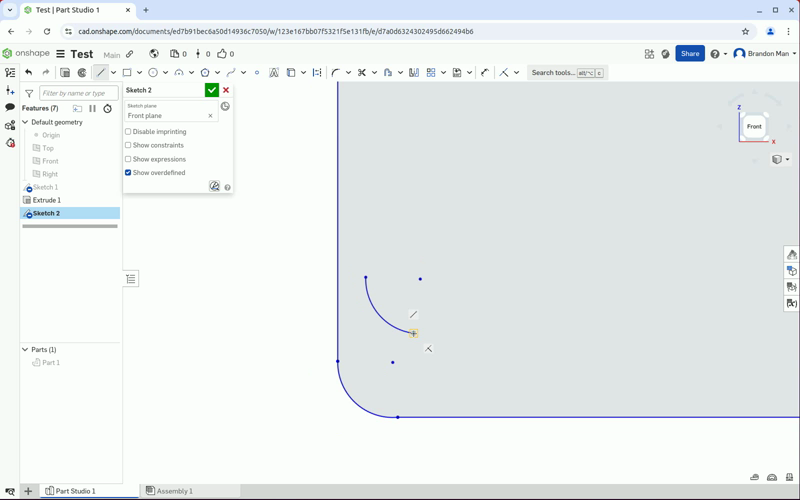
scroll(-6)
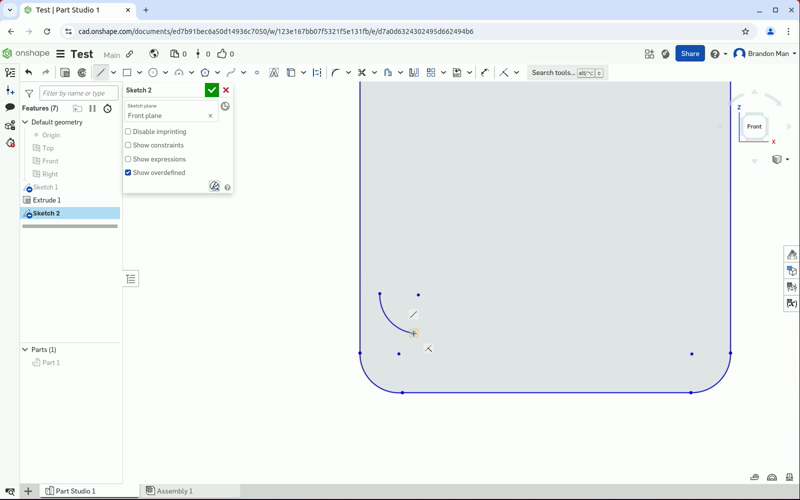
scroll(-6)
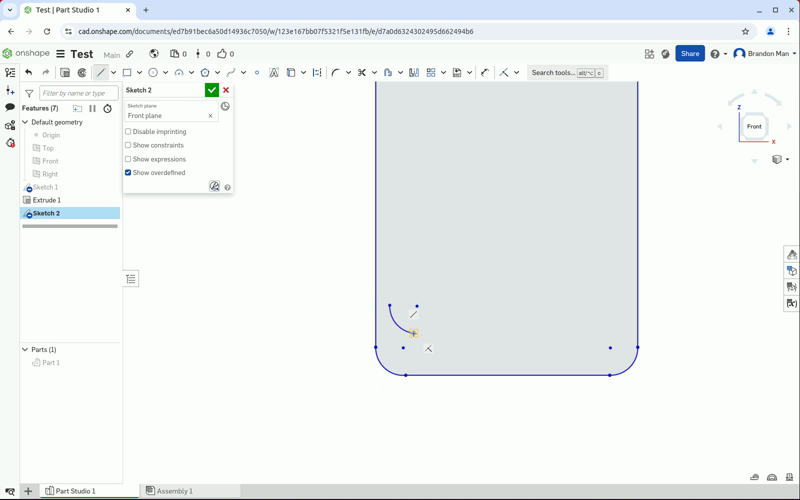
scroll(-6)
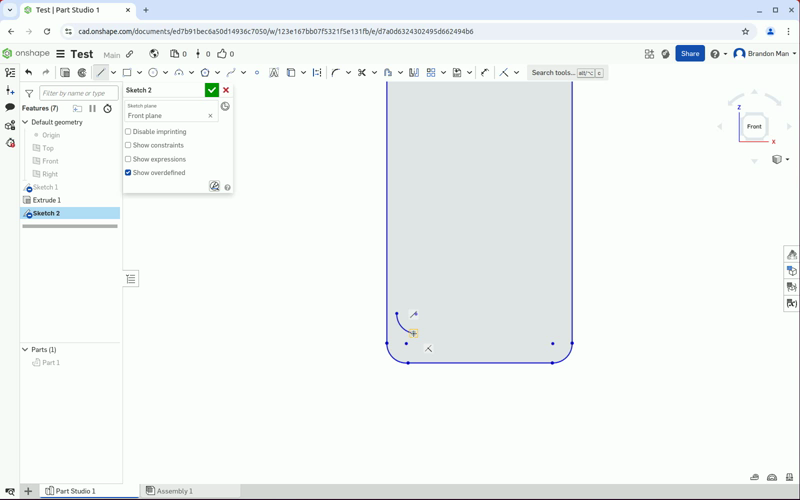
scroll(-6)
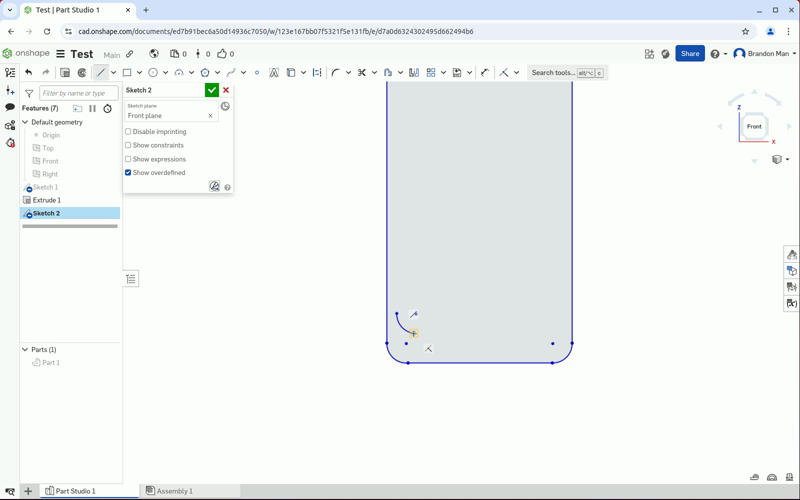
scroll(-6)
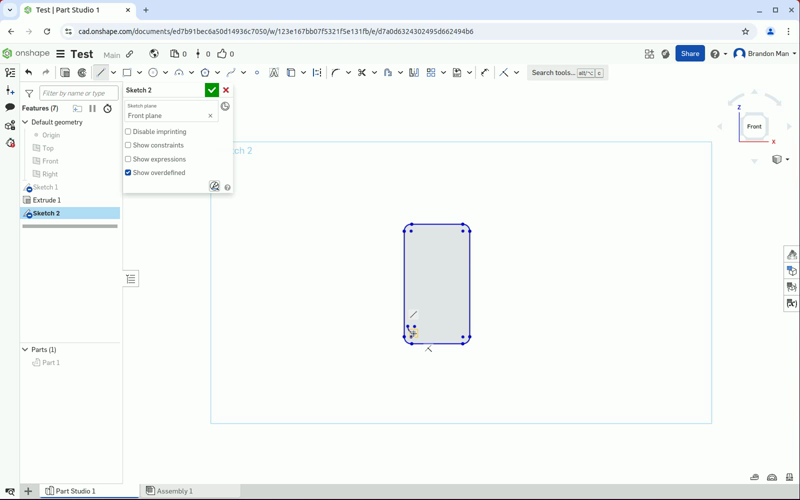
key_down(shift)
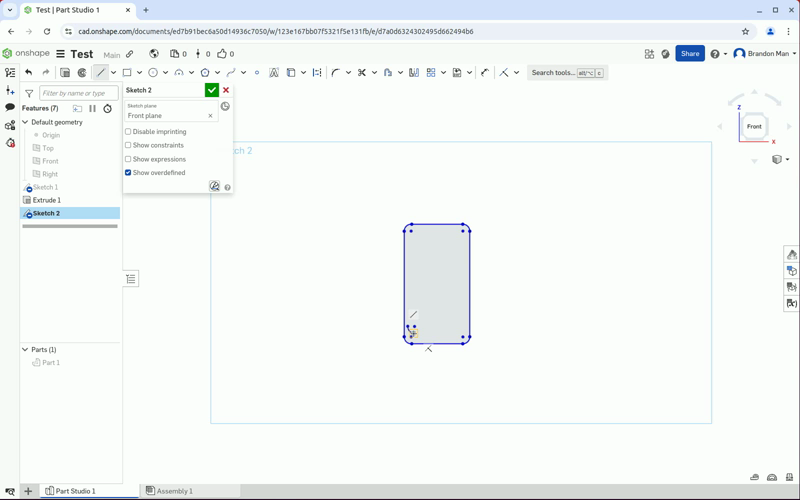
mouse_move(444, 333)
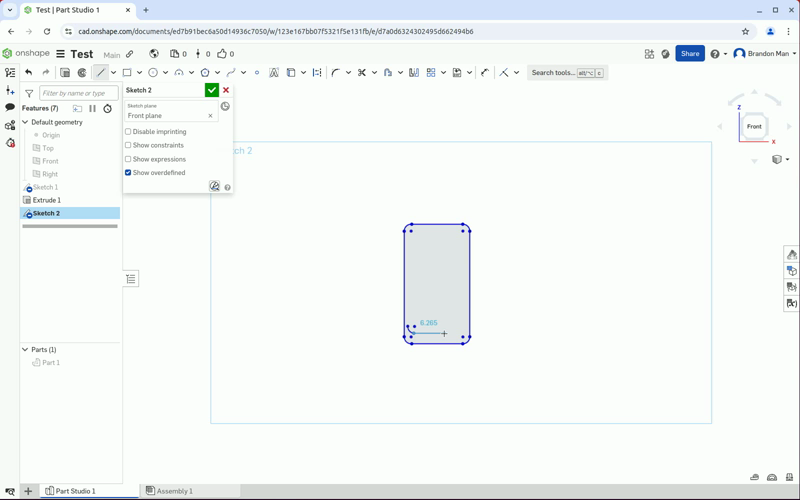
mouse_move(457, 333)
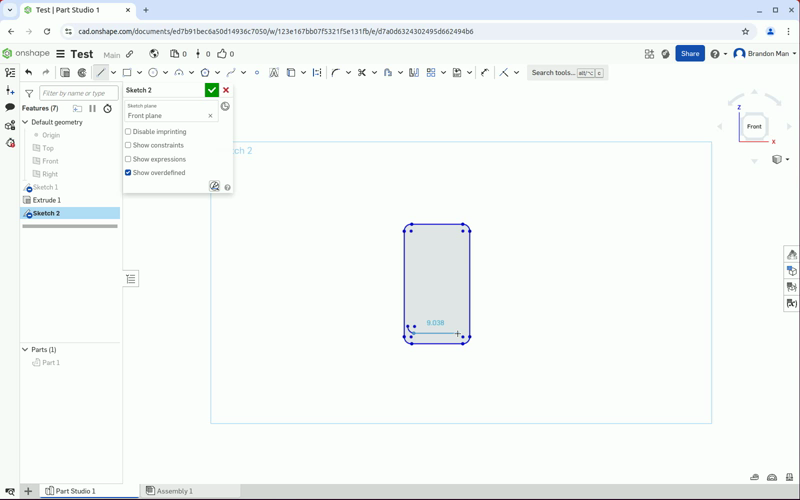
click(457, 333)
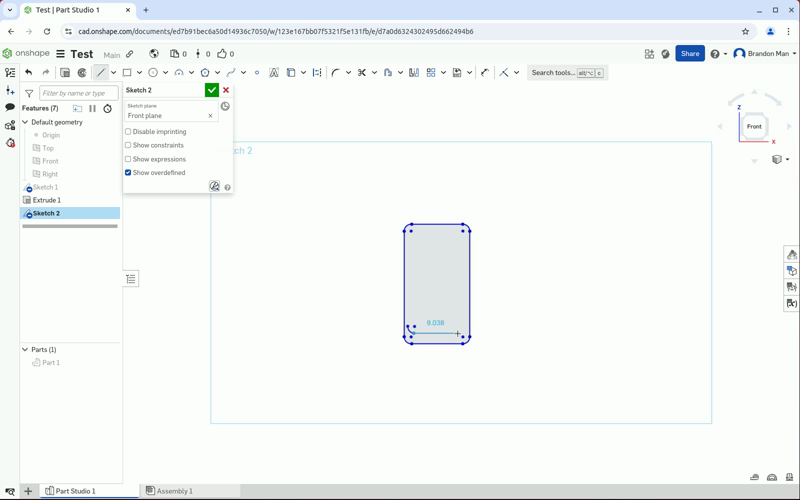
key_up(shift)
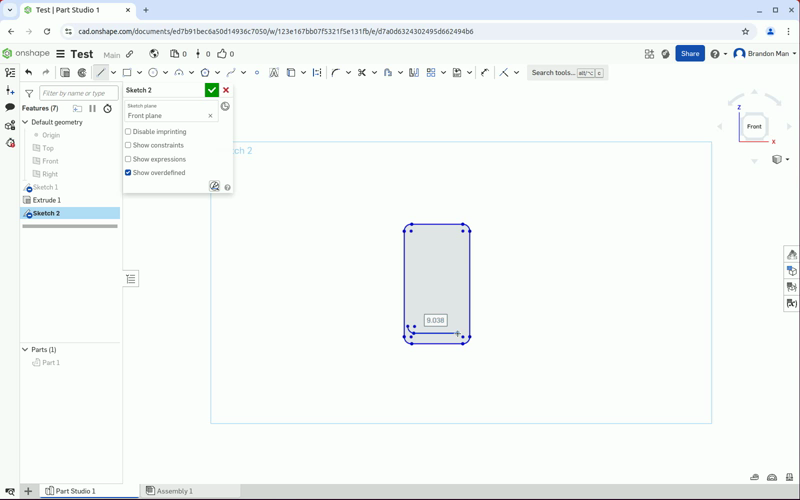
key(esc)
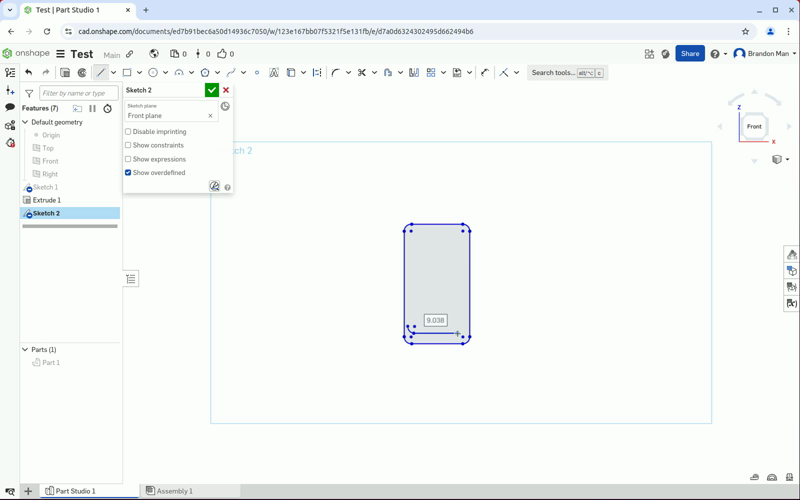
key(a)
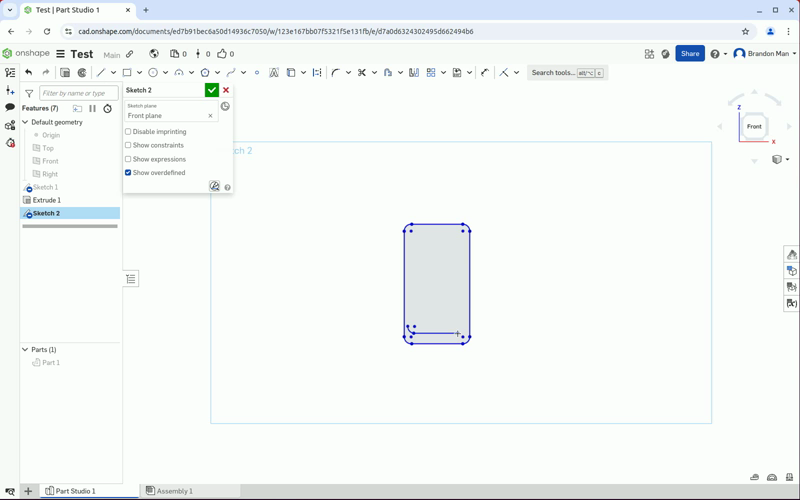
mouse_move(457, 333)
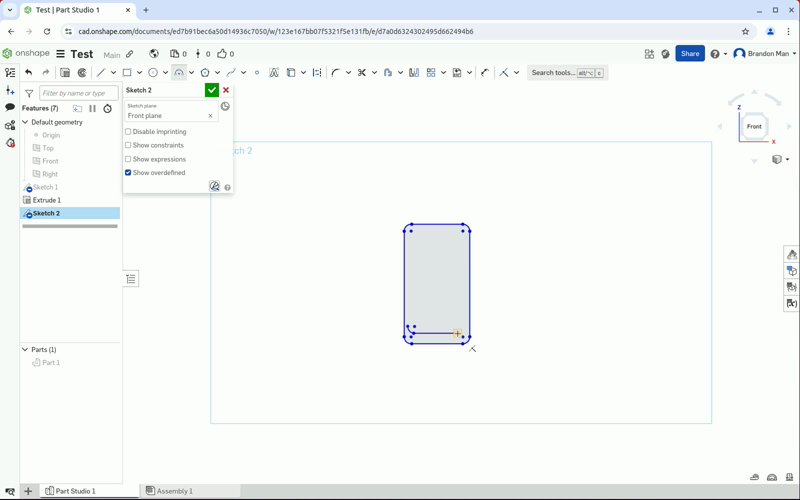
click(457, 333)
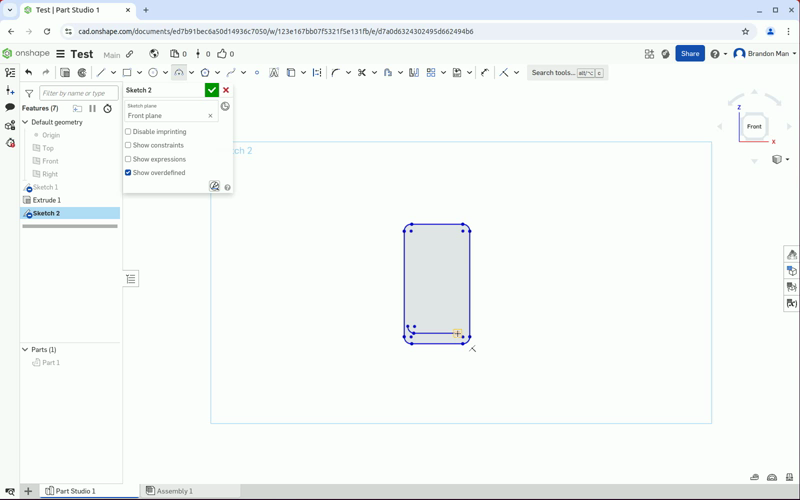
key_down(shift)
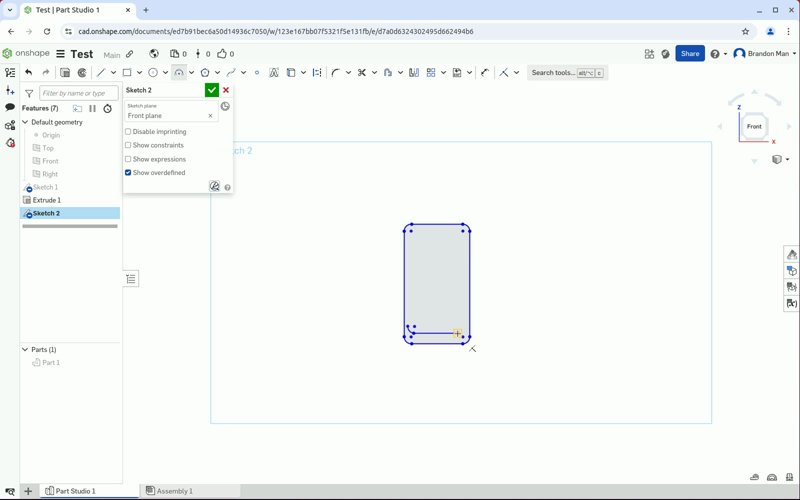
mouse_move(464, 326)
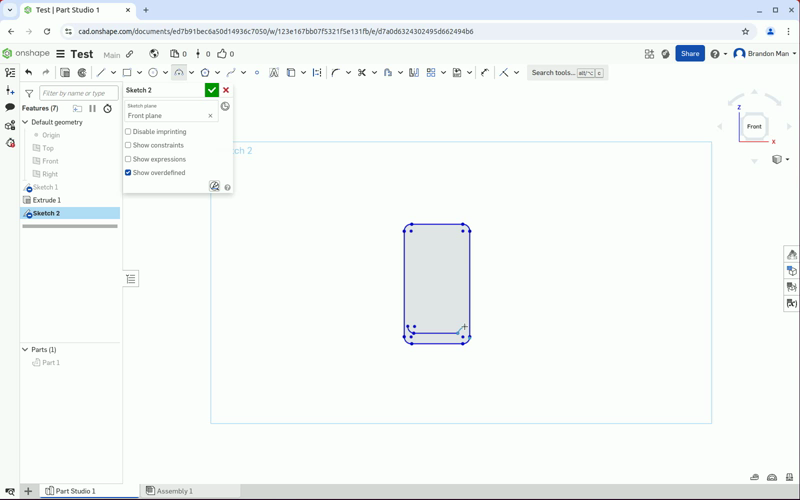
click(464, 326)
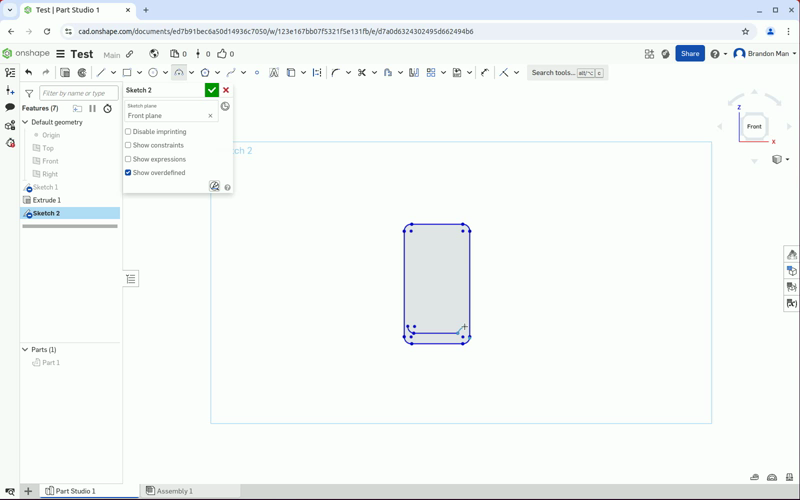
mouse_move(462, 331)
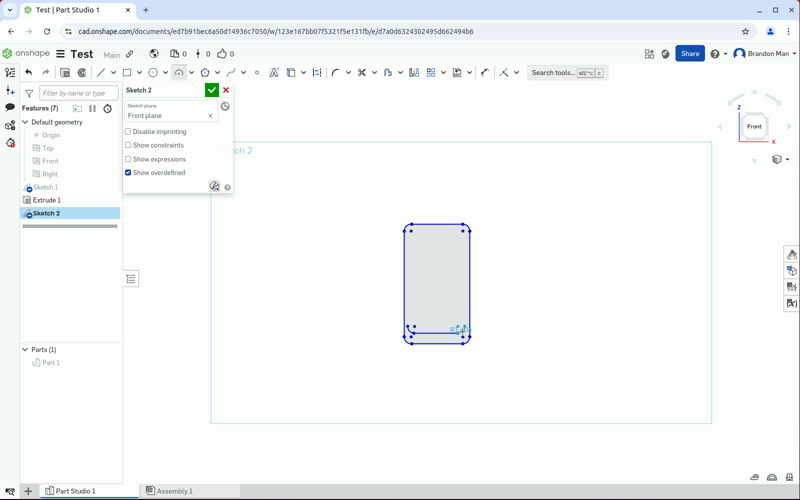
click(462, 331)
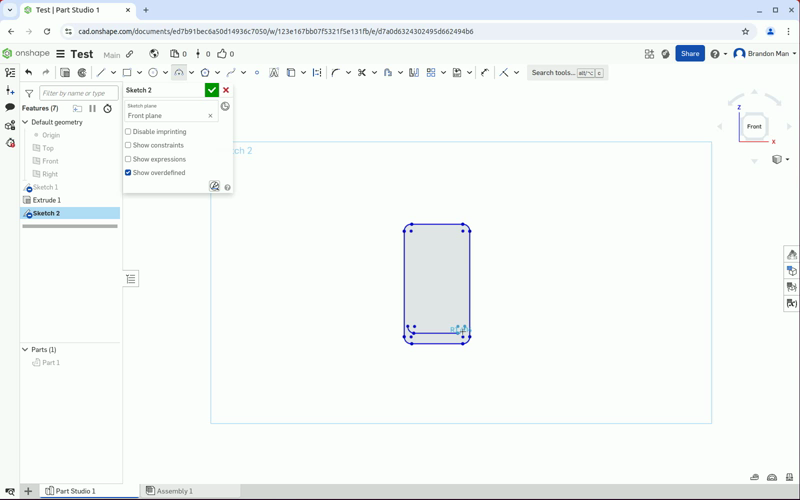
key_up(shift)
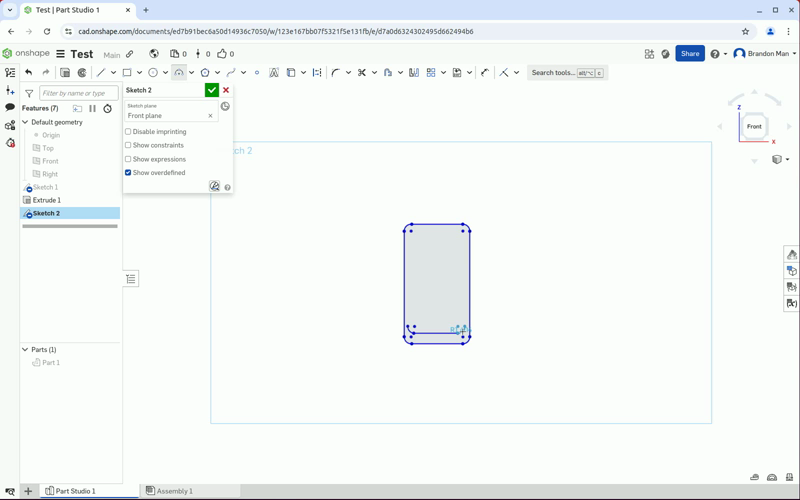
key(esc)
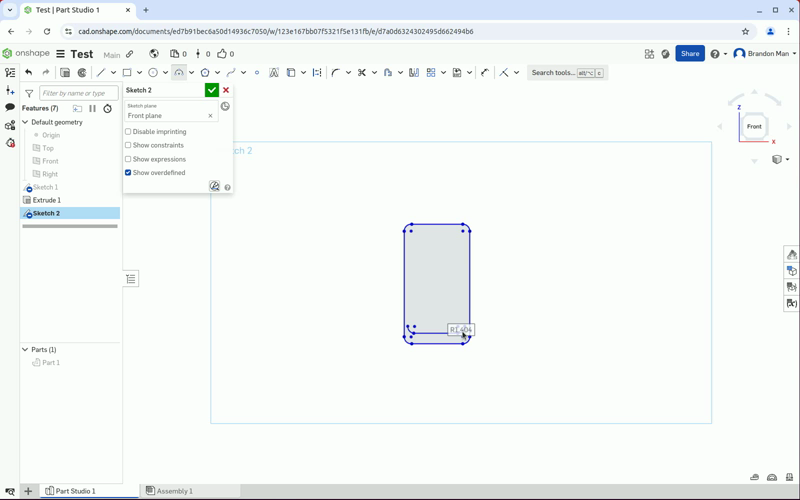
key(l)
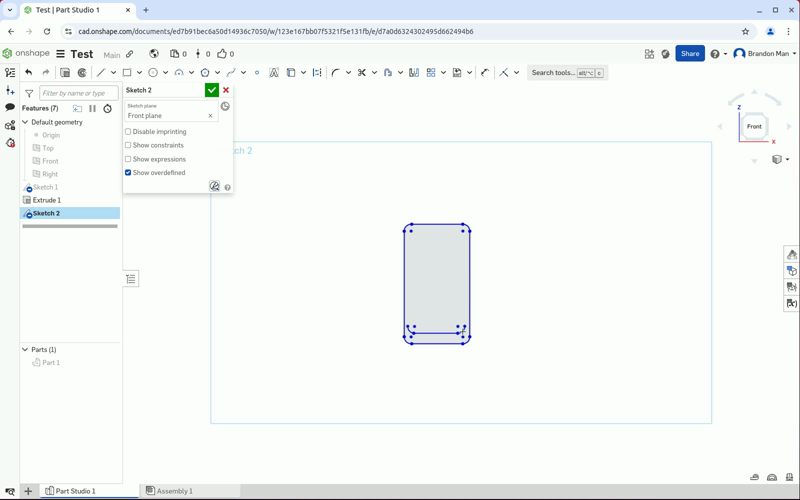
mouse_move(464, 326)
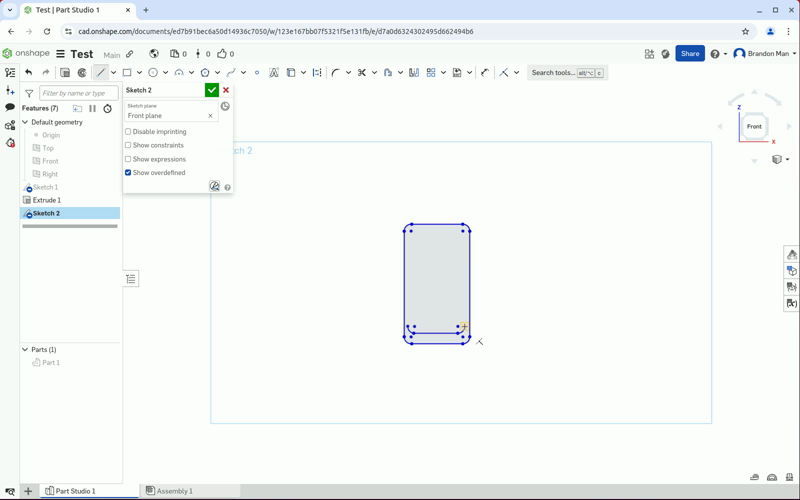
click(464, 326)
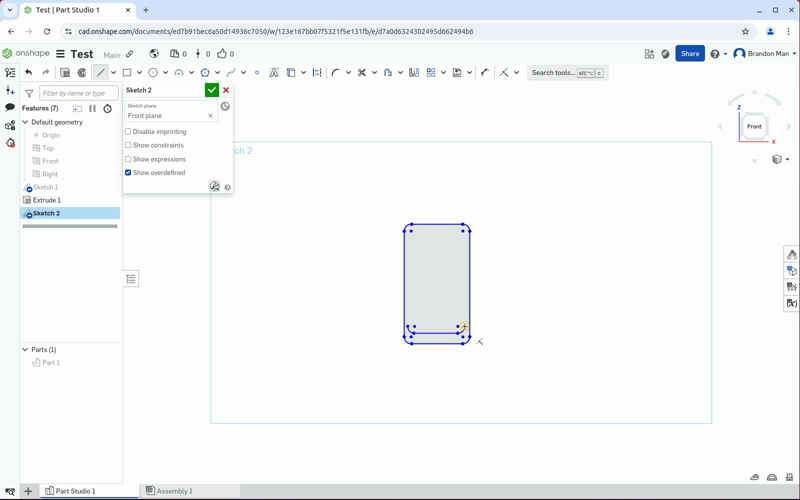
key_down(shift)
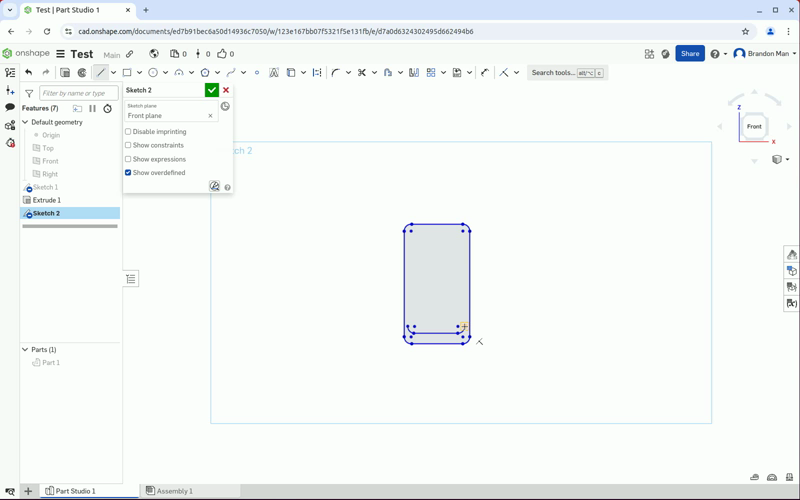
mouse_move(464, 242)
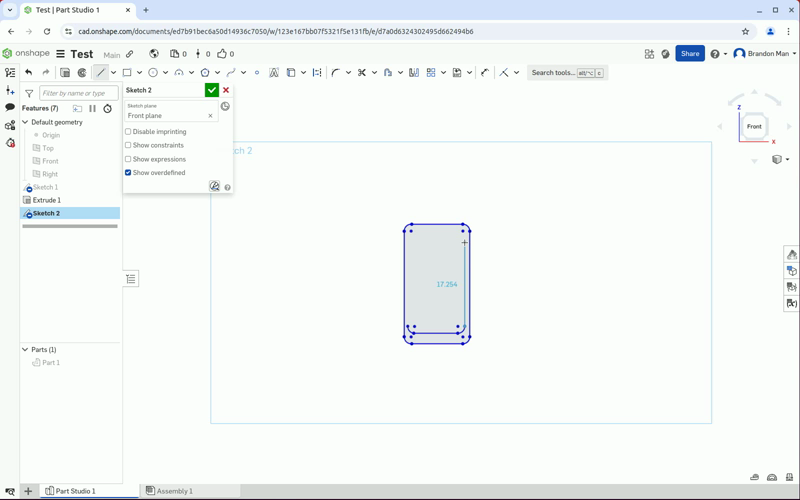
click(464, 242)
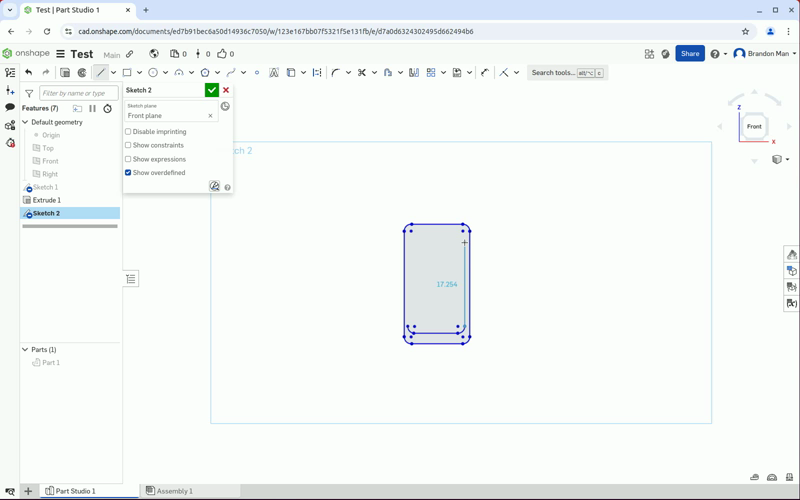
key_up(shift)
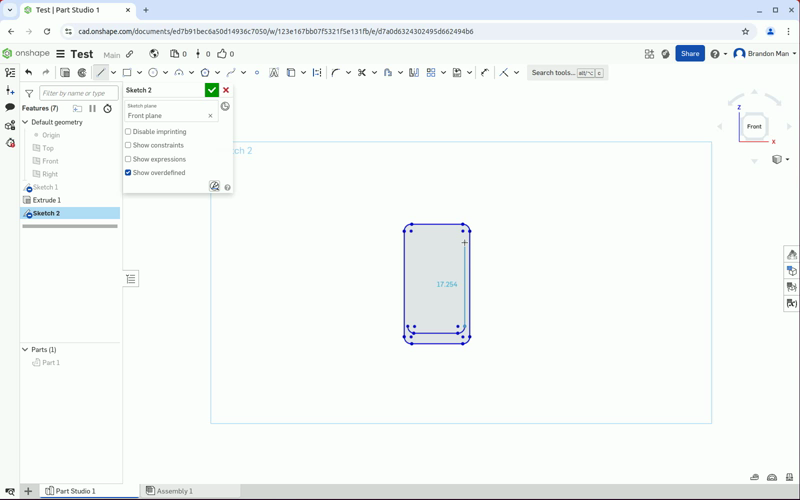
key(esc)
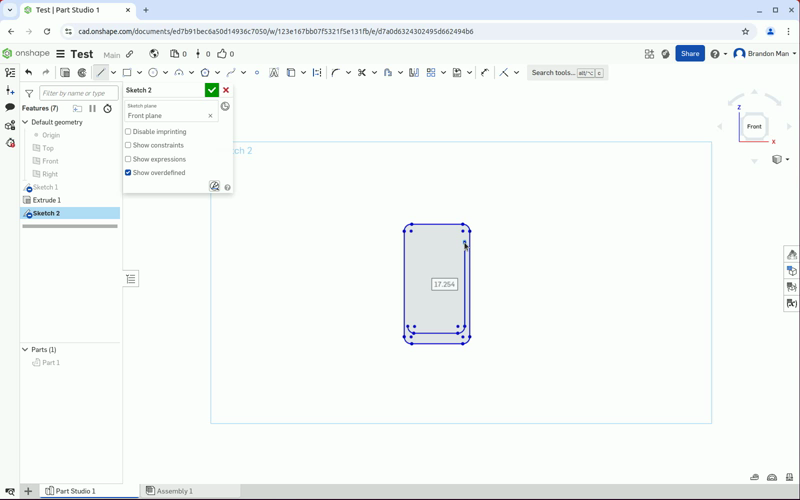
key(a)
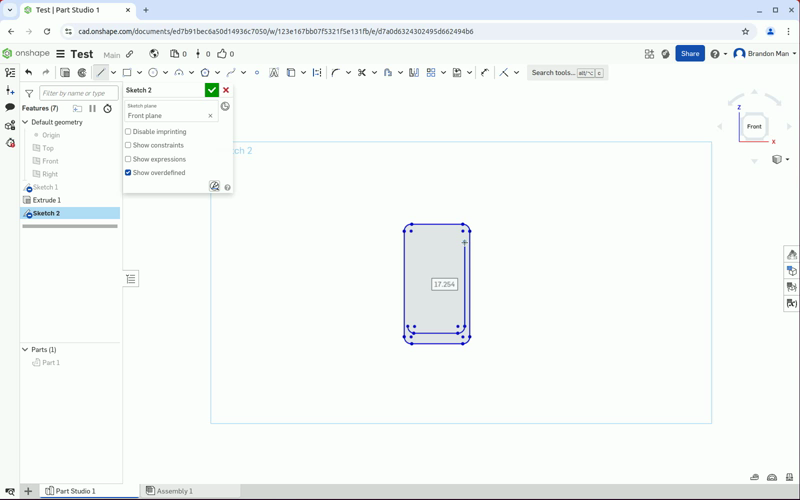
mouse_move(464, 242)
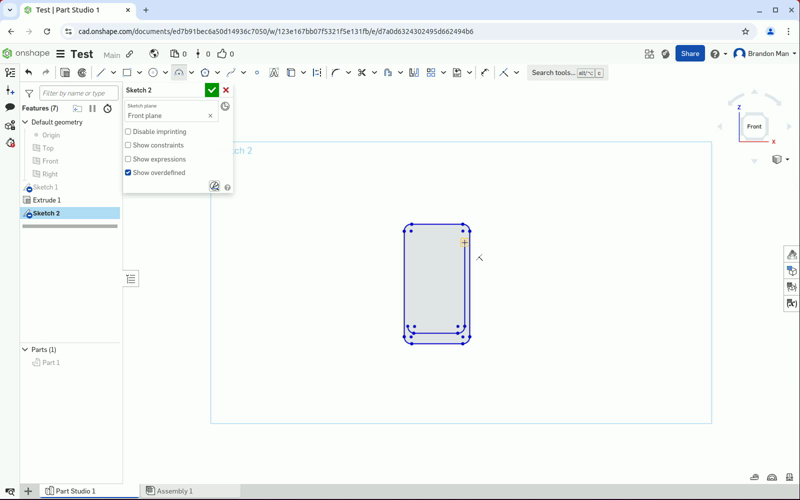
click(464, 242)
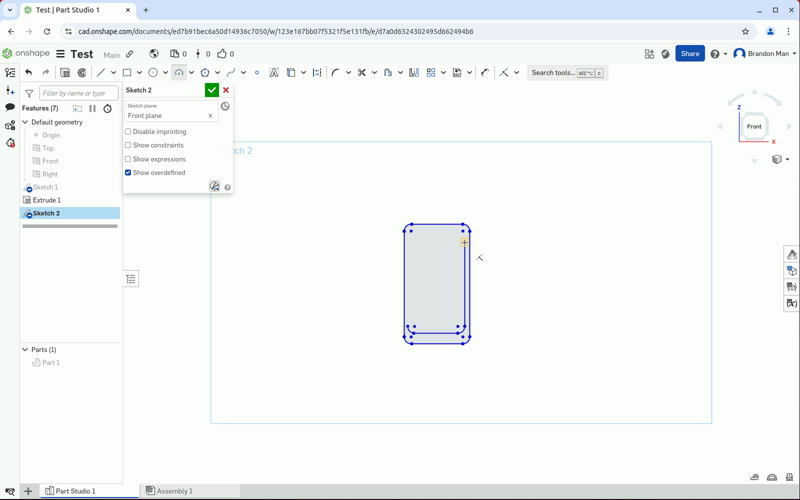
key_down(shift)
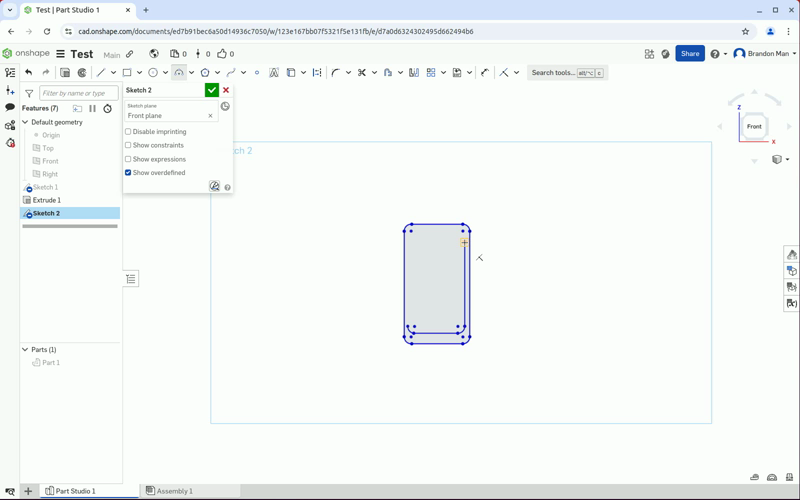
mouse_move(457, 234)
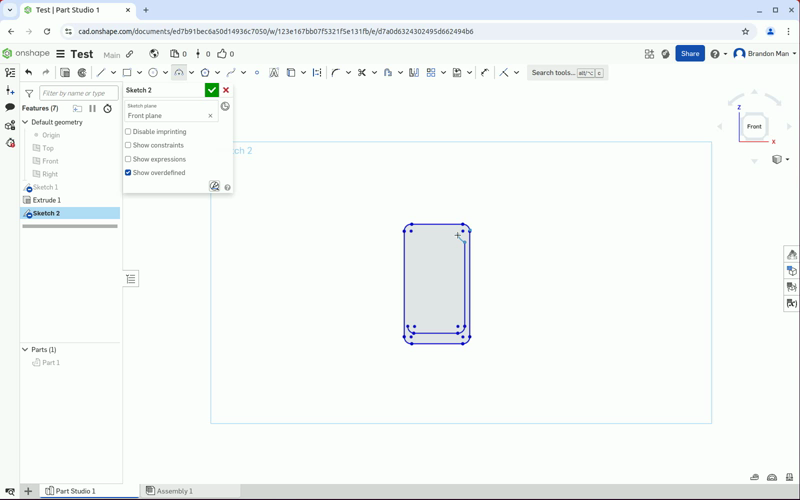
click(457, 234)
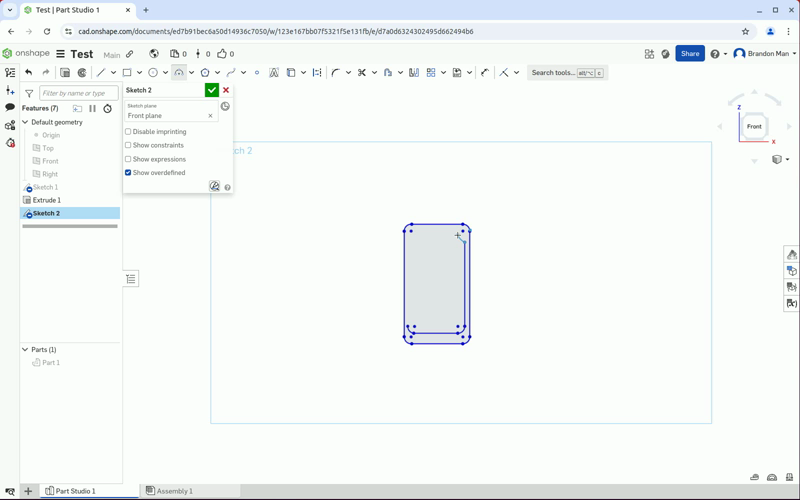
mouse_move(462, 237)
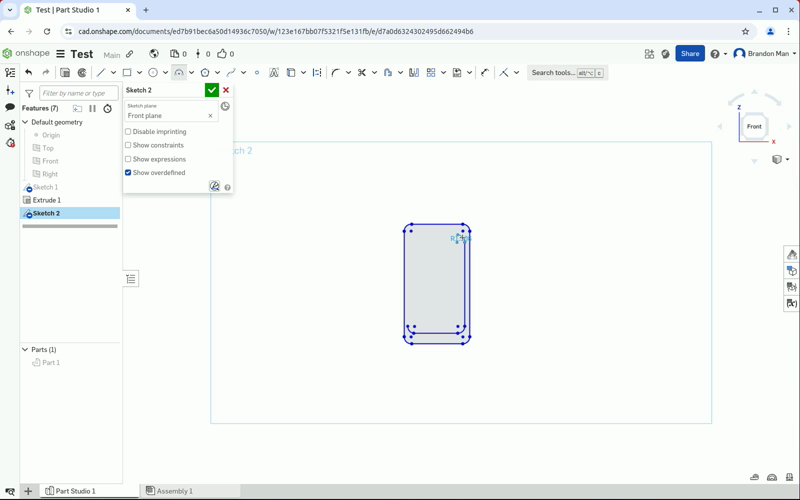
click(462, 237)
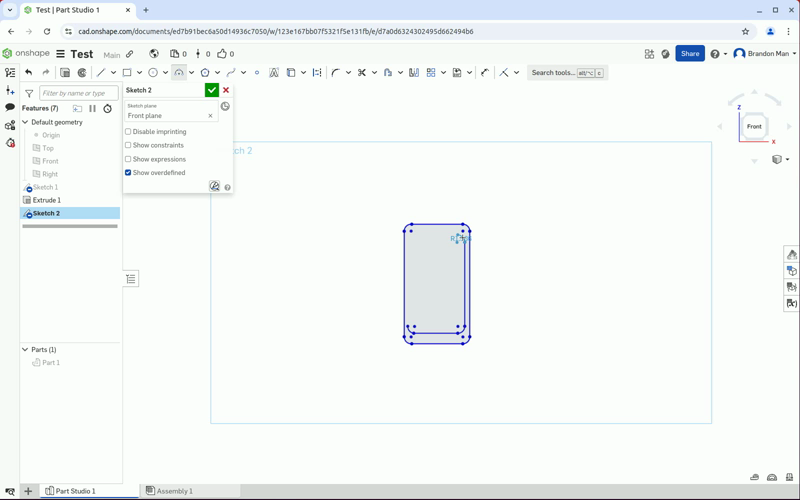
key_up(shift)
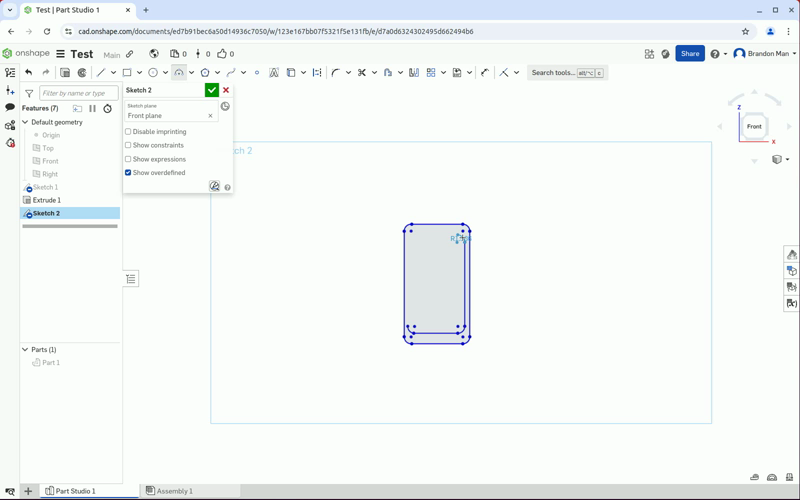
key(esc)
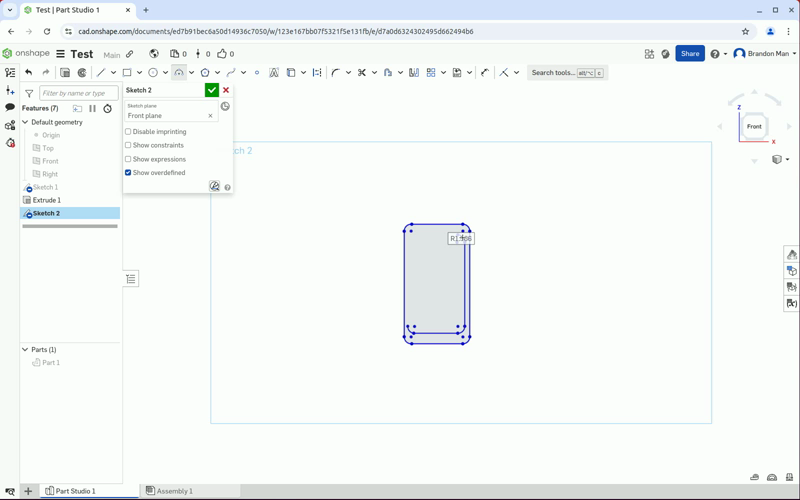
key(l)
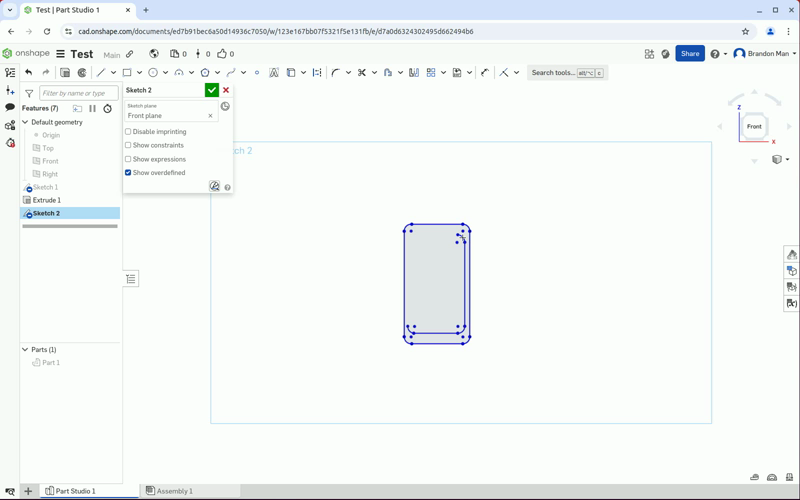
mouse_move(457, 234)
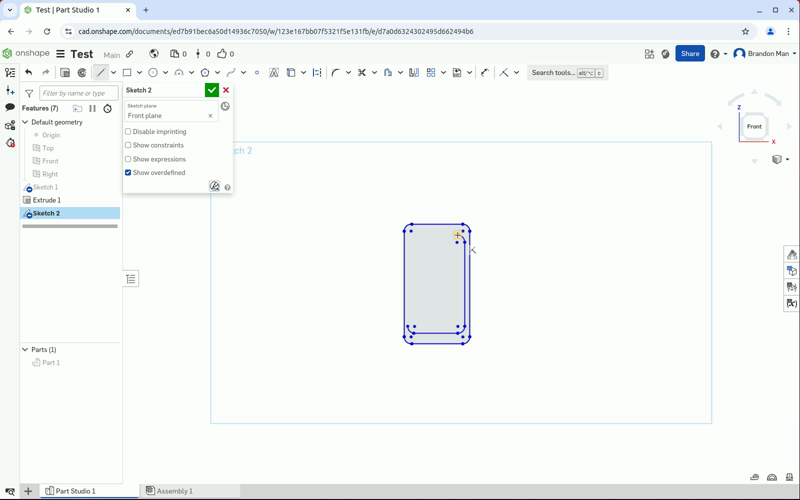
click(457, 234)
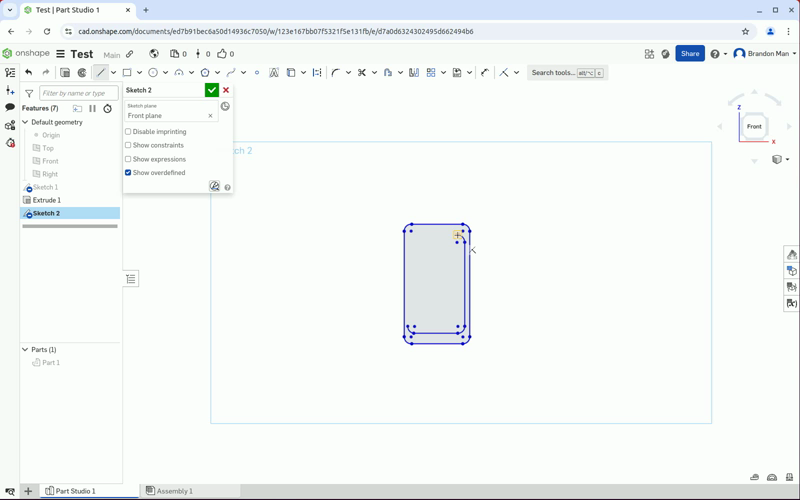
key_down(shift)
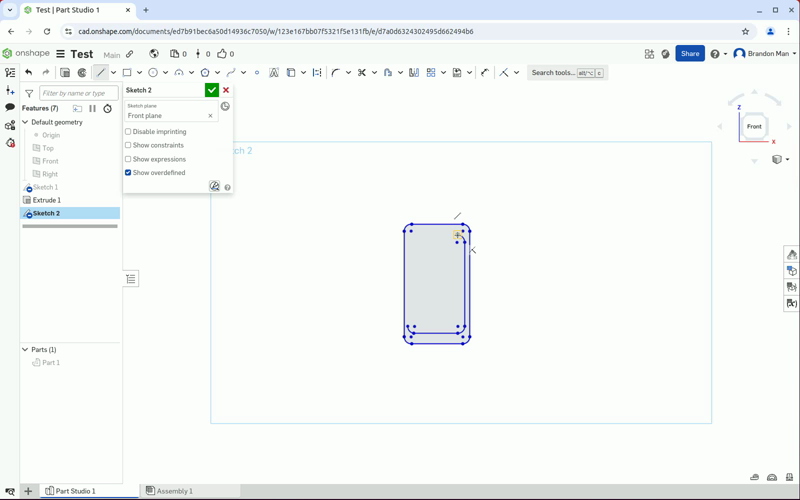
mouse_move(487, 234)
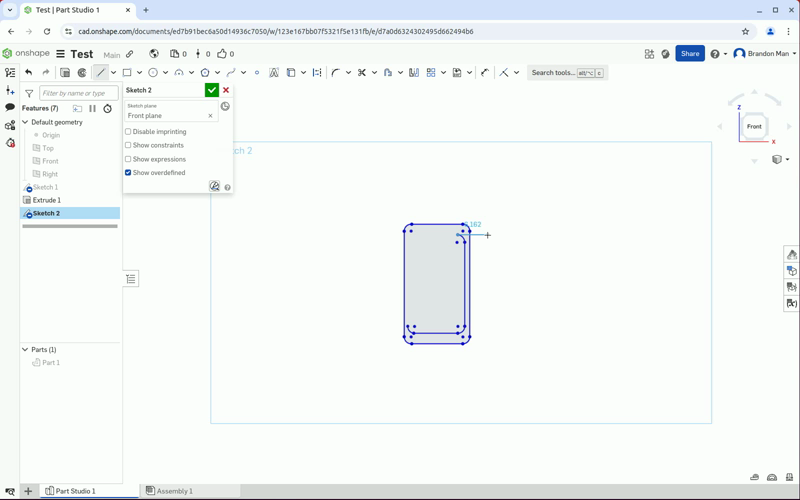
mouse_move(413, 234)
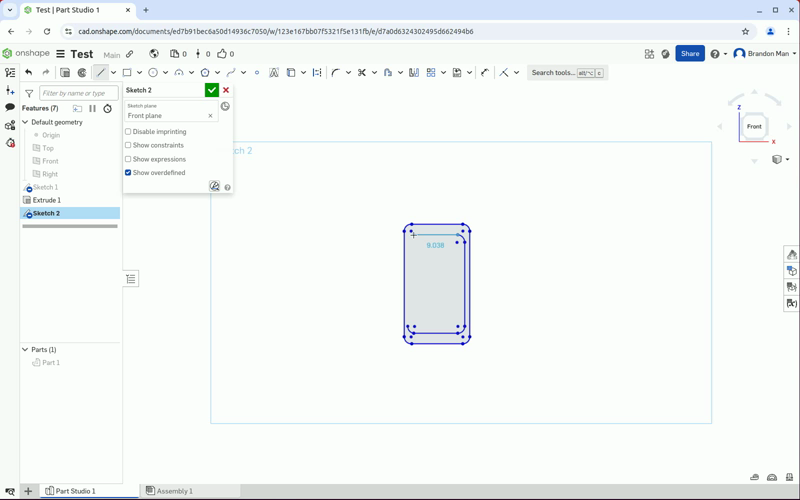
scroll(6)
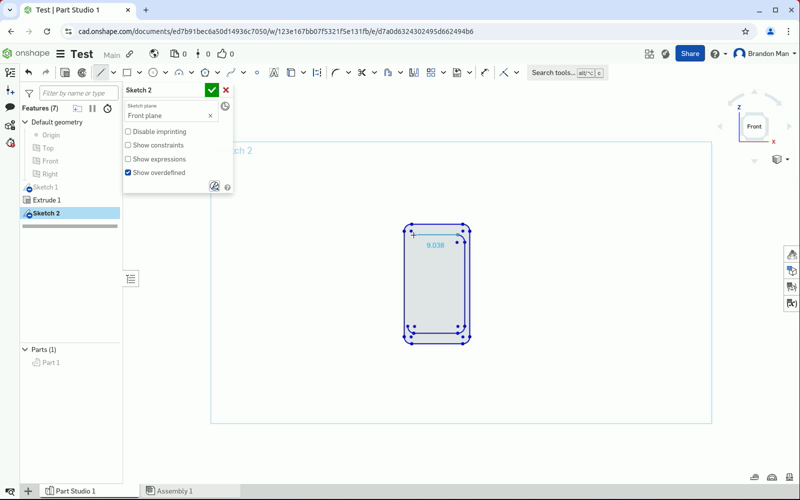
scroll(6)
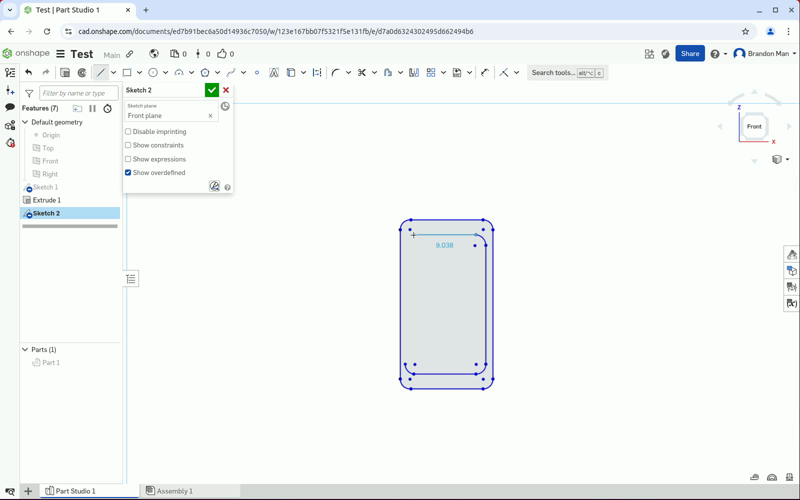
scroll(6)
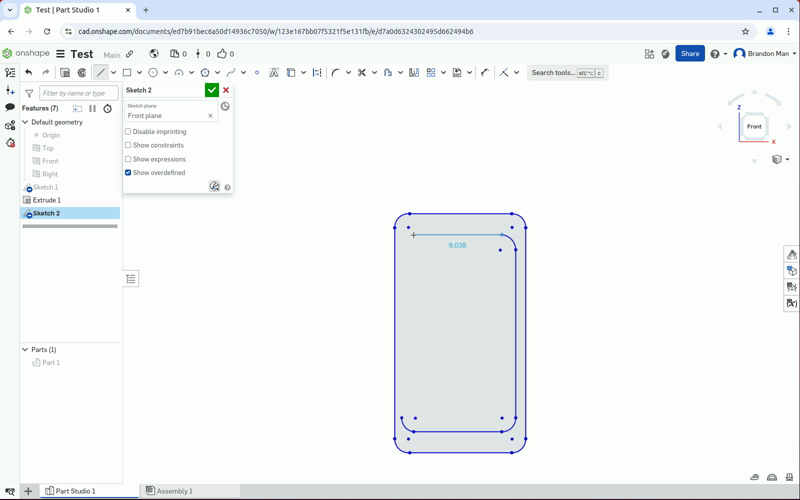
scroll(6)
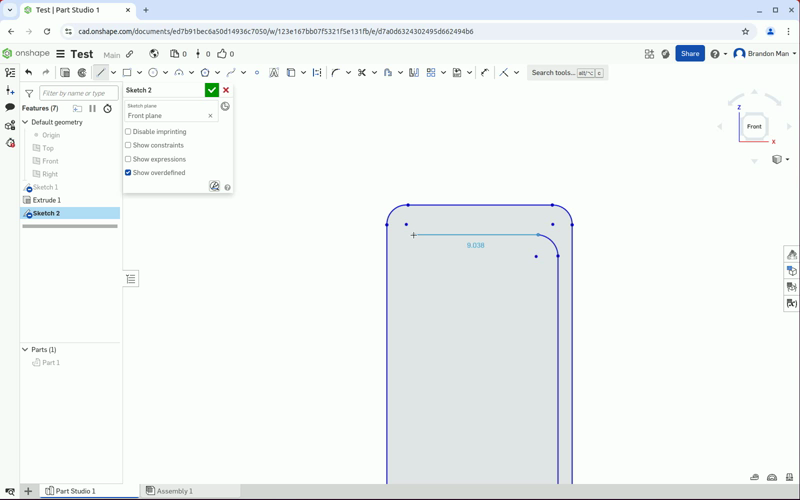
scroll(6)
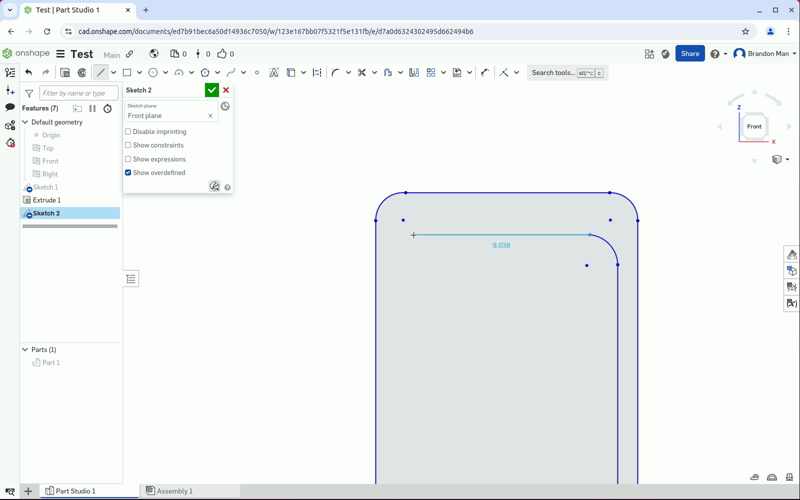
scroll(6)
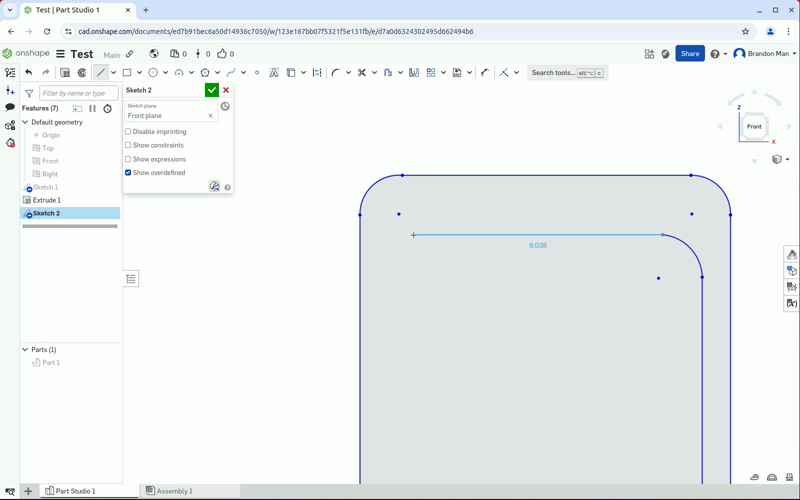
scroll(6)
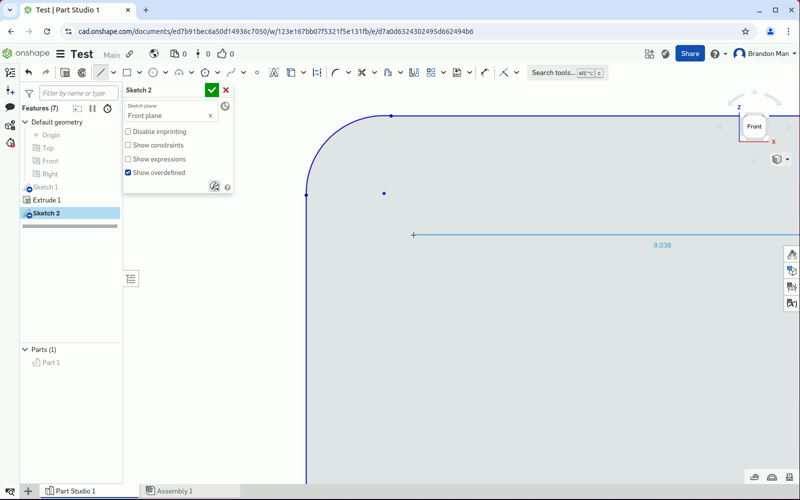
click(413, 234)
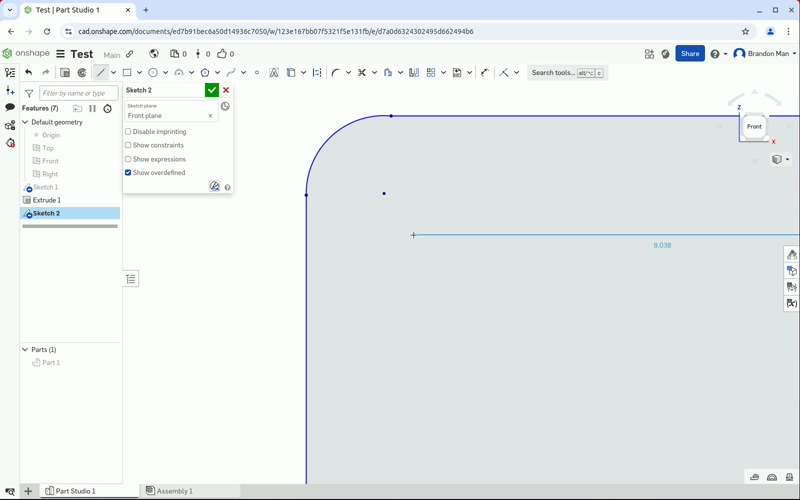
scroll(-6)
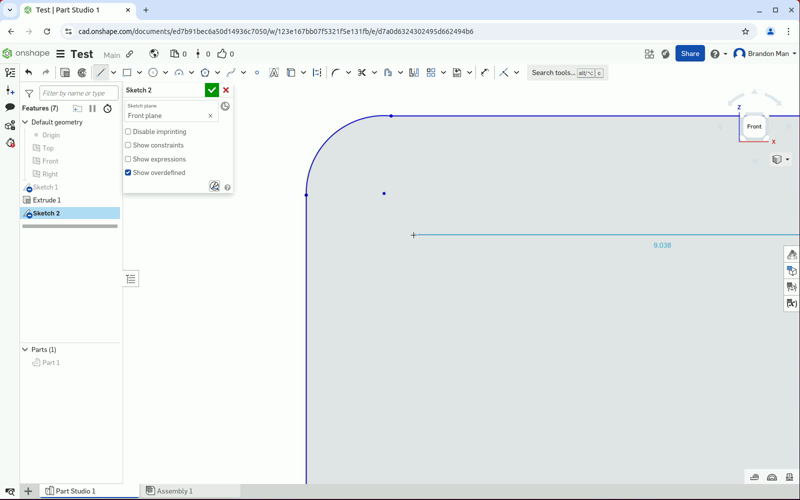
scroll(-6)
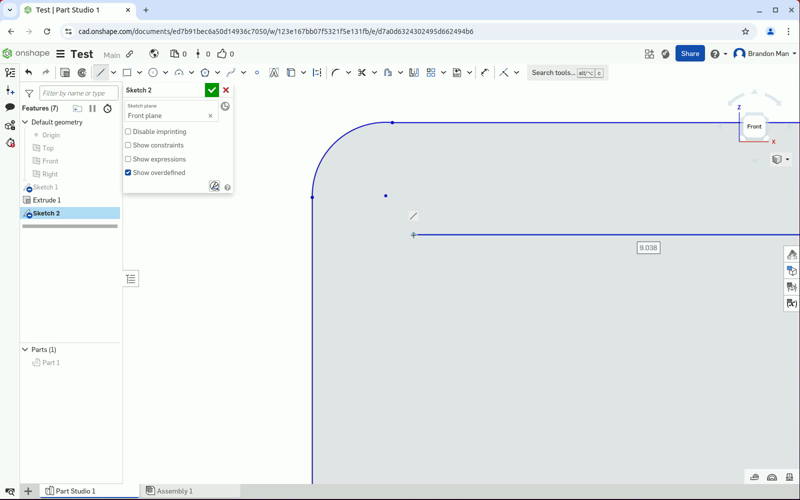
scroll(-6)
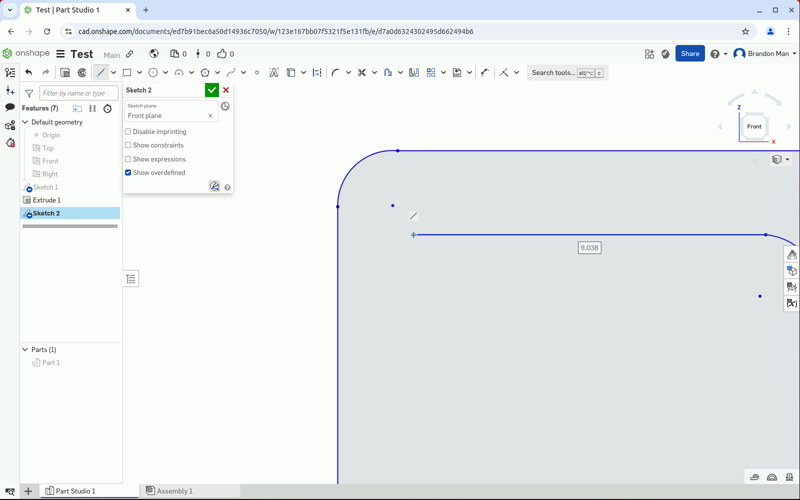
scroll(-6)
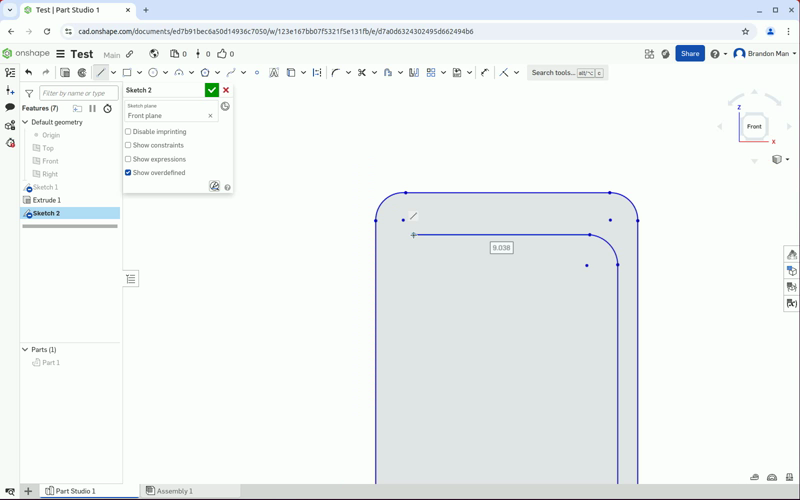
scroll(-6)
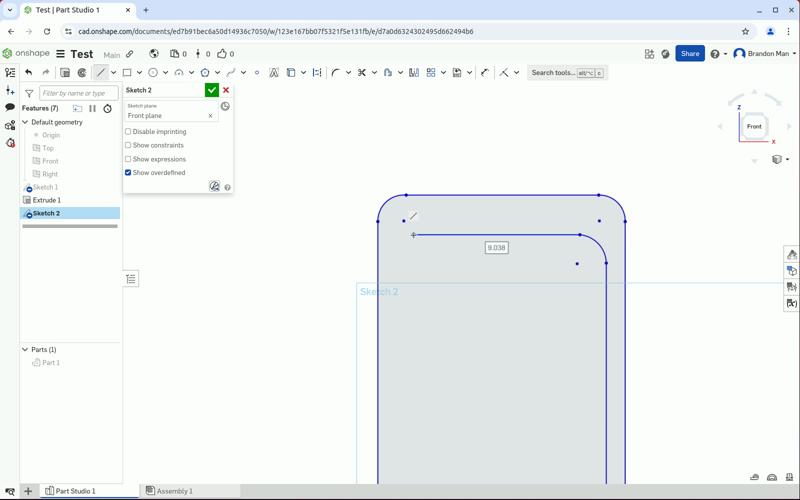
scroll(-6)
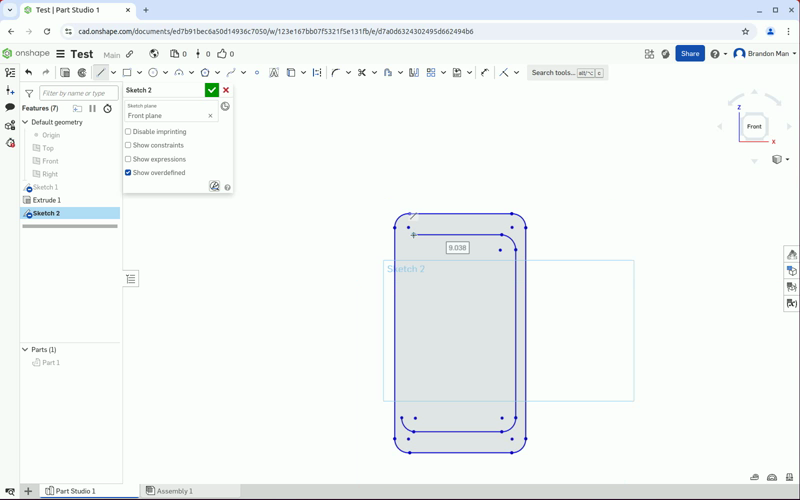
scroll(-6)
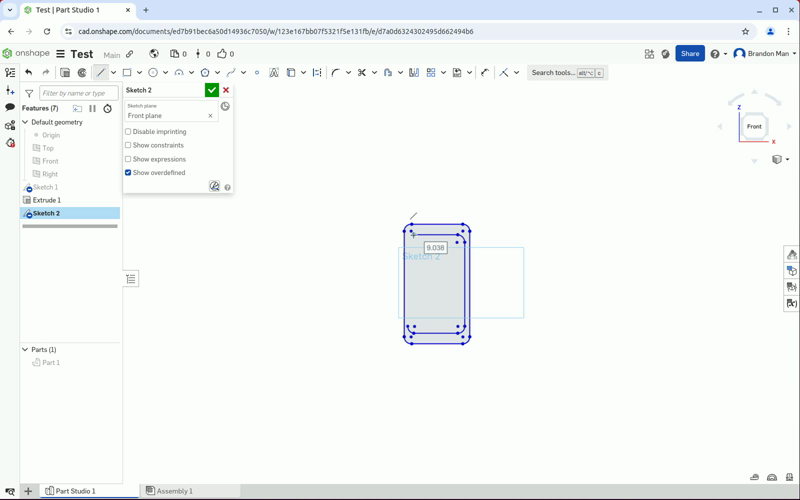
key_up(shift)
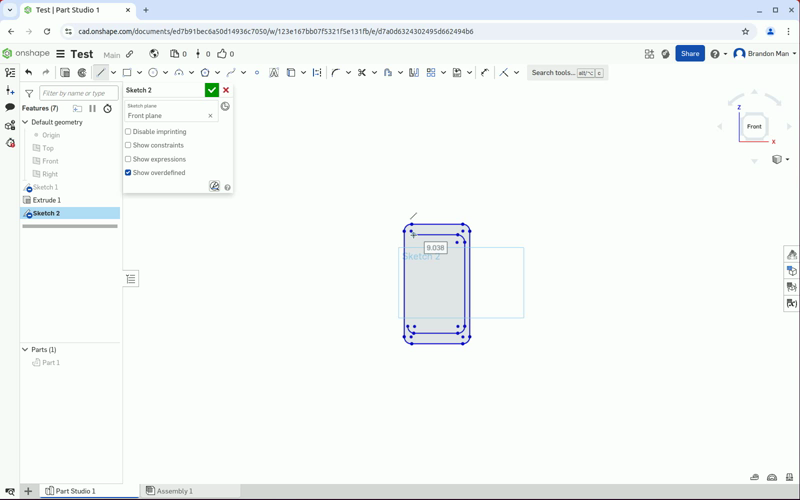
key(esc)
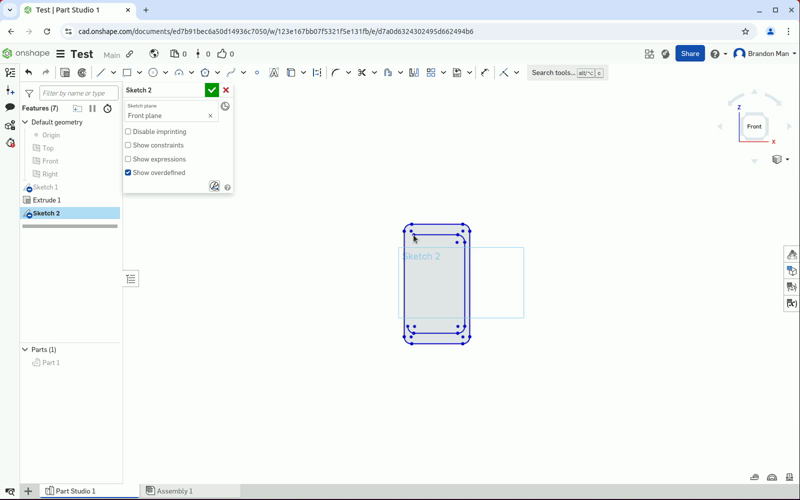
key(a)
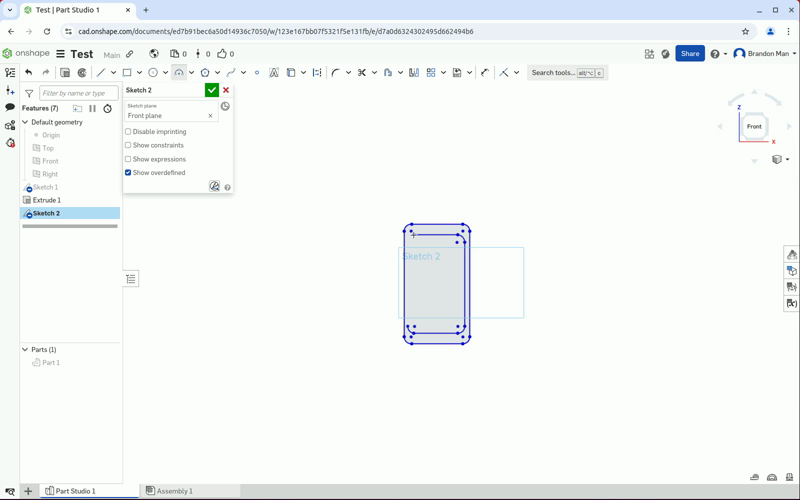
mouse_move(413, 234)
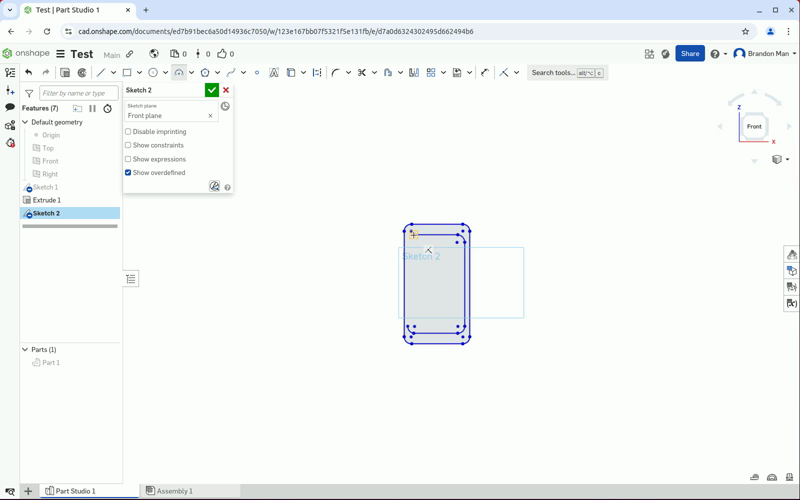
scroll(6)
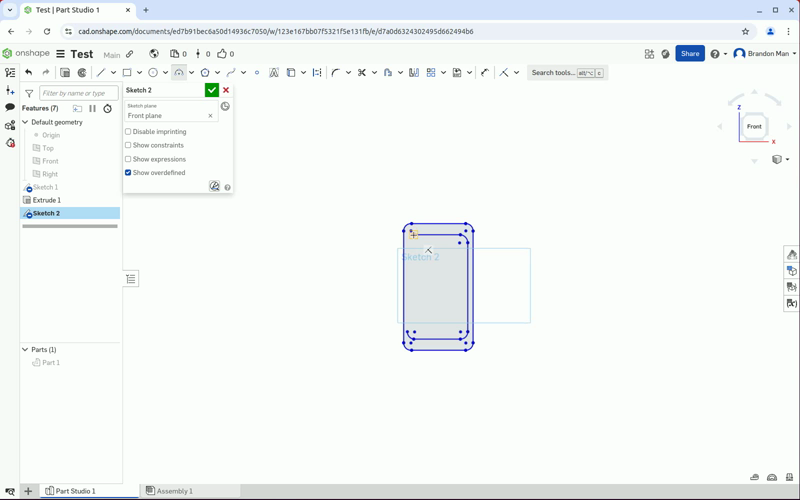
scroll(6)
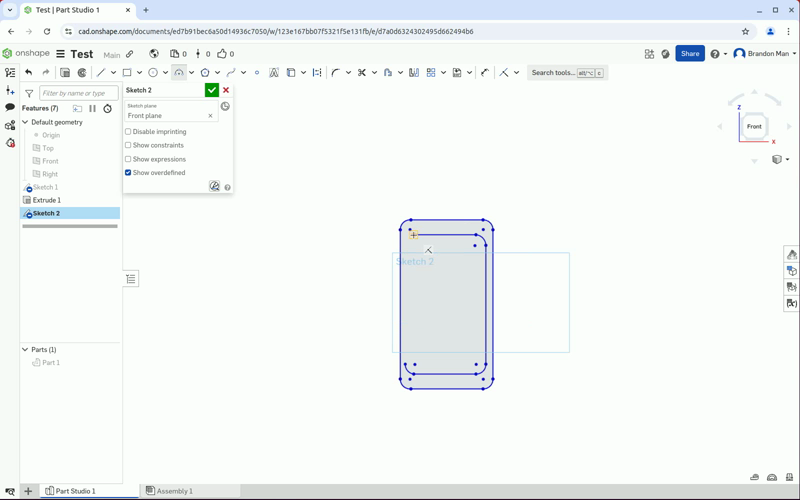
scroll(6)
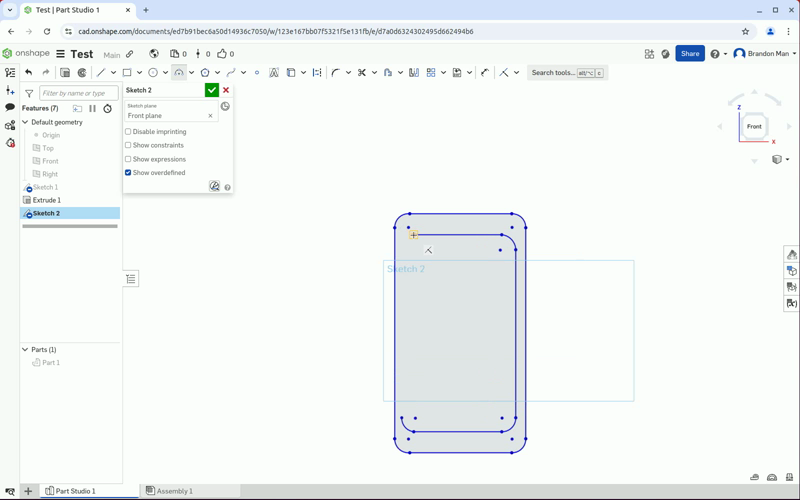
scroll(6)
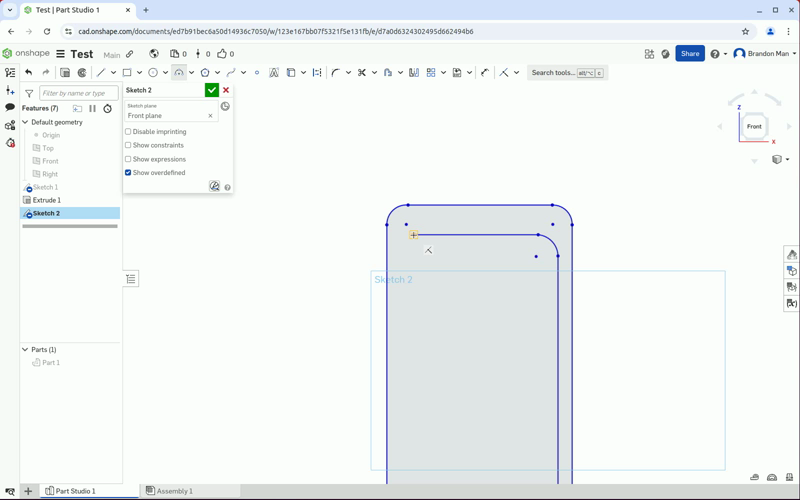
scroll(6)
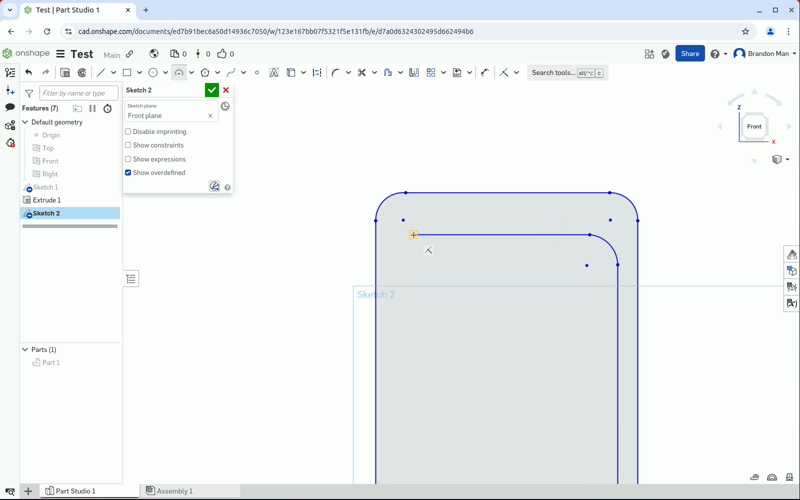
scroll(6)
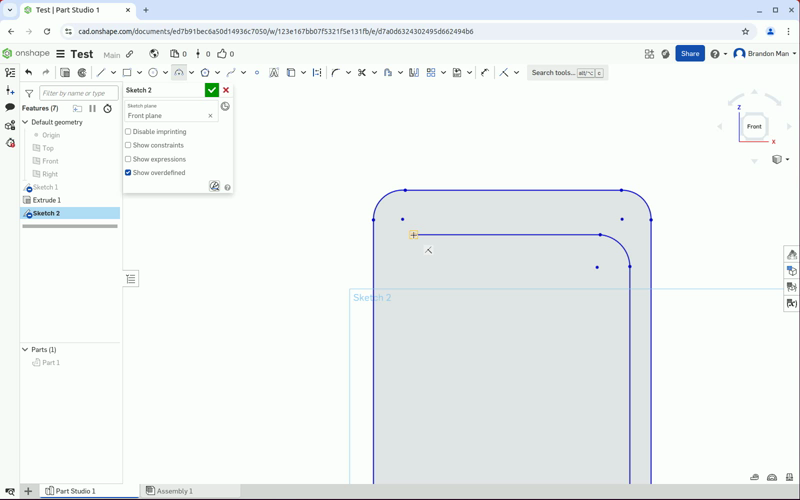
scroll(6)
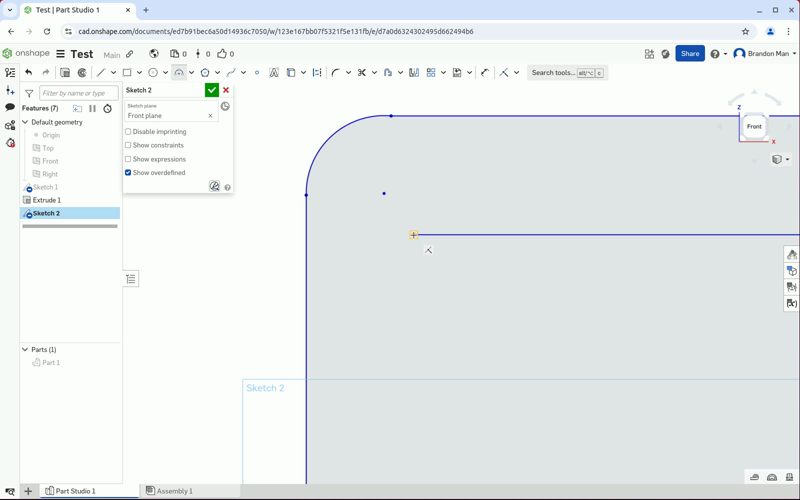
click(413, 234)
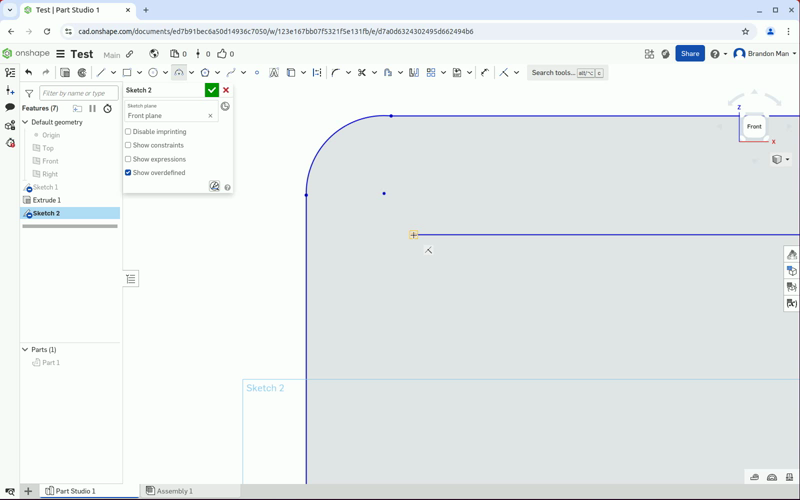
scroll(-6)
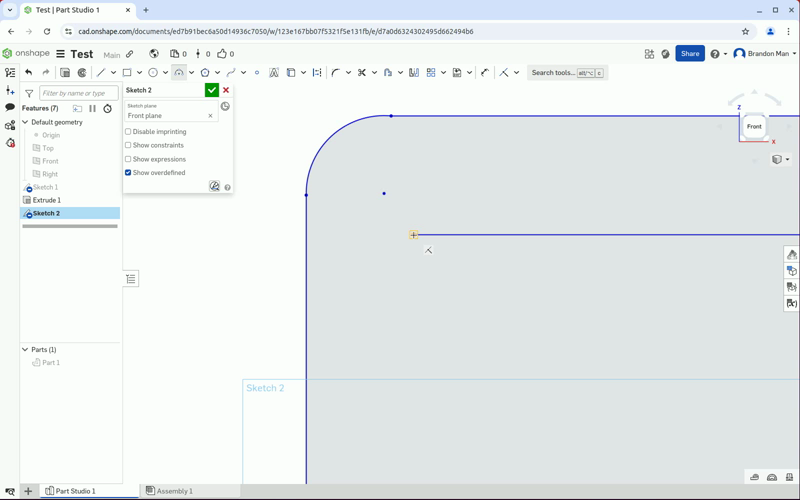
scroll(-6)
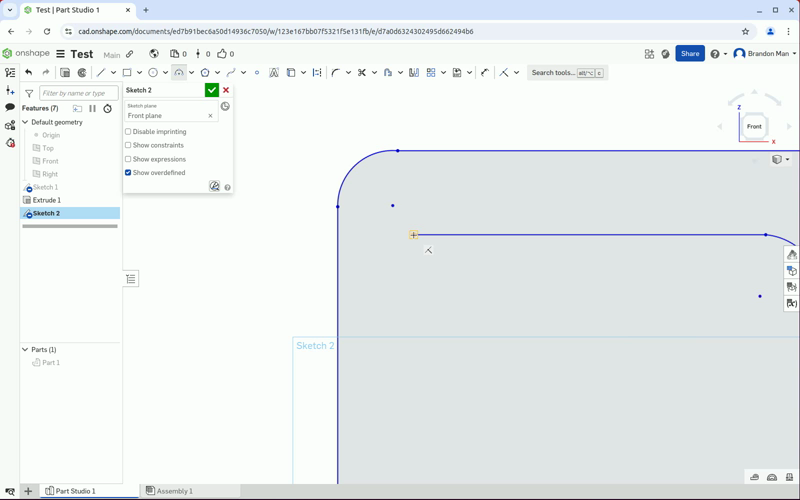
scroll(-6)
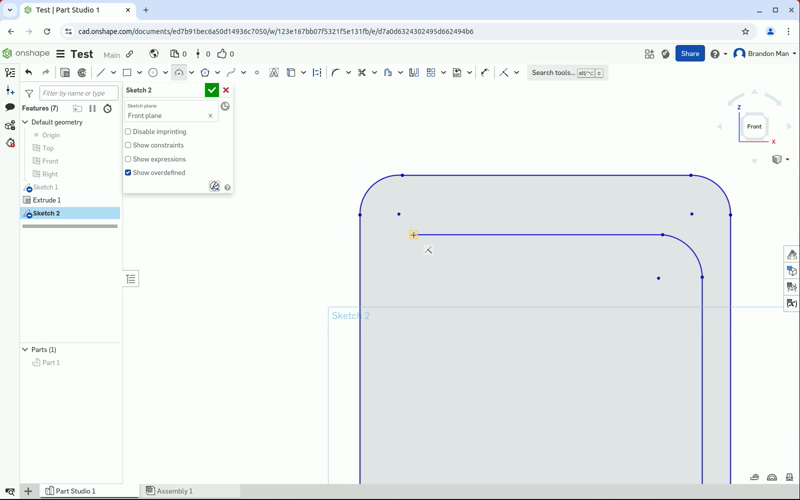
scroll(-6)
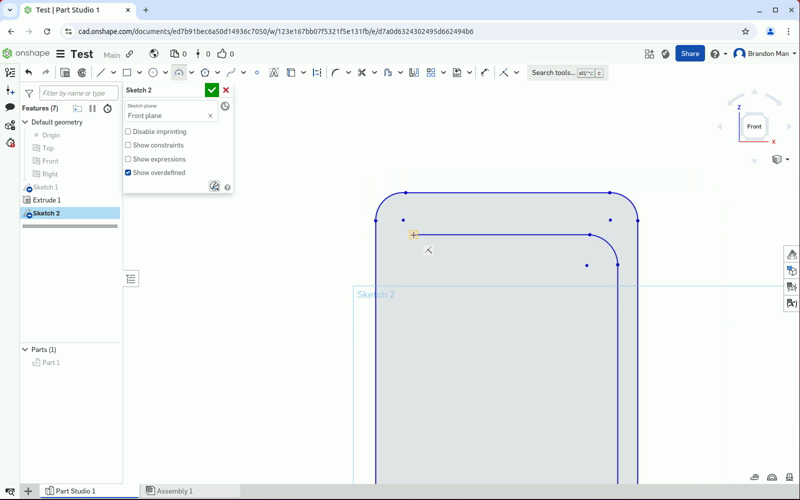
scroll(-6)
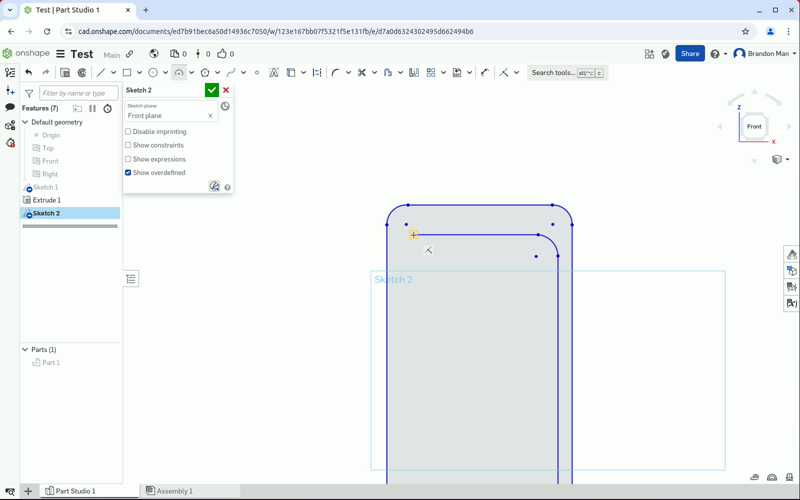
scroll(-6)
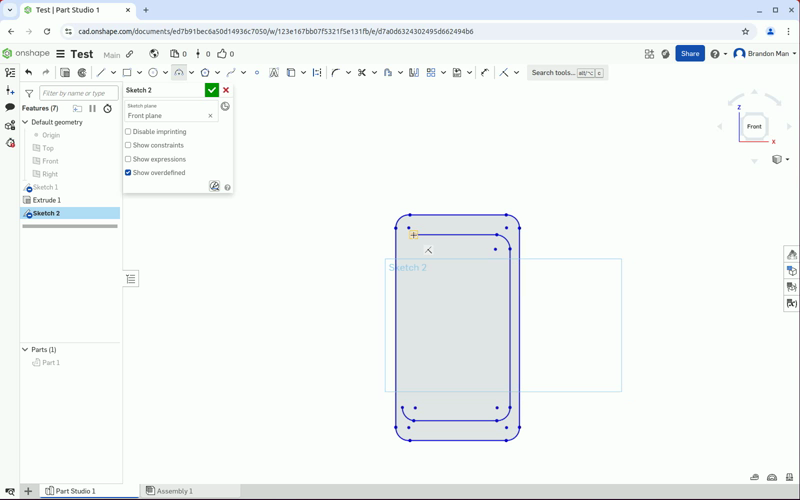
scroll(-6)
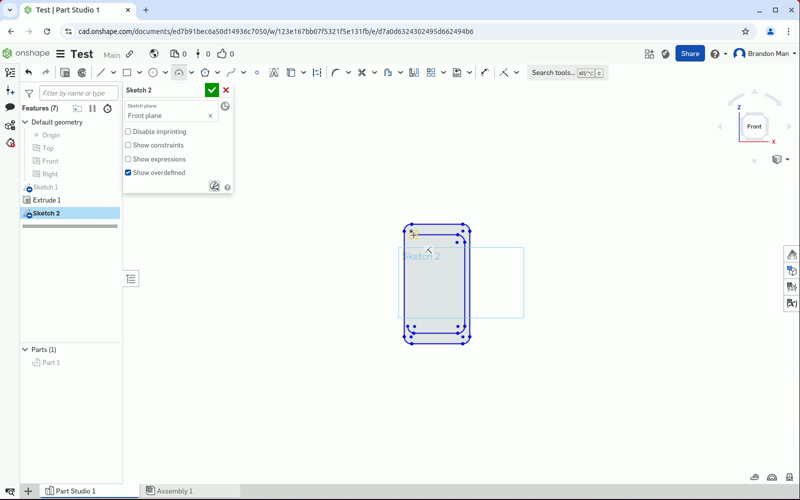
key_down(shift)
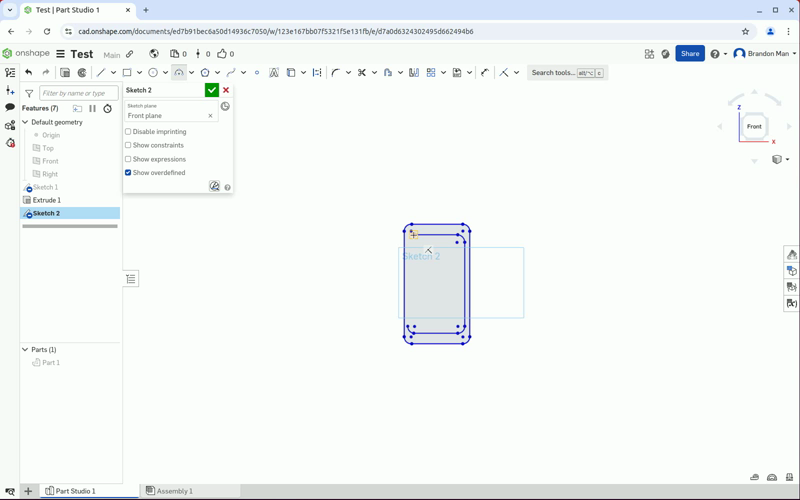
mouse_move(407, 242)
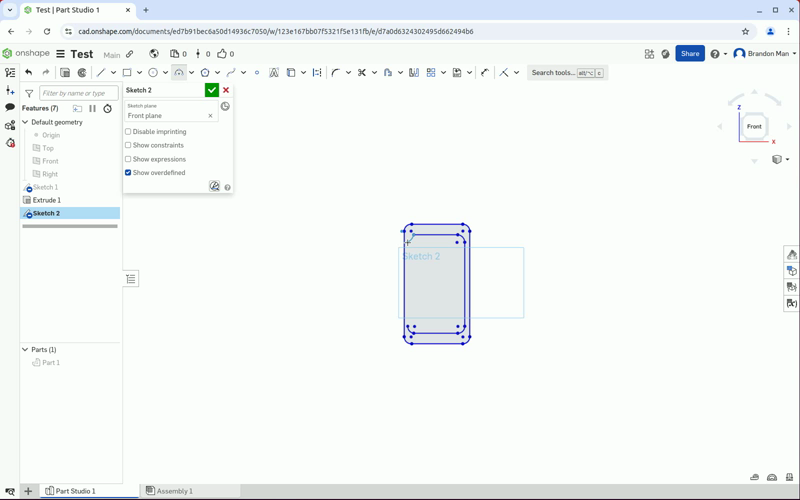
click(407, 242)
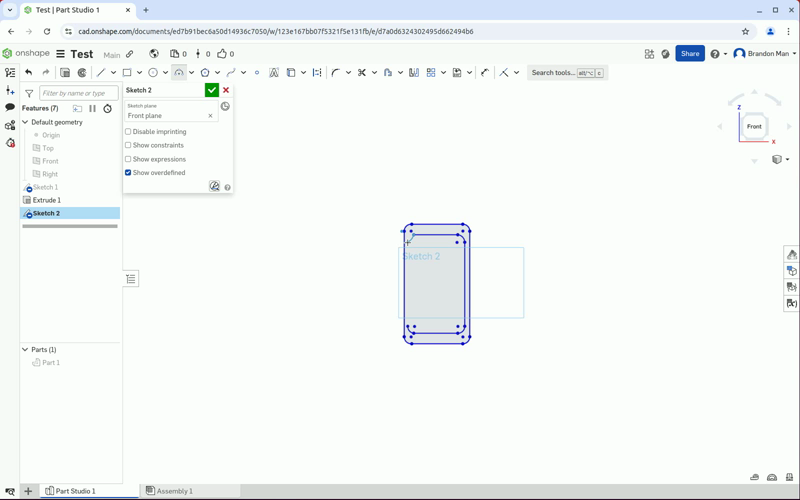
mouse_move(409, 237)
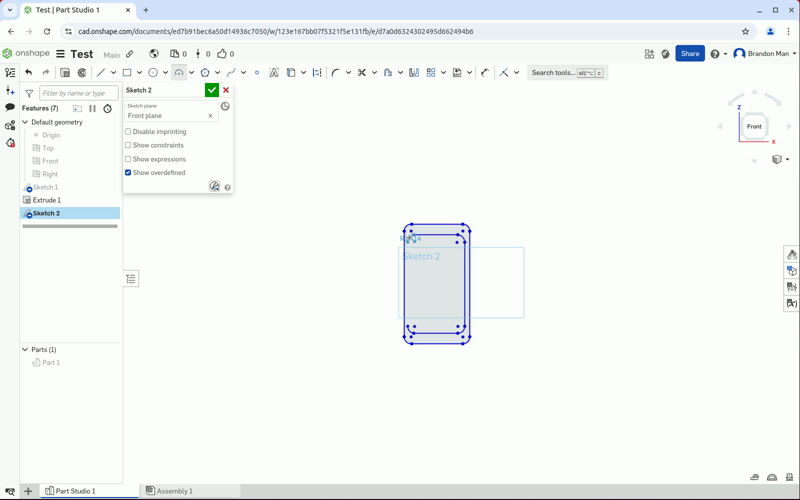
click(409, 237)
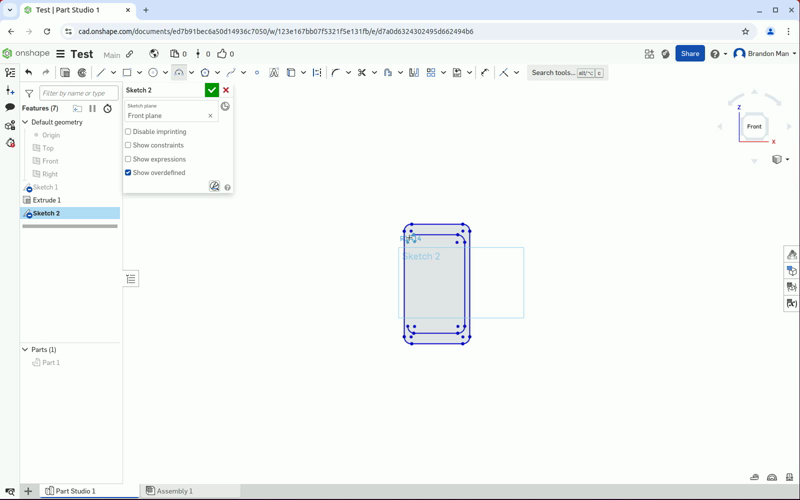
key_up(shift)
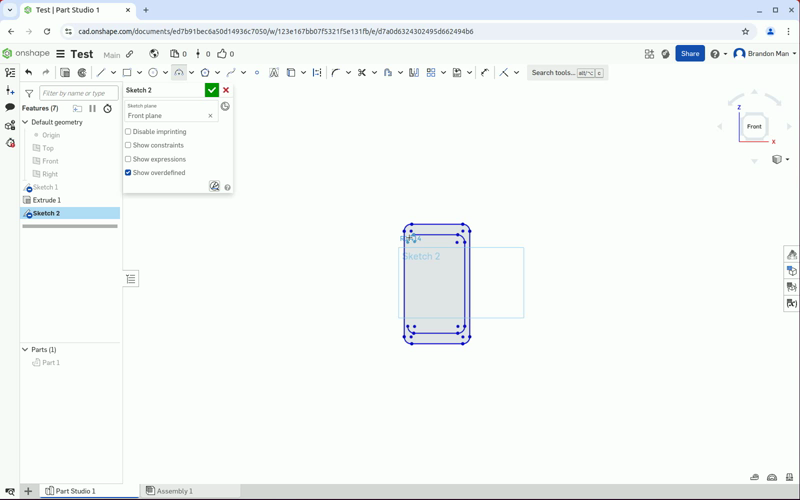
key(esc)
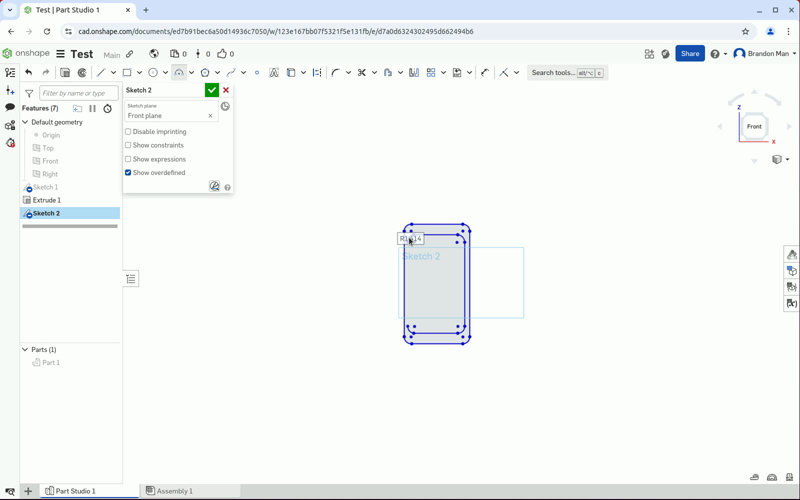
key(l)
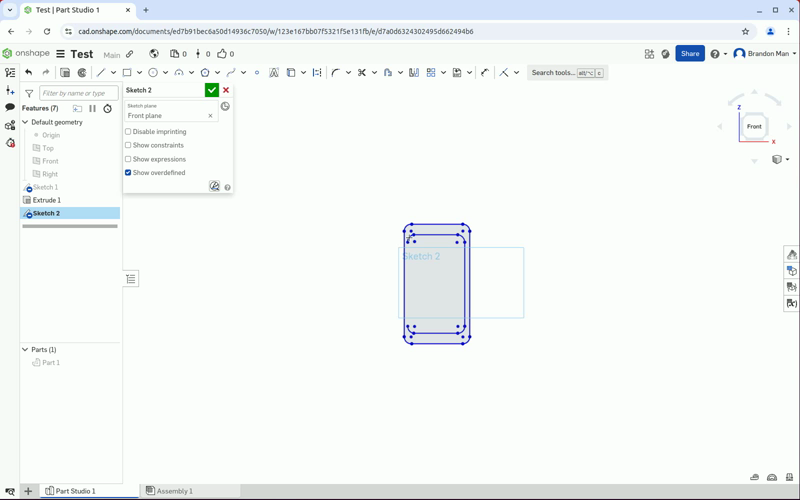
mouse_move(407, 242)
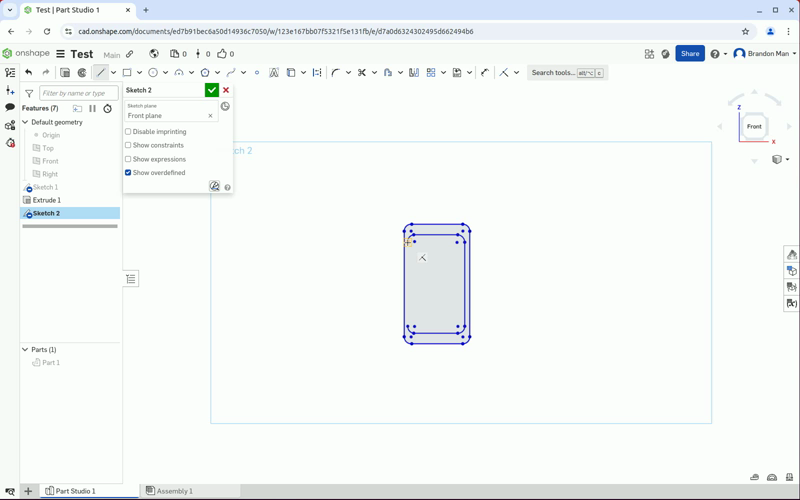
click(407, 242)
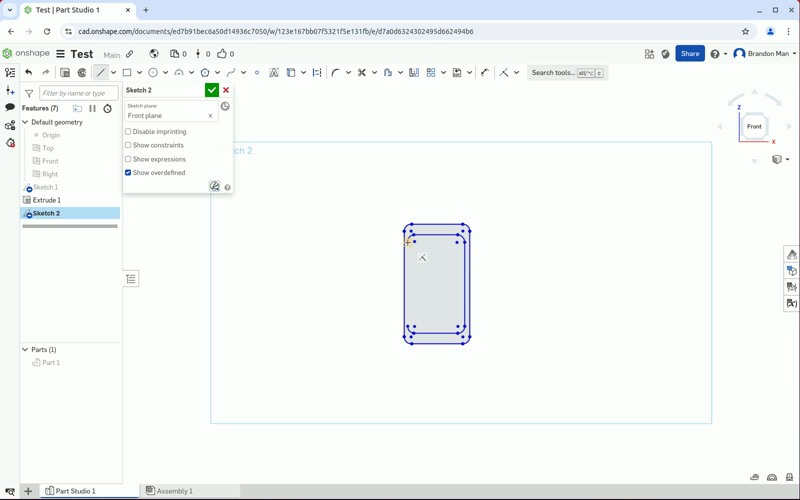
key_down(shift)
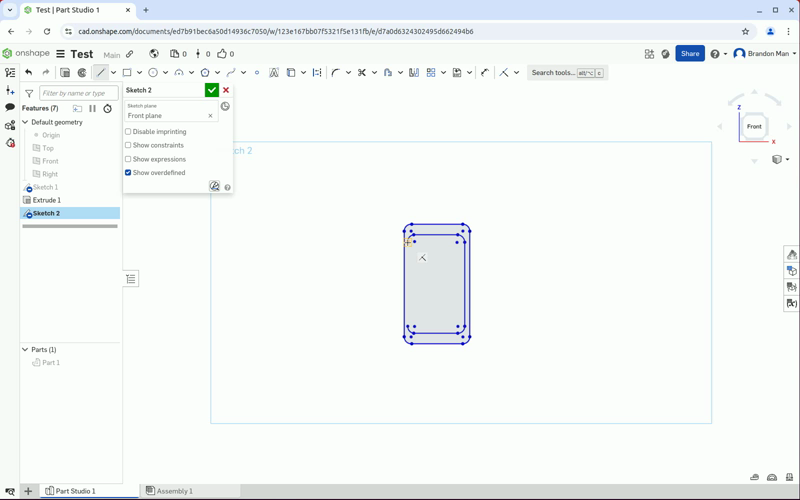
mouse_move(407, 326)
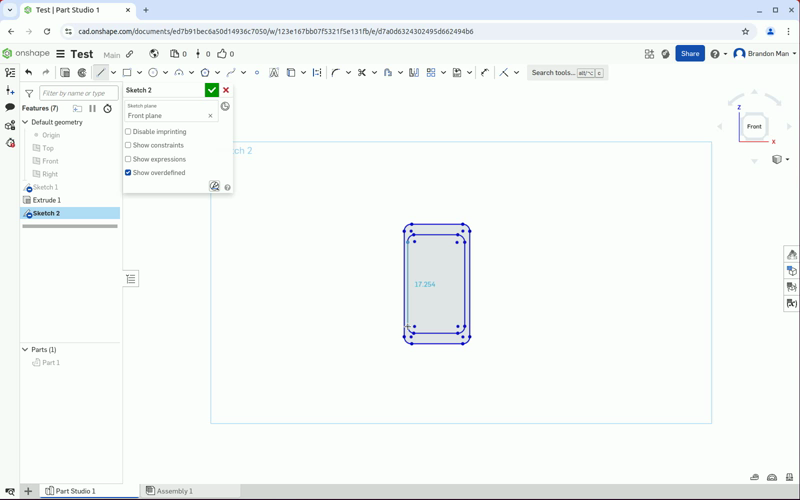
key_up(shift)
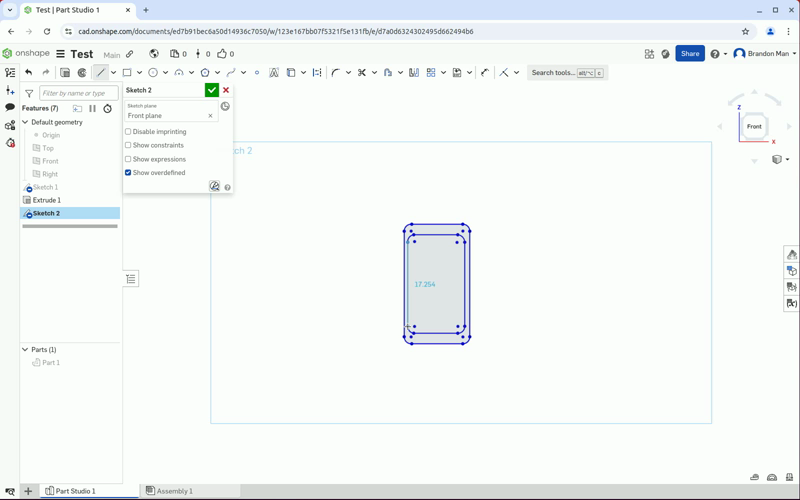
click(407, 326)
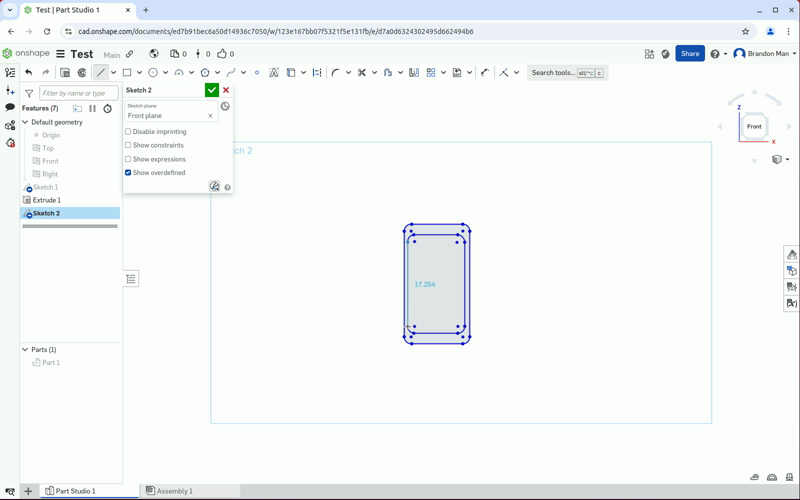
key(esc)
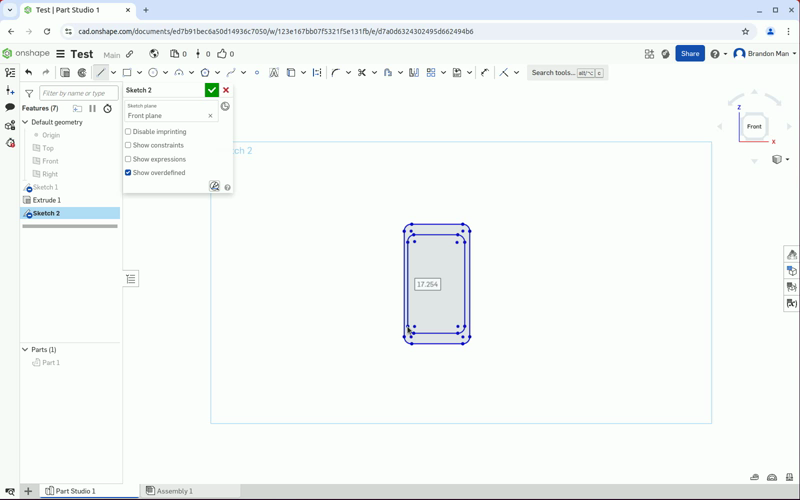
mouse_move(459, 337)
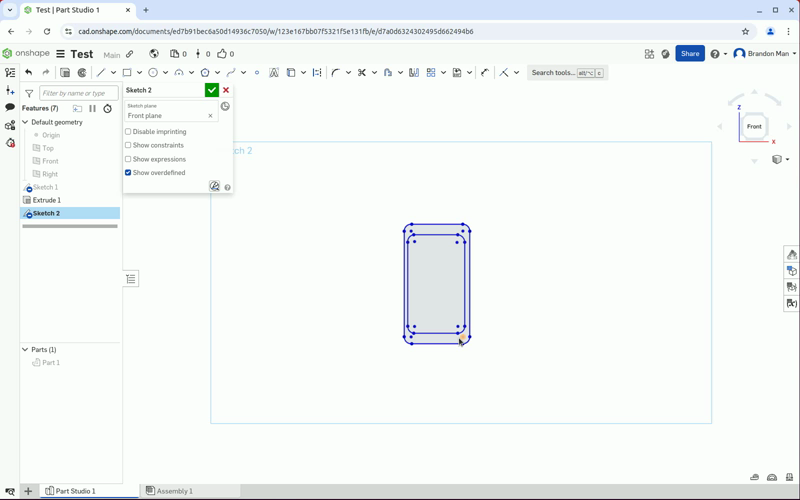
click(459, 337)
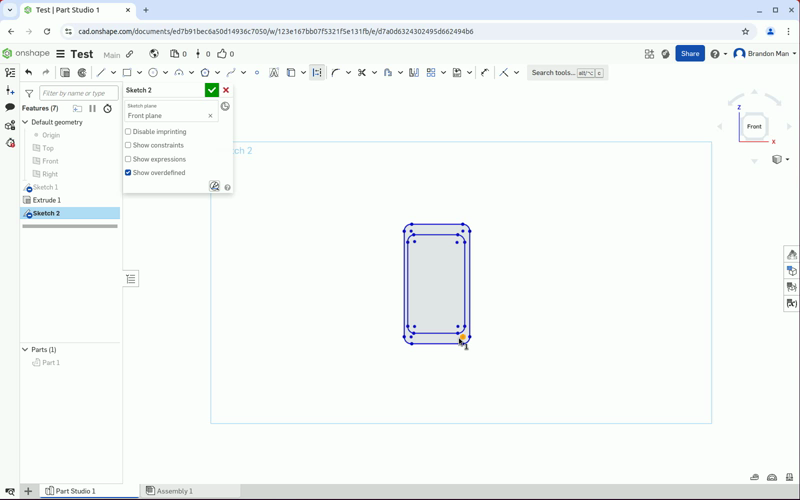
mouse_move(73, 352)
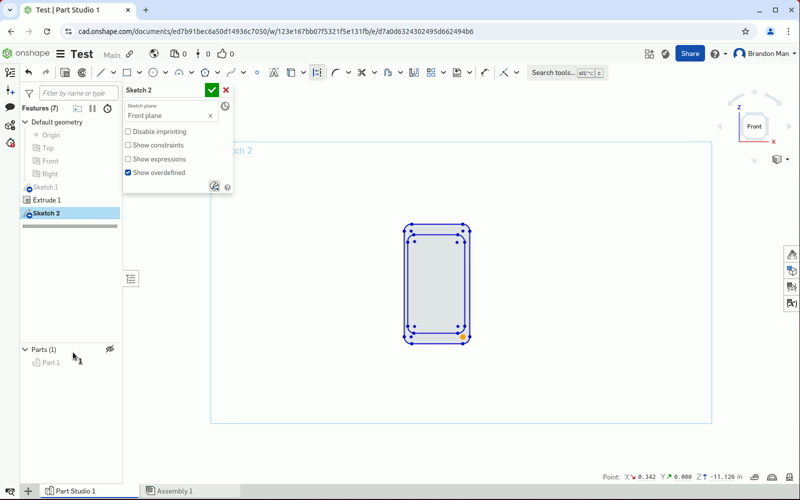
key(shift+y)
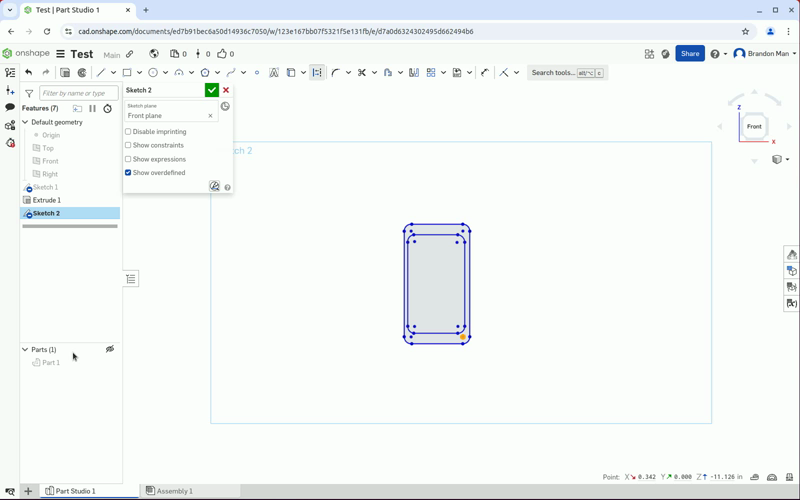
key(shift+e)
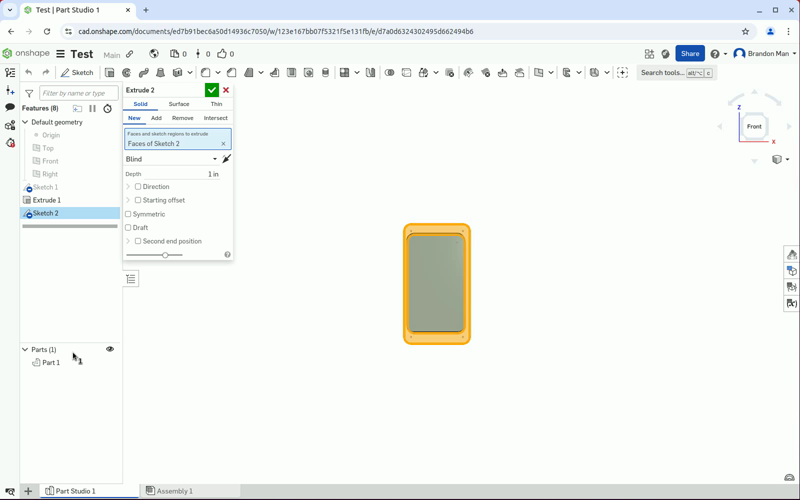
mouse_move(143, 106)
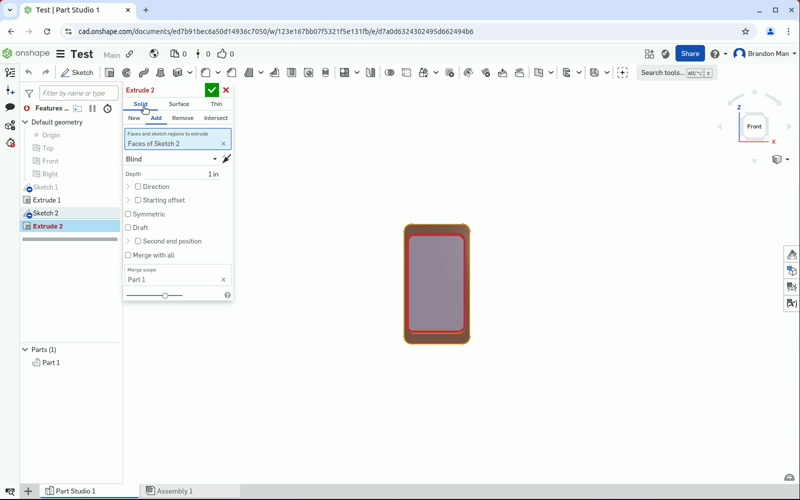
click(143, 106)
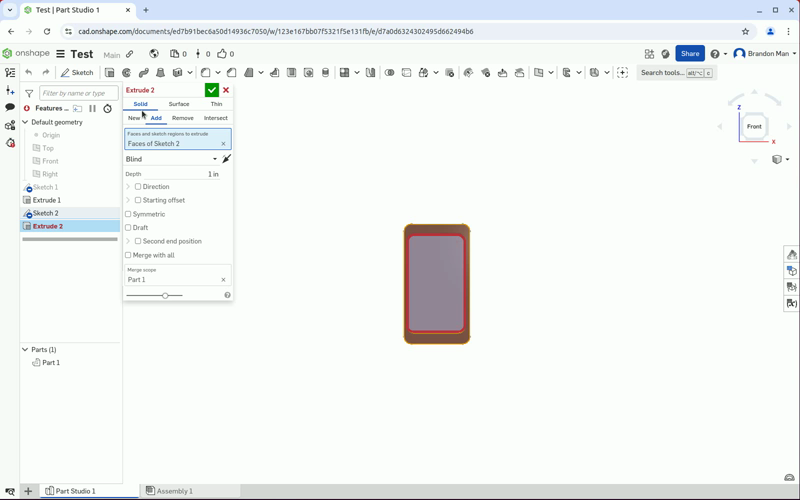
mouse_move(137, 120)
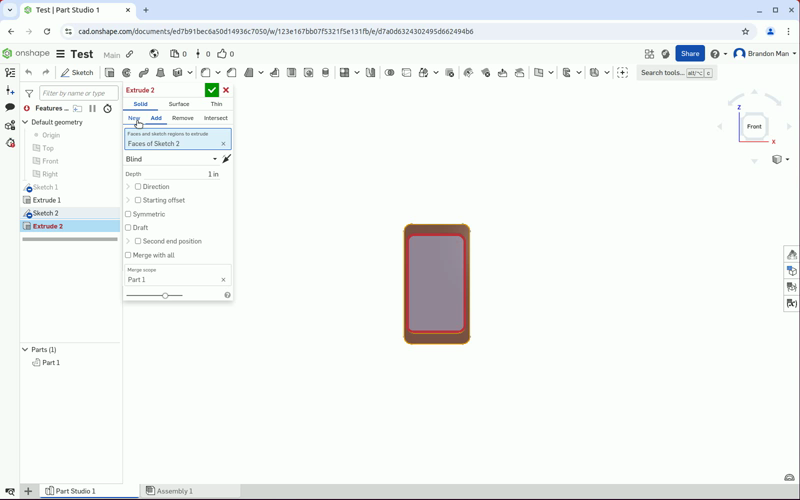
click(137, 120)
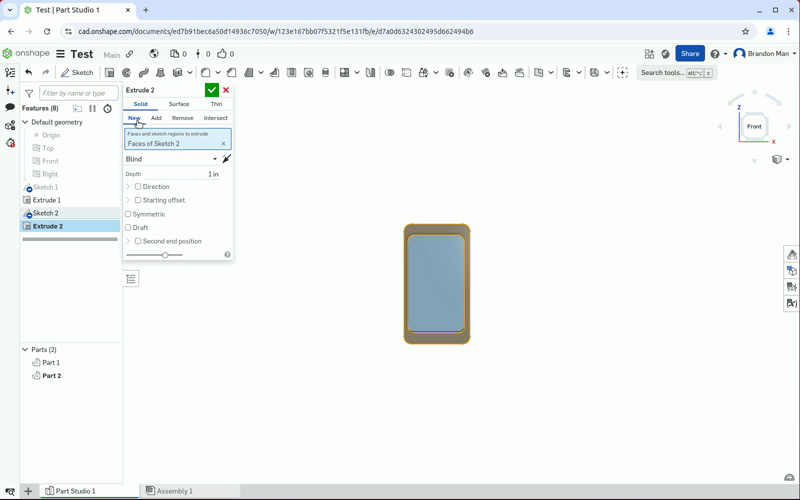
key(tab, 4)
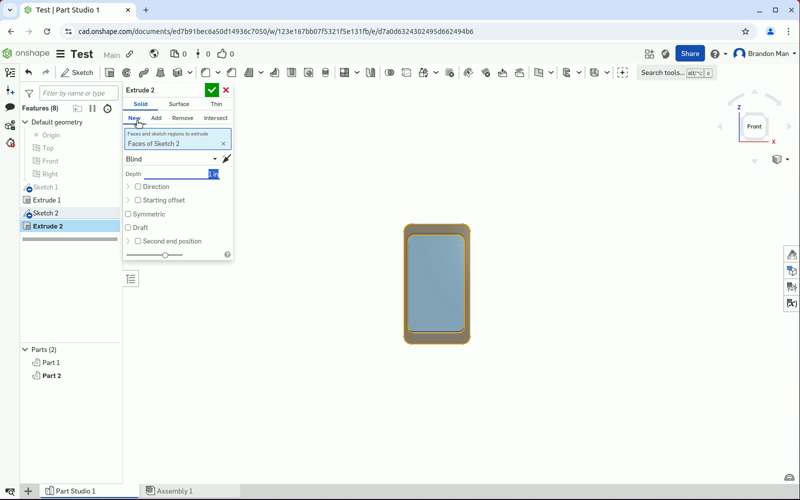
text(-1.444)
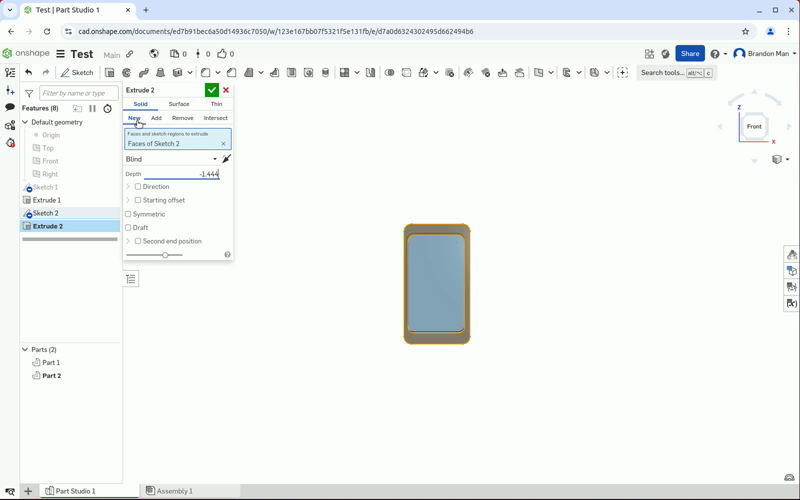
key(enter)
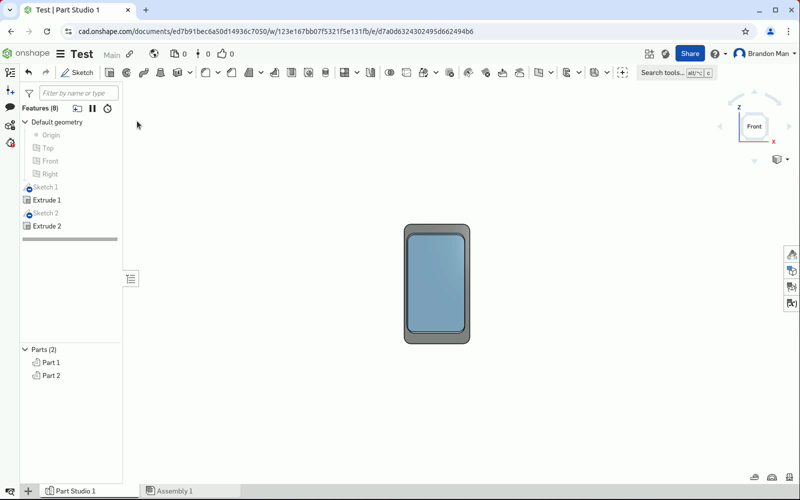
key(shift+h)
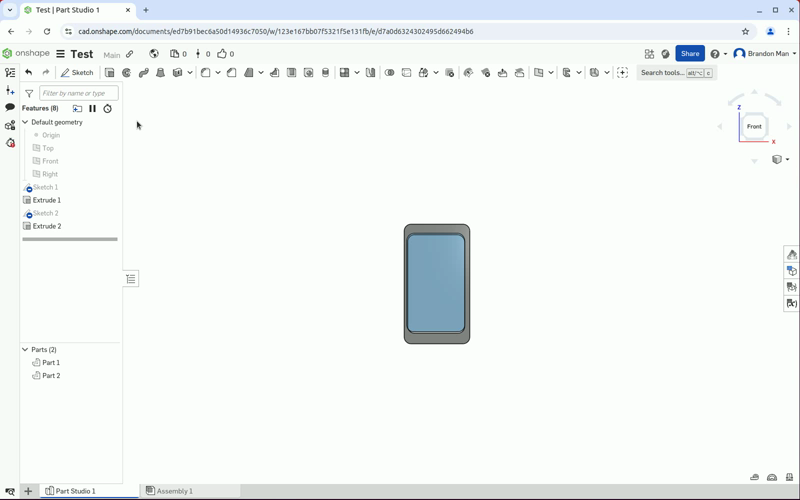
key(shift+h)
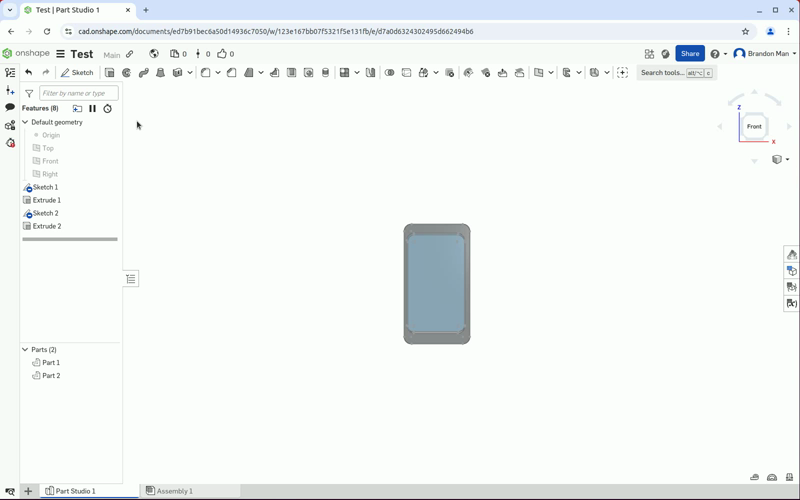
key(shift+7)
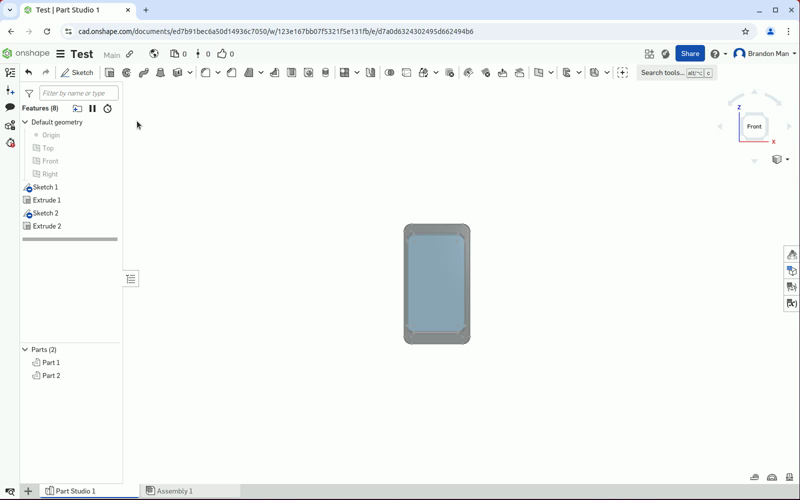
key(left, 2)
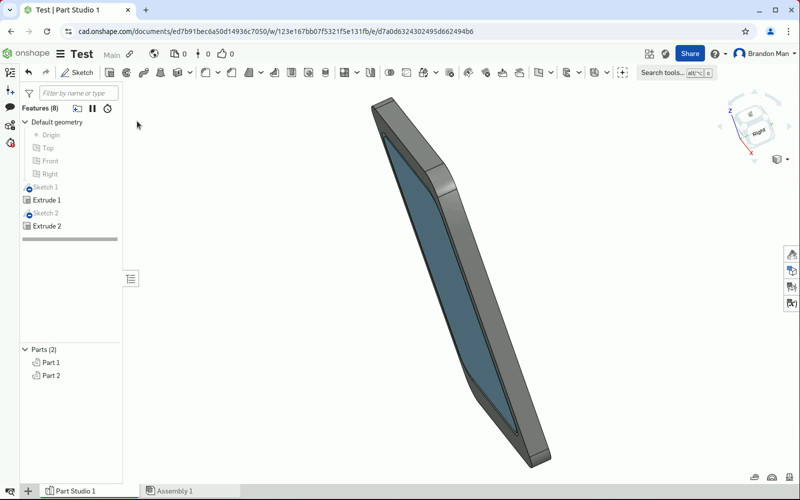
key(down, 2)
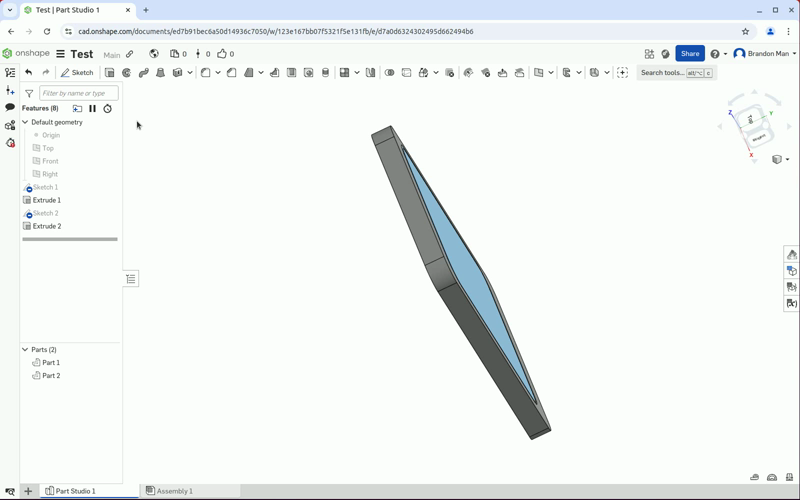
key(up, 2)
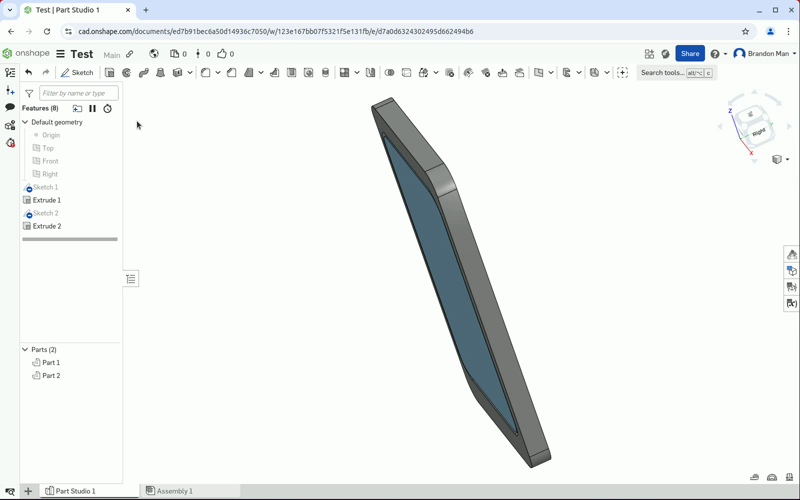
key(right, 2)
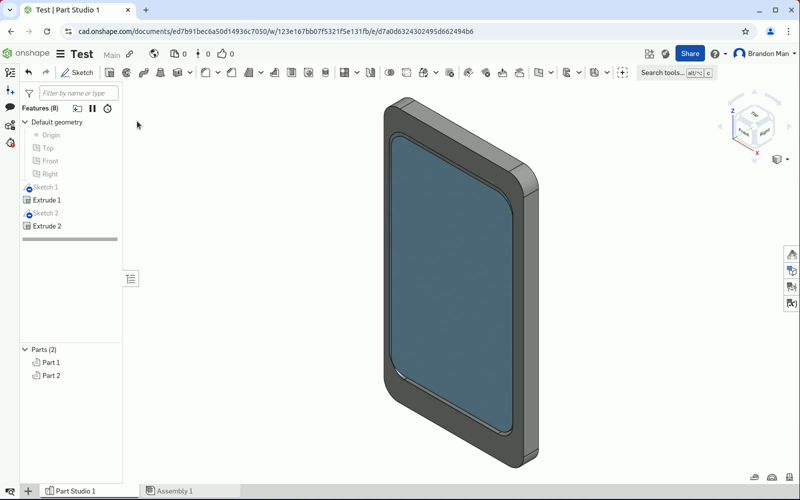
mouse_move(73, 189)
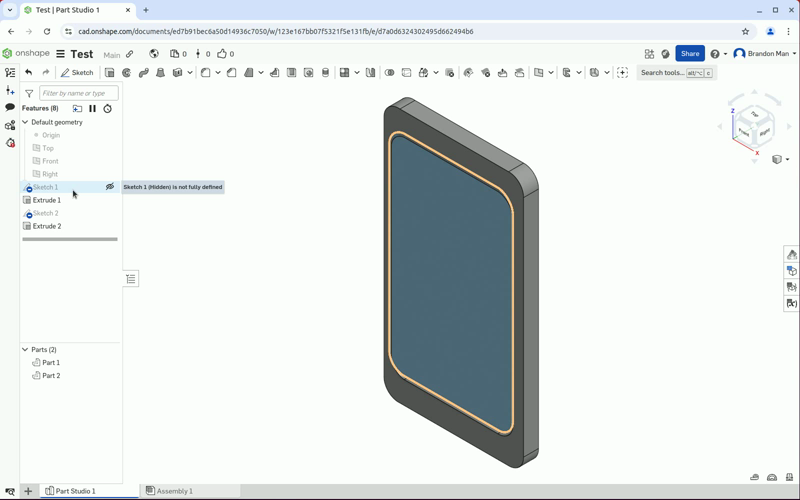
click(73, 189)